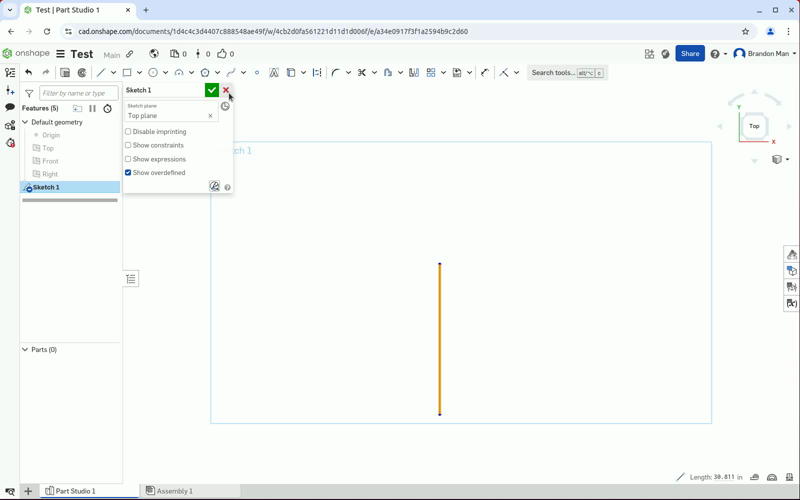
key(shift+h)
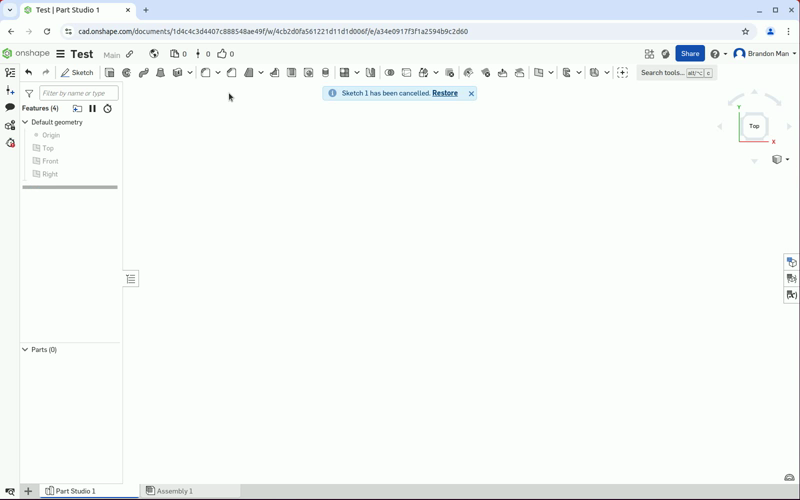
mouse_move(73, 352)
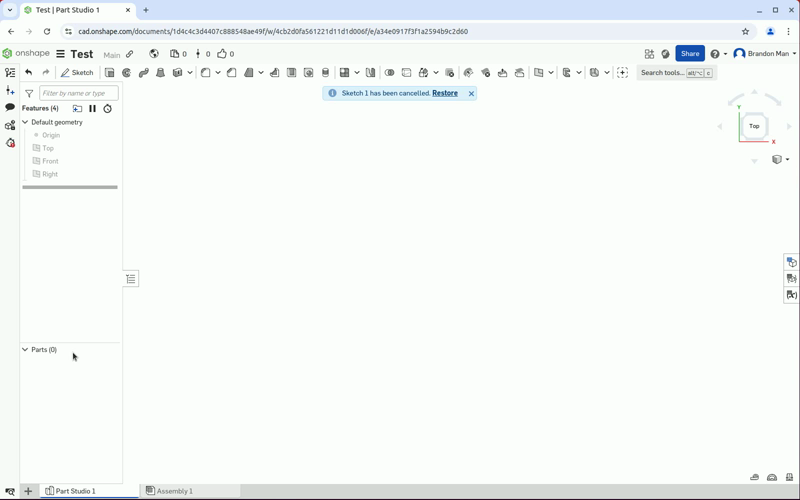
key(y)
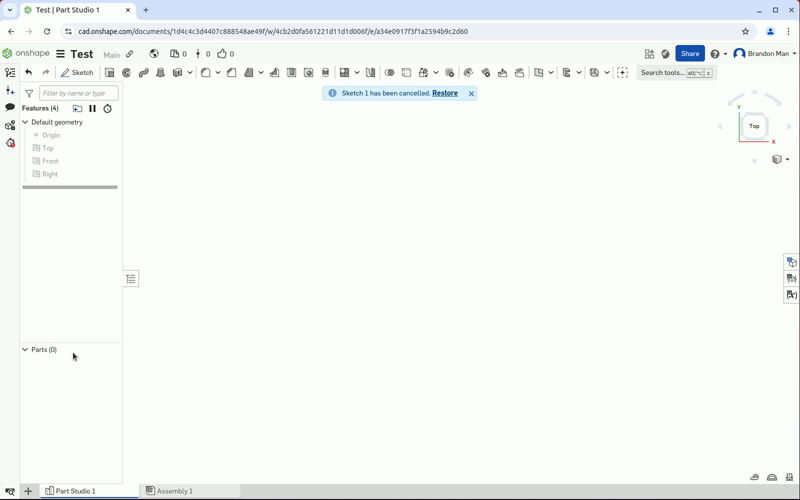
key(shift+p)
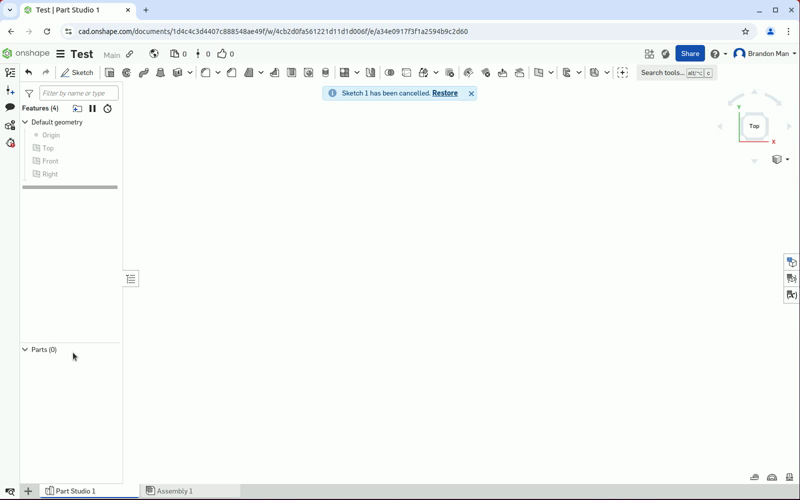
key(space)
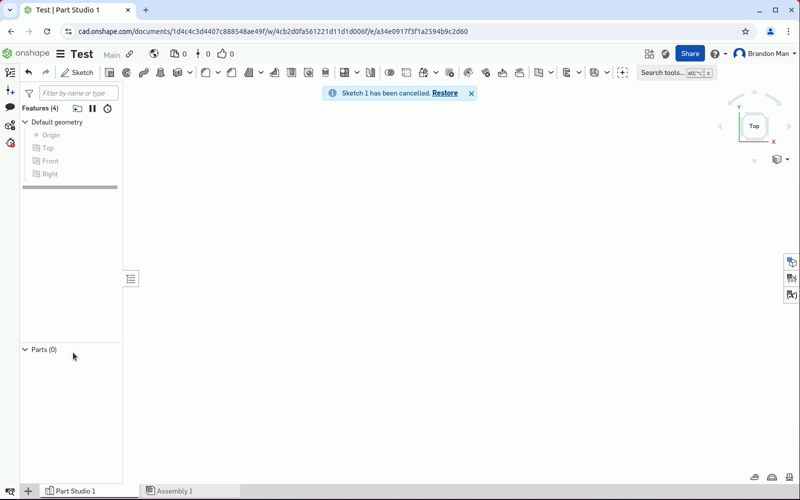
key_down(shift)
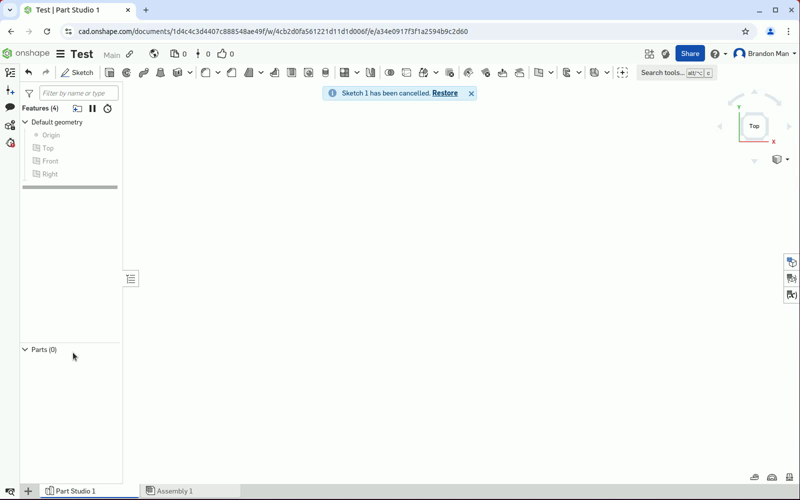
key(up)
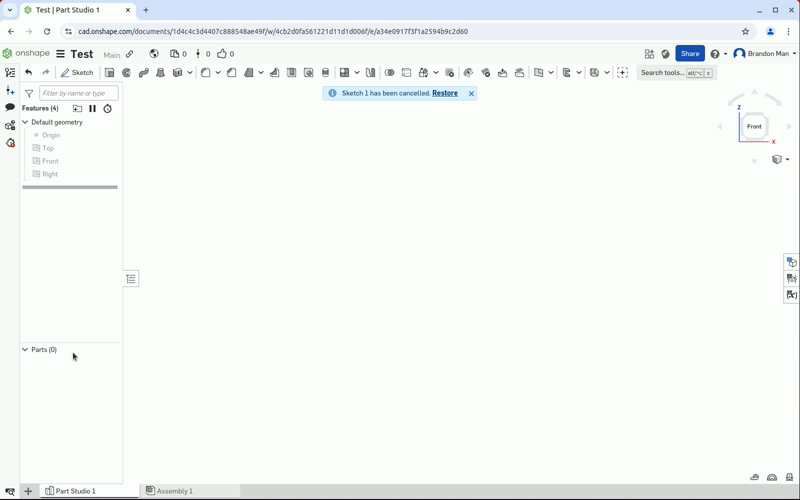
key_up(shift)
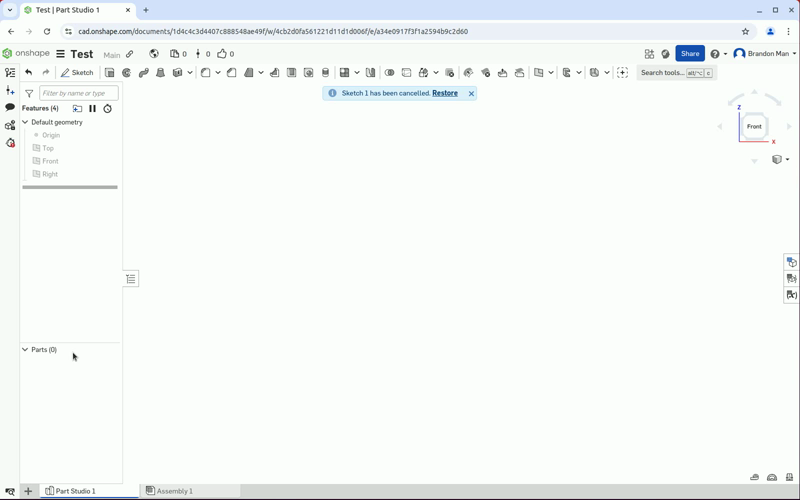
mouse_move(73, 352)
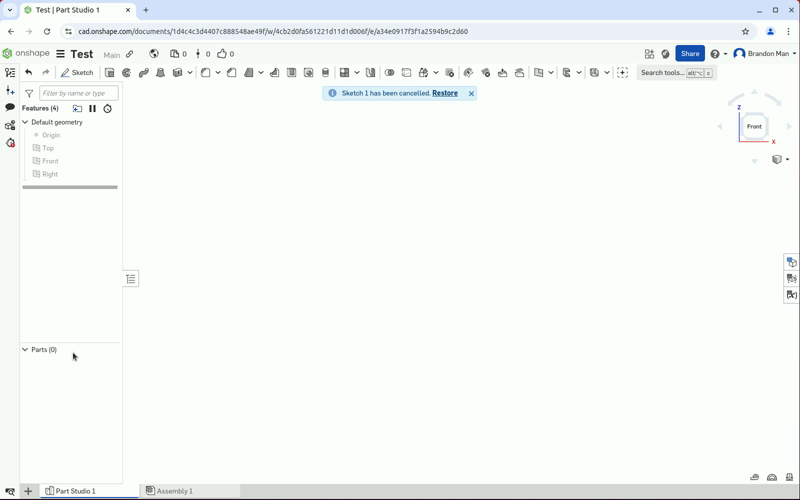
key(shift+y)
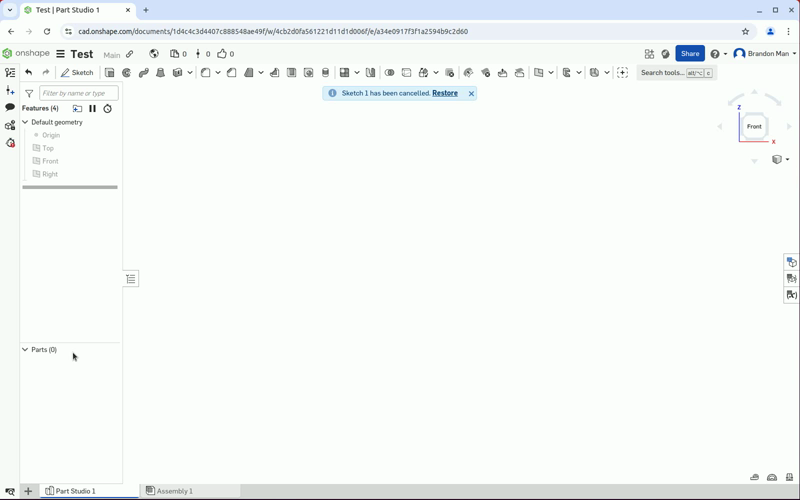
key(shift+s)
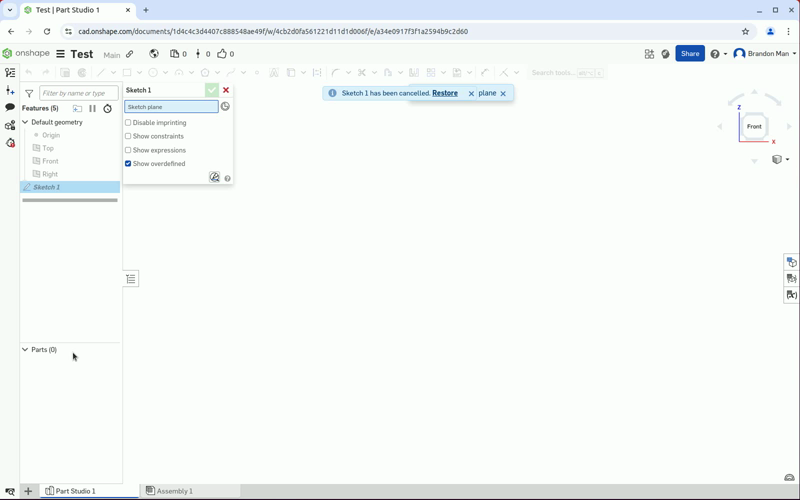
mouse_move(73, 163)
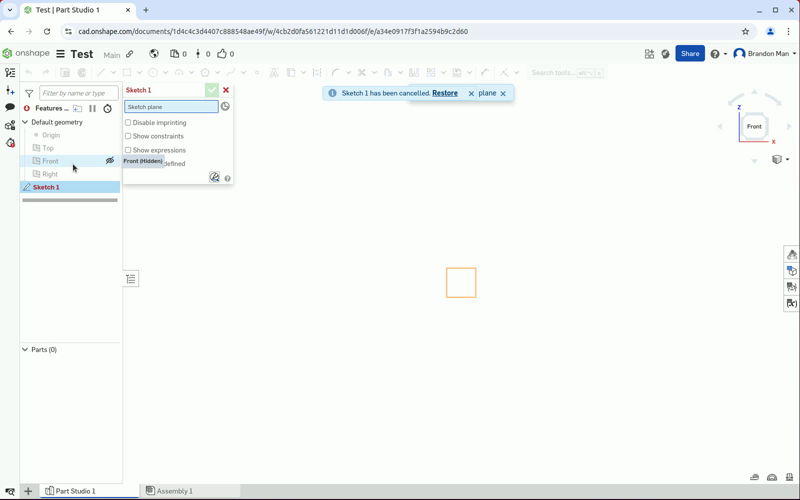
click(73, 163)
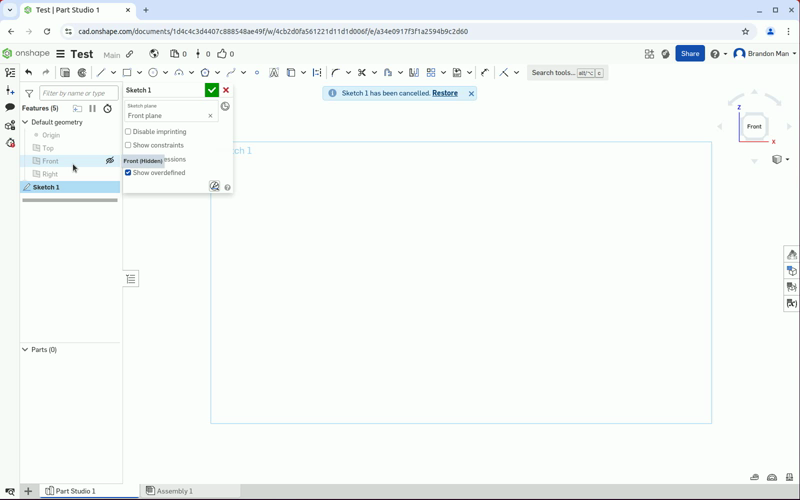
mouse_move(73, 352)
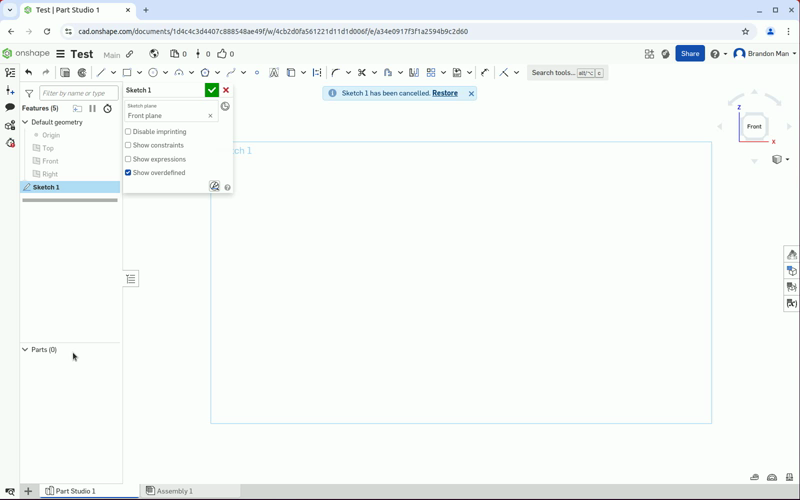
key(y)
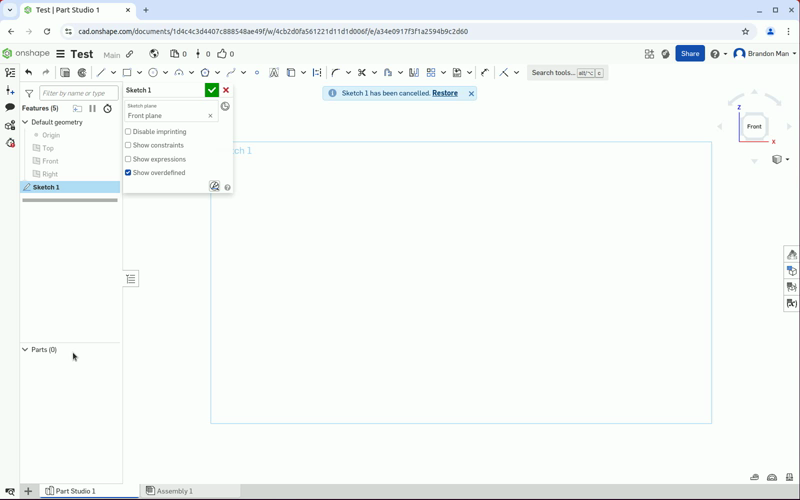
key(l)
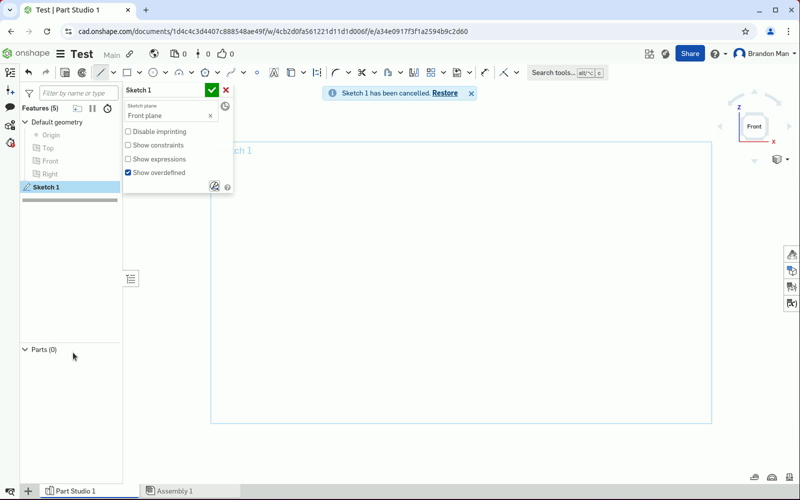
key_down(shift)
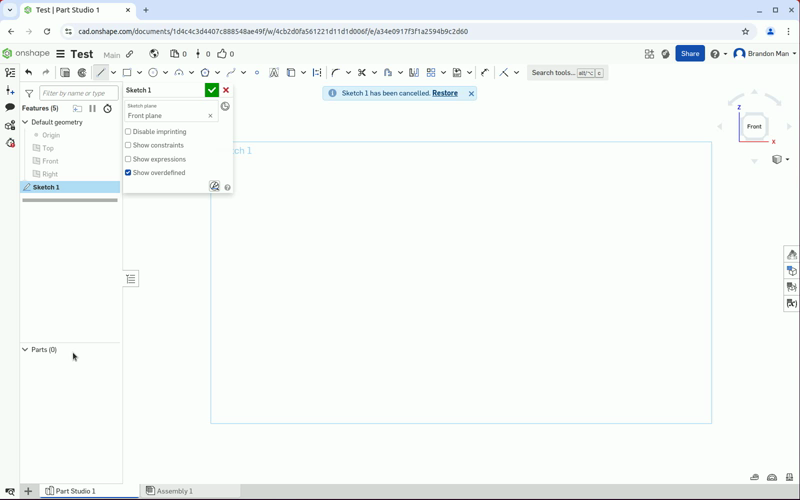
mouse_move(370, 326)
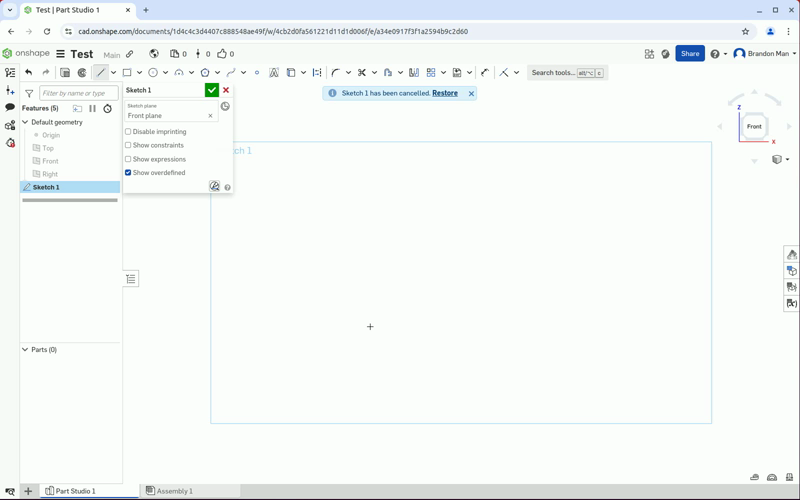
click(370, 326)
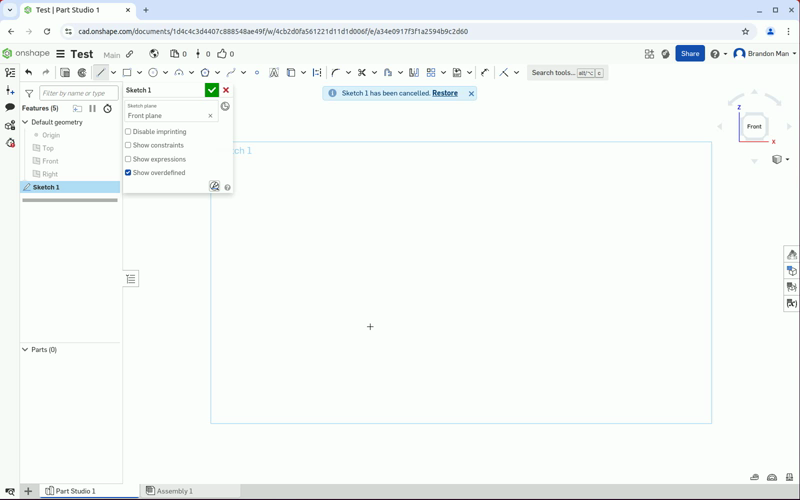
key_up(shift)
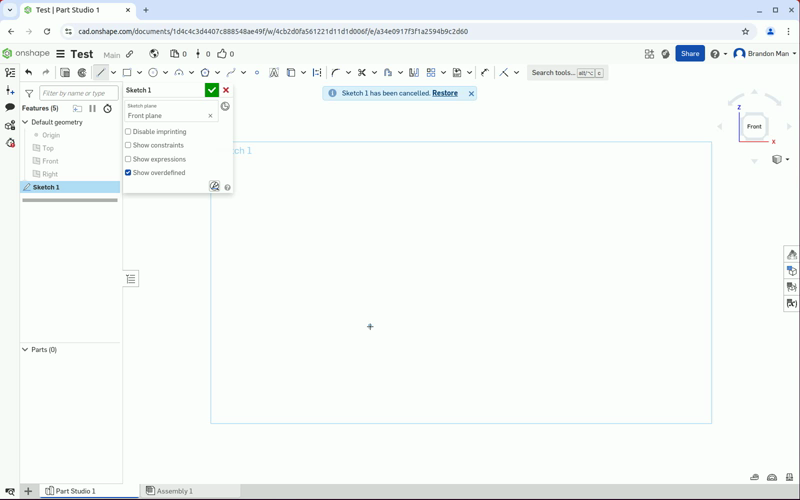
key_down(shift)
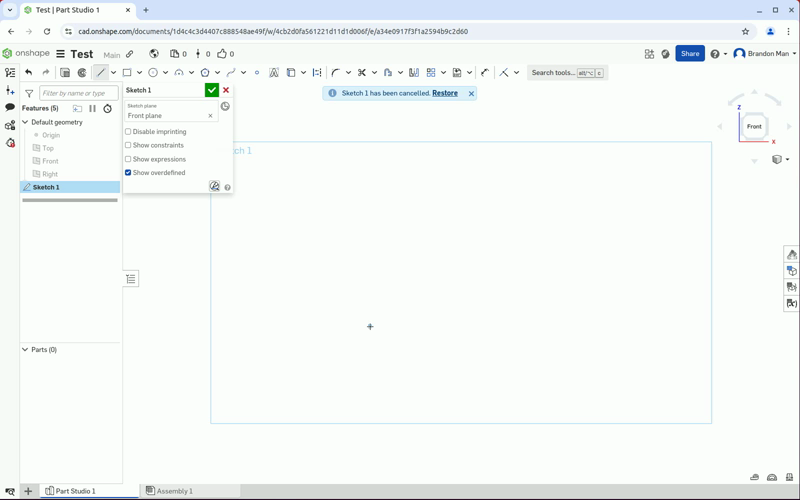
mouse_move(400, 326)
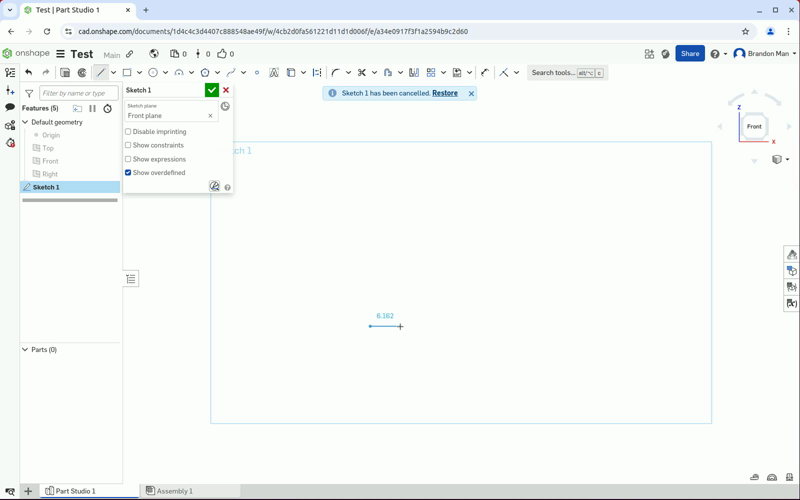
mouse_move(402, 326)
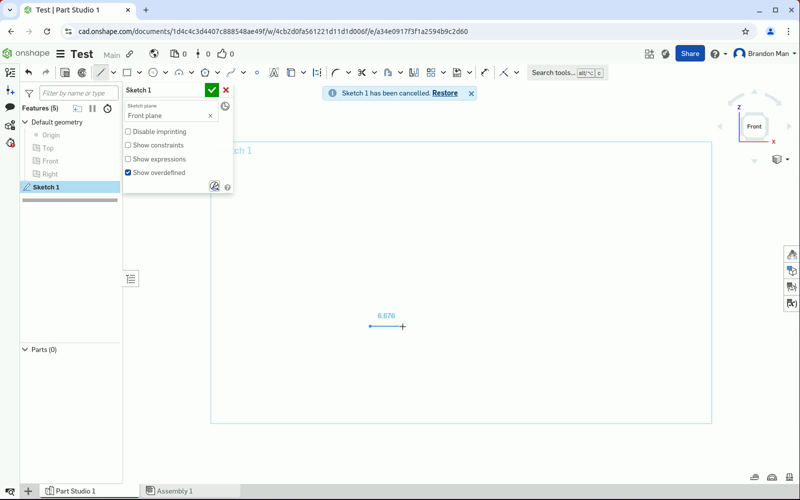
click(402, 326)
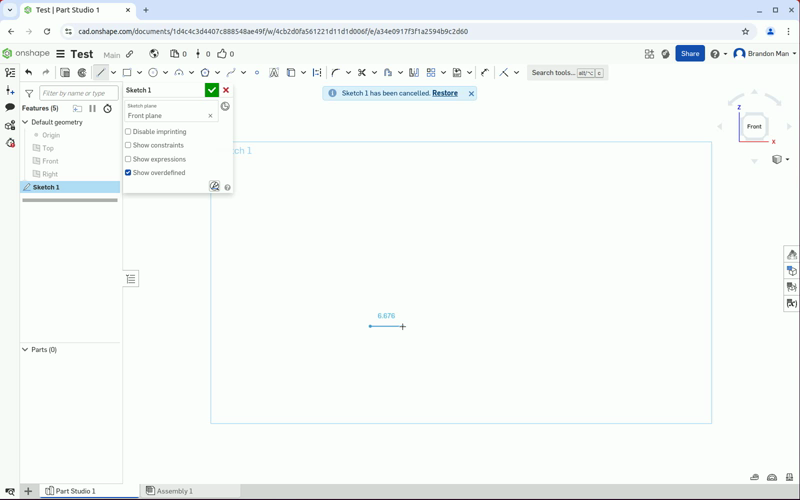
key_up(shift)
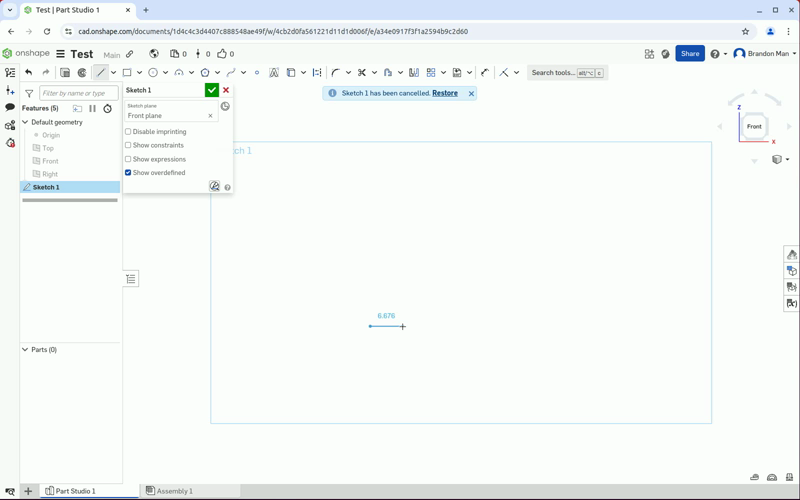
key(esc)
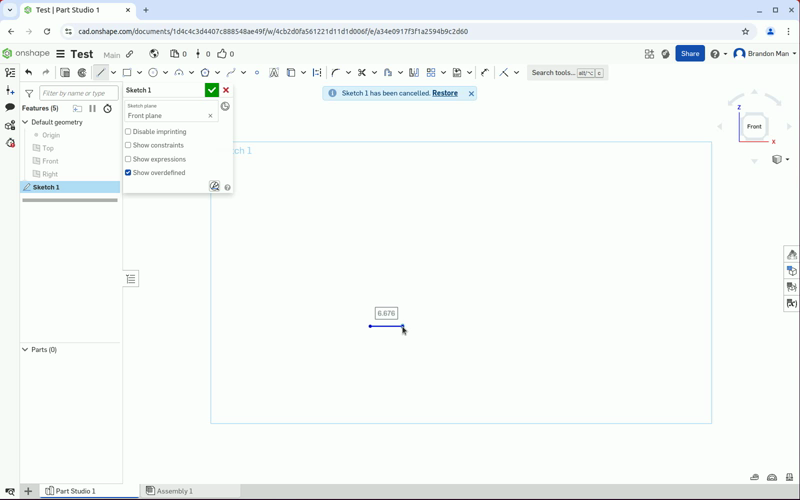
key(a)
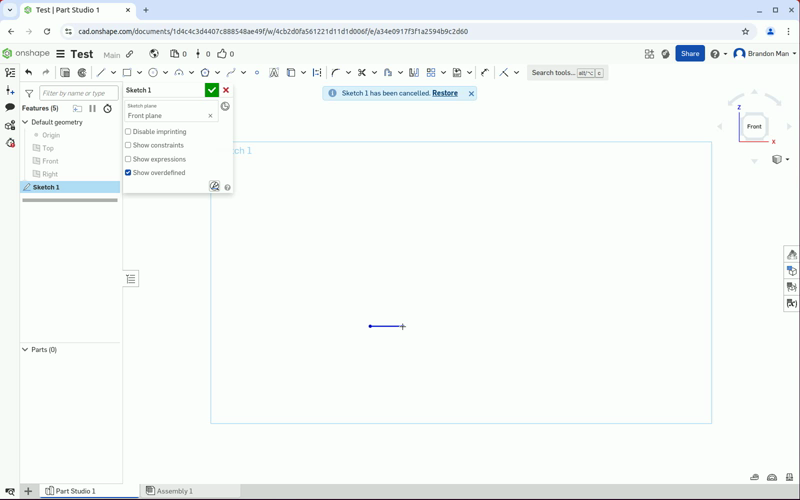
mouse_move(402, 326)
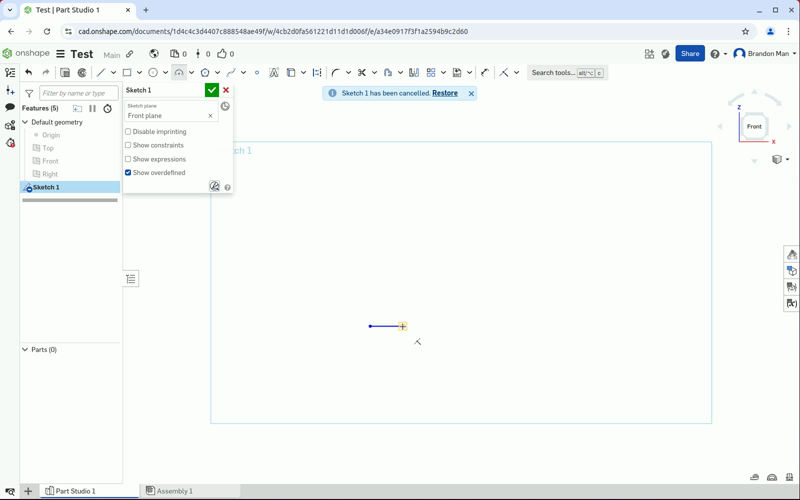
click(402, 326)
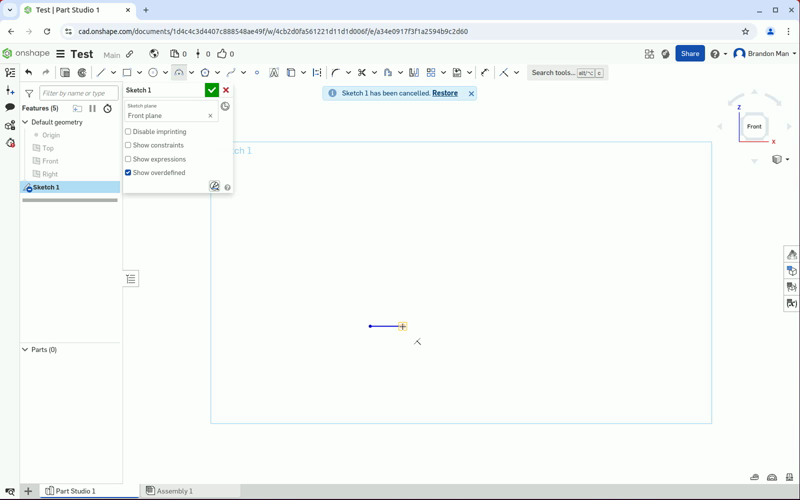
key_down(shift)
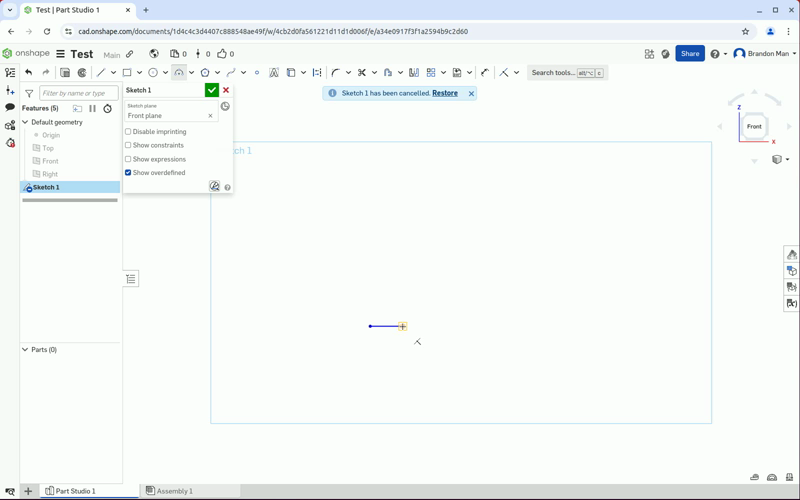
mouse_move(518, 326)
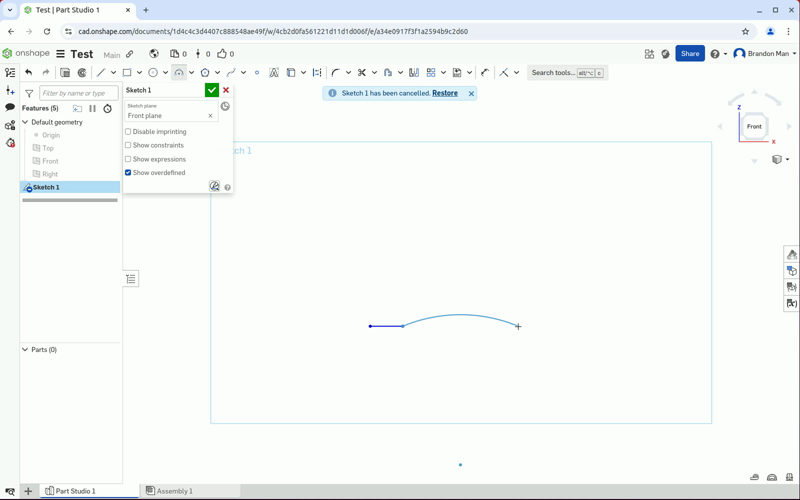
click(518, 326)
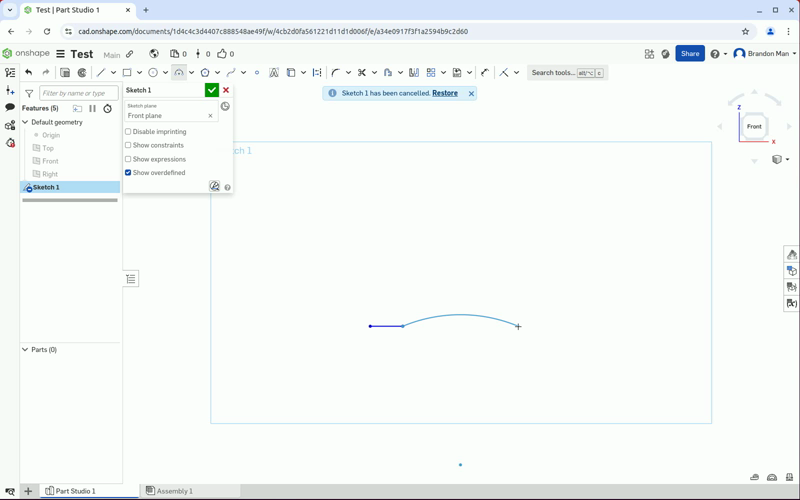
mouse_move(460, 198)
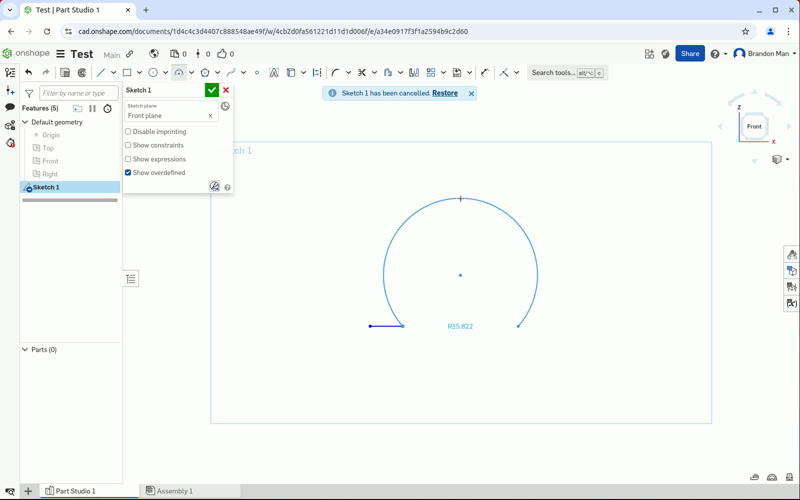
click(460, 198)
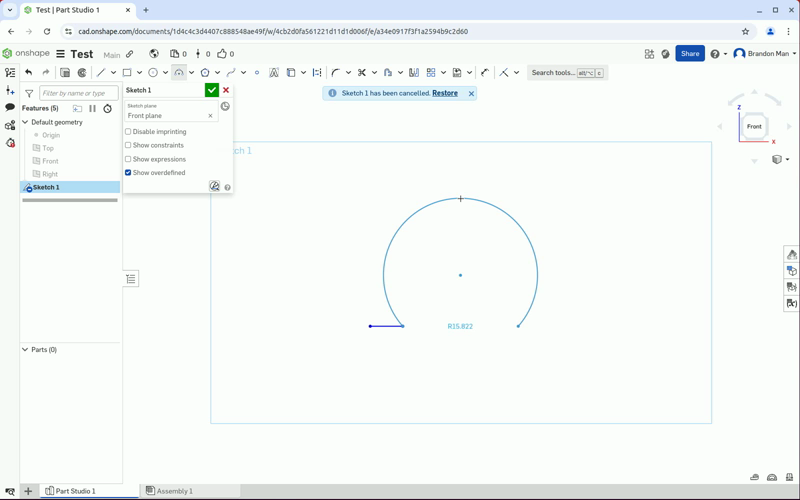
key_up(shift)
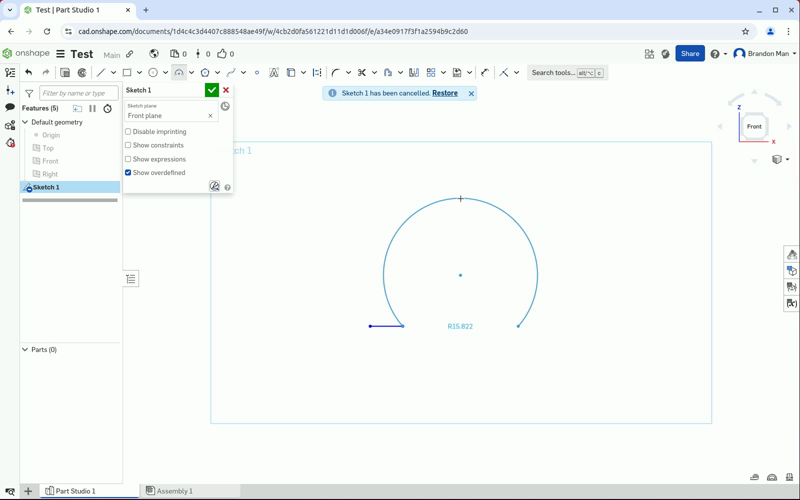
key(esc)
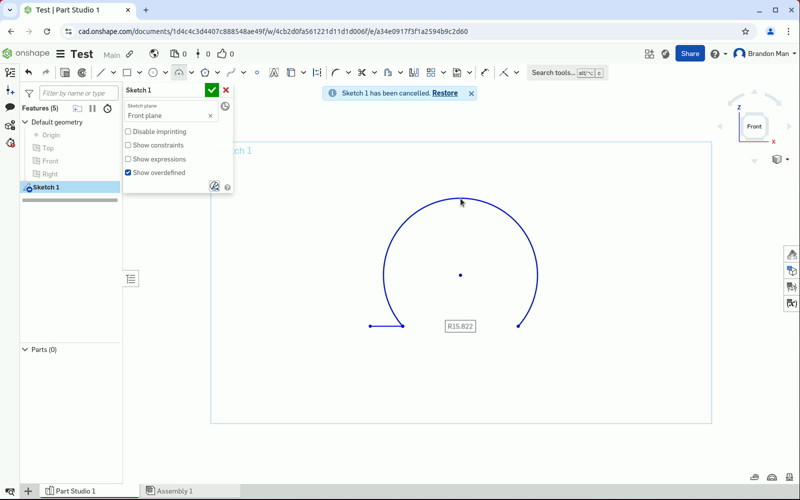
key(l)
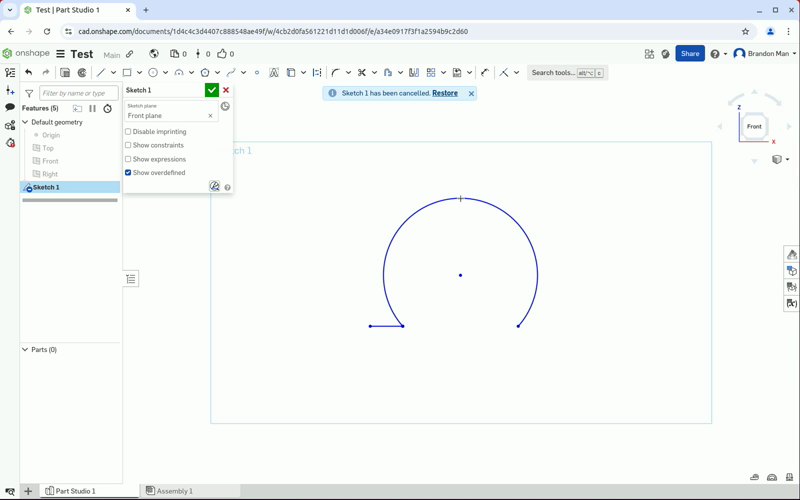
mouse_move(518, 326)
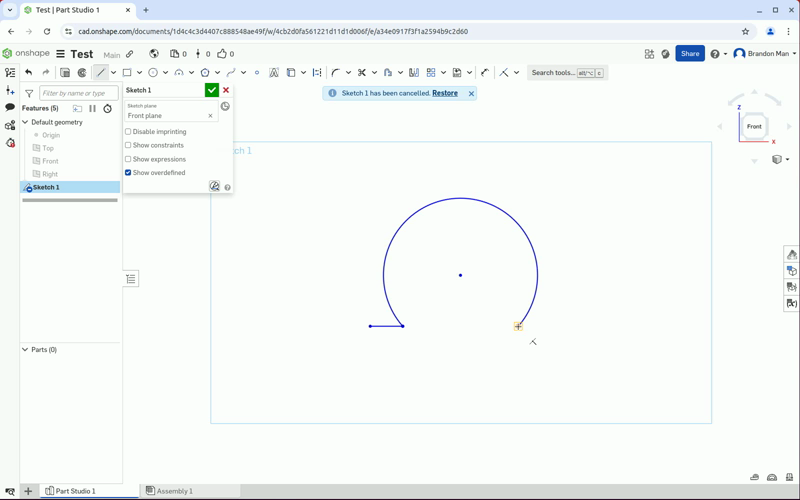
click(518, 326)
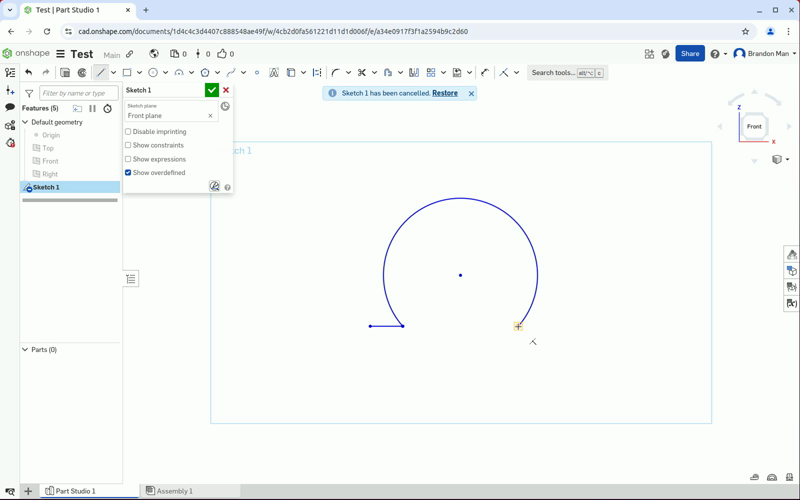
key_down(shift)
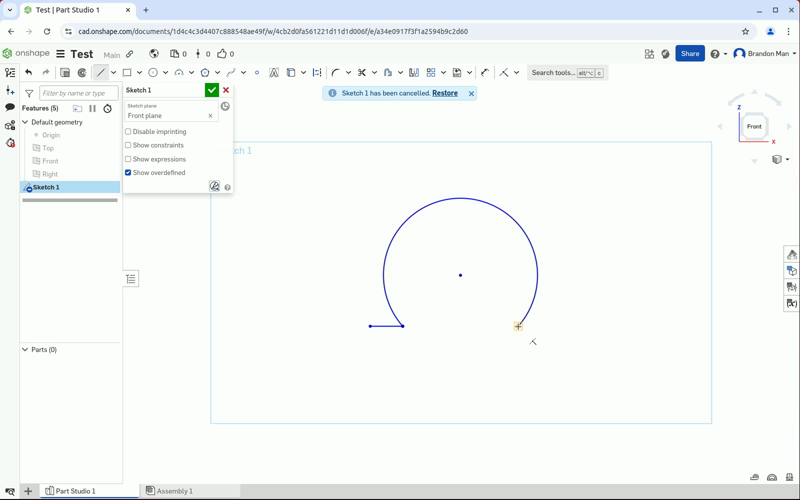
mouse_move(548, 326)
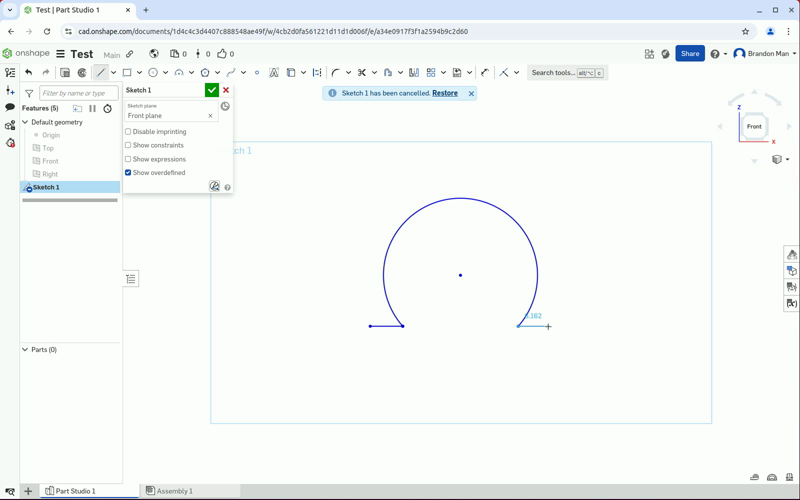
mouse_move(548, 326)
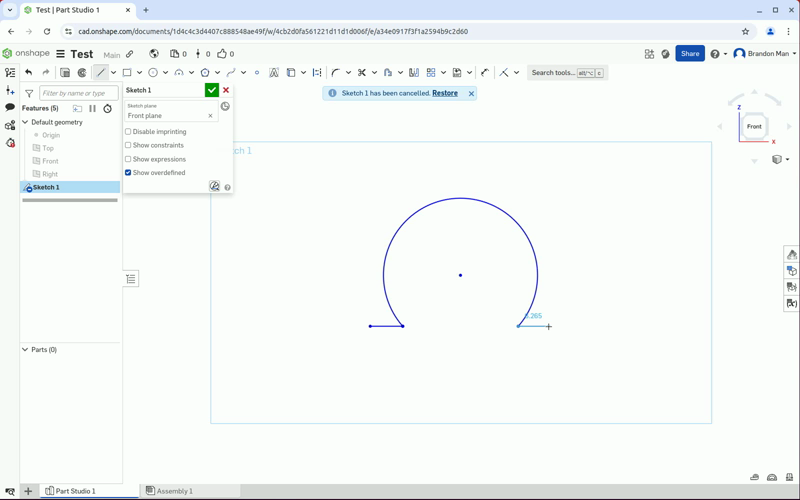
click(548, 326)
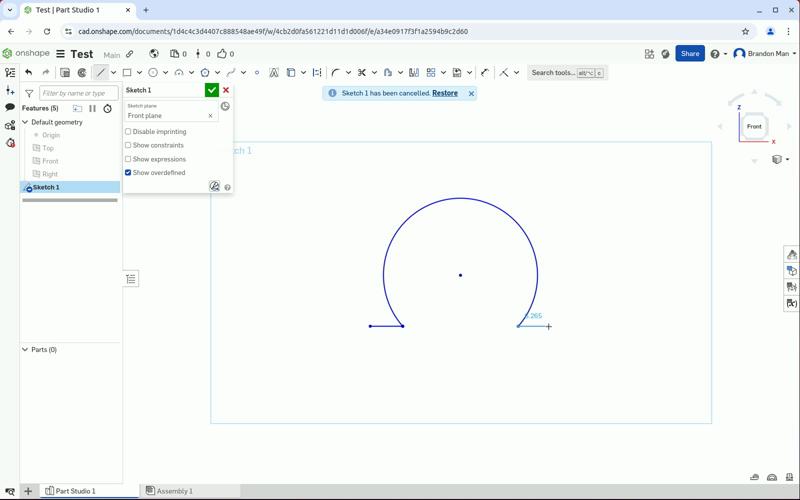
key_up(shift)
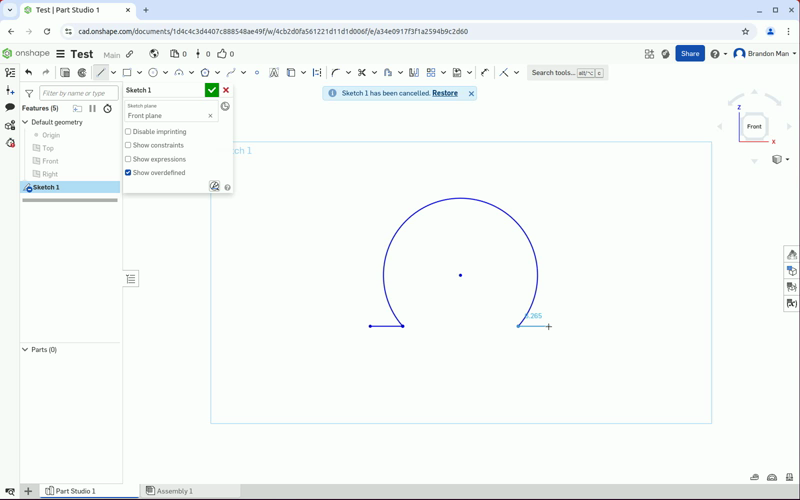
key(esc)
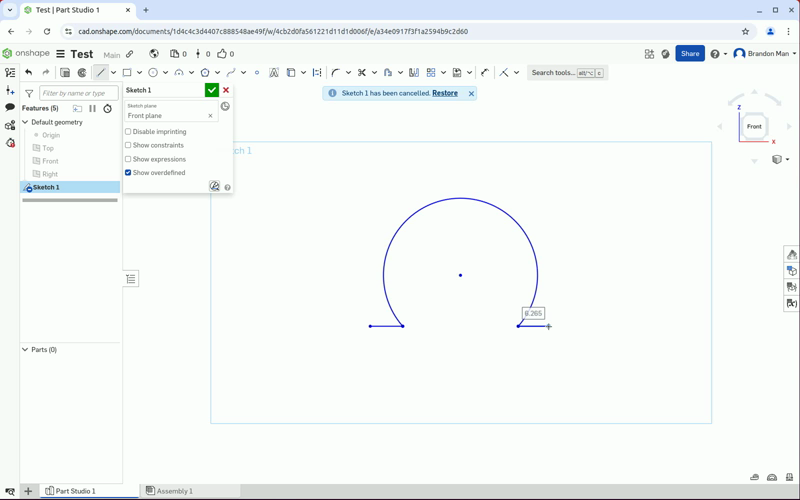
key(a)
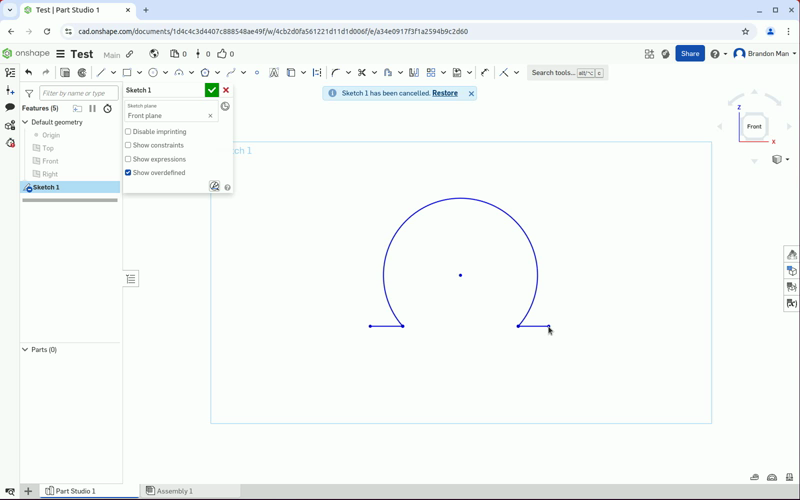
mouse_move(548, 326)
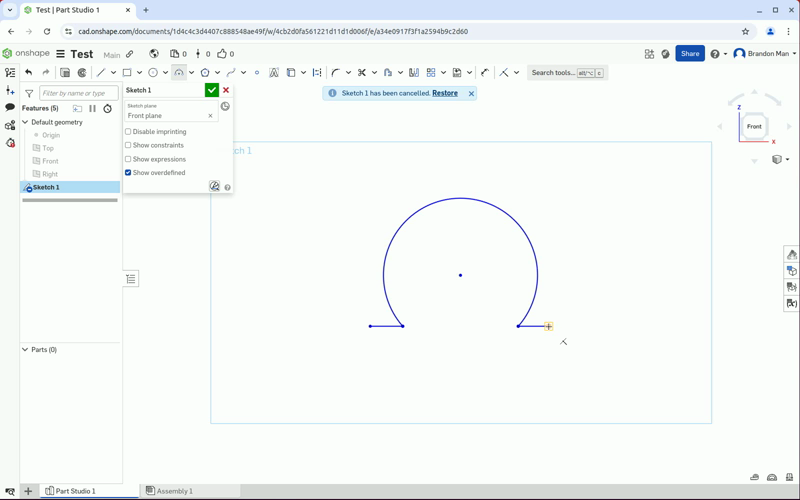
click(548, 326)
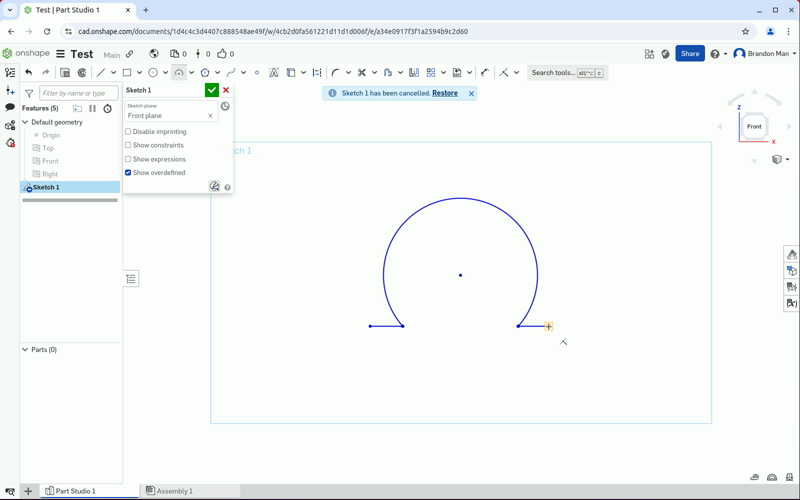
mouse_move(370, 326)
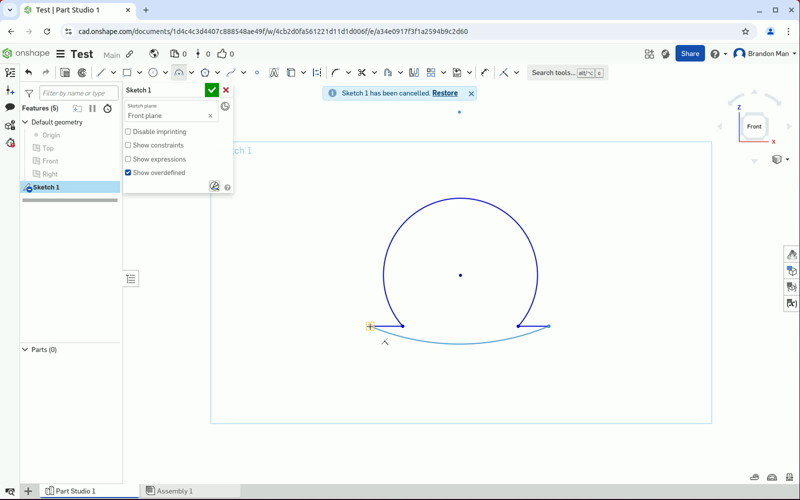
click(370, 326)
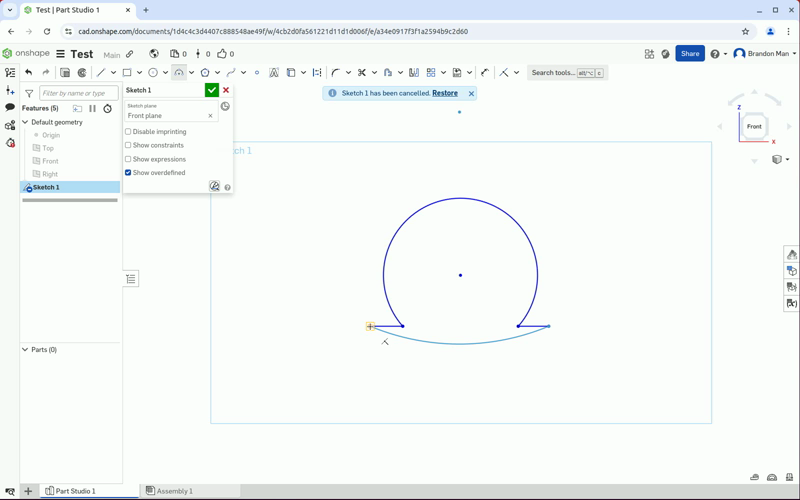
key_down(shift)
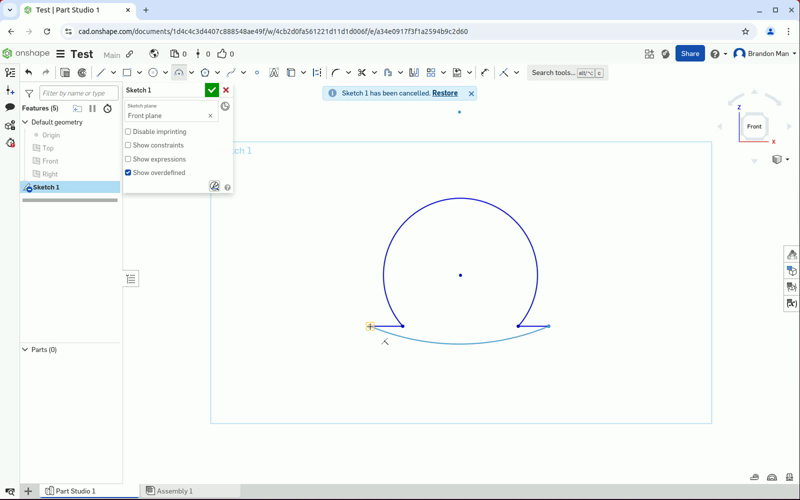
mouse_move(459, 170)
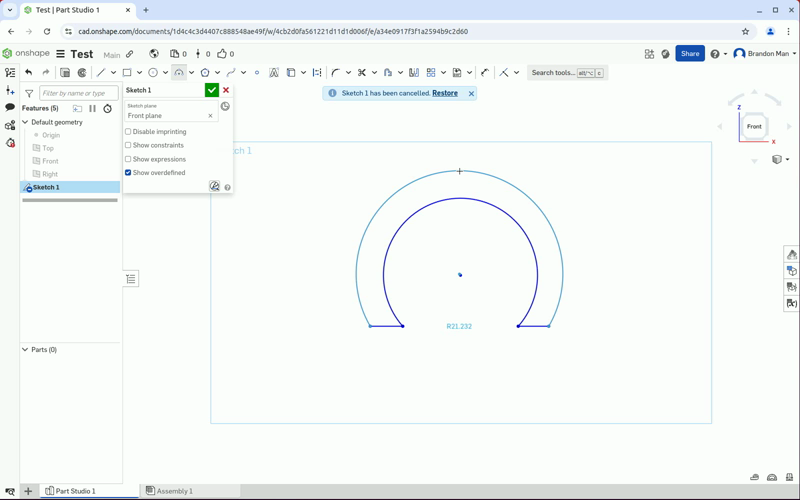
click(459, 170)
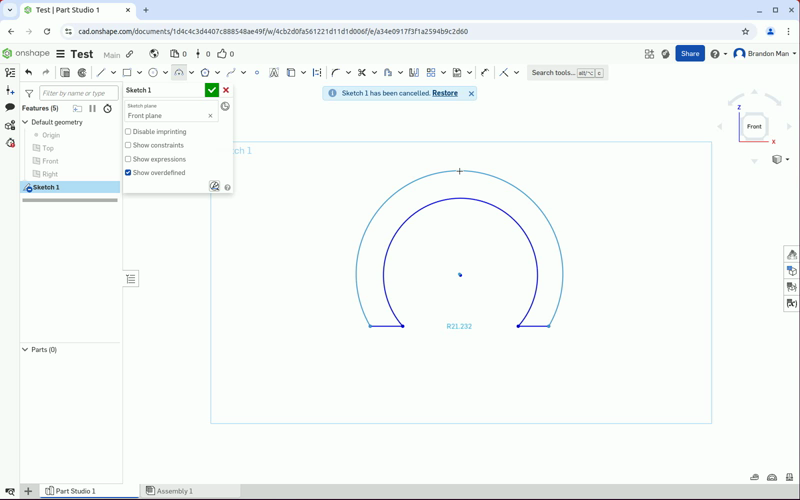
key_up(shift)
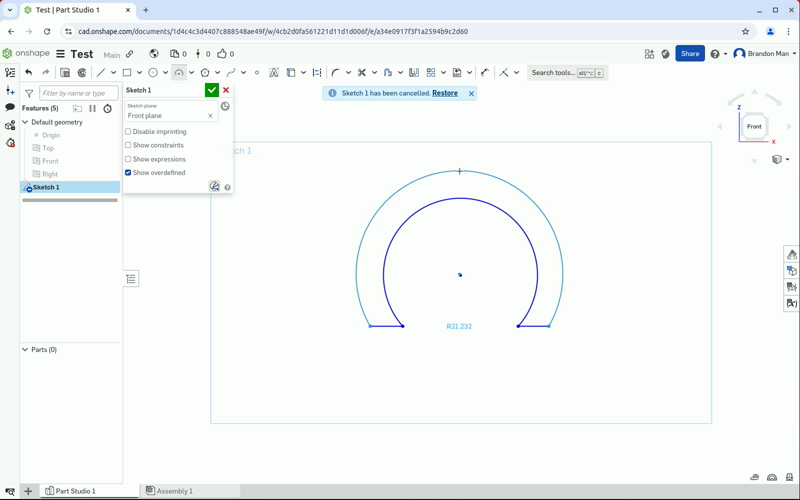
key(esc)
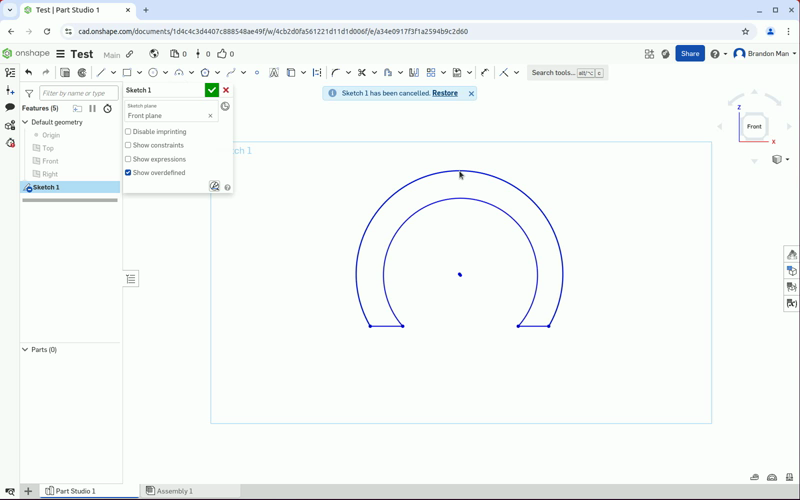
mouse_move(369, 296)
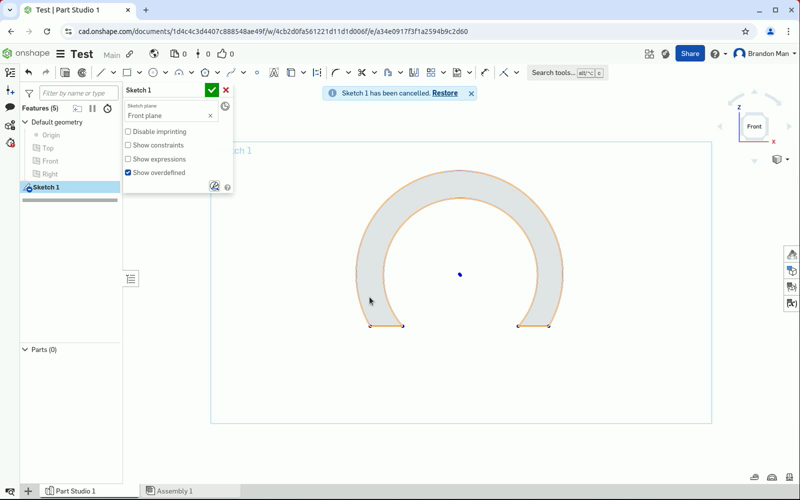
click(369, 296)
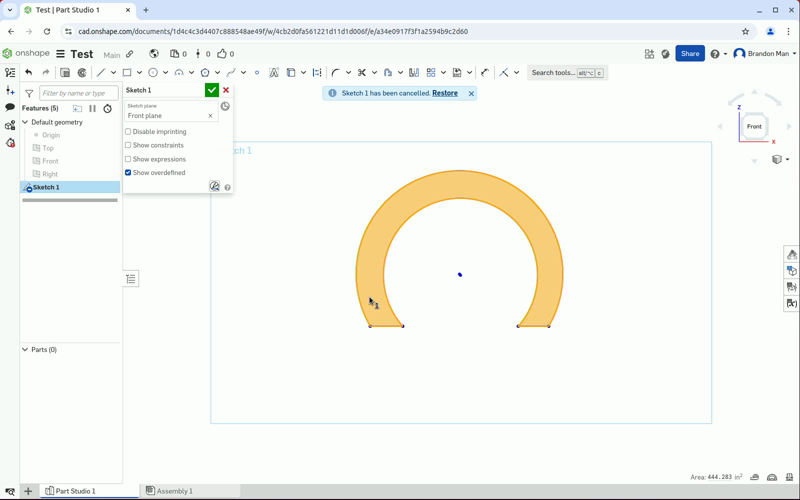
mouse_move(73, 352)
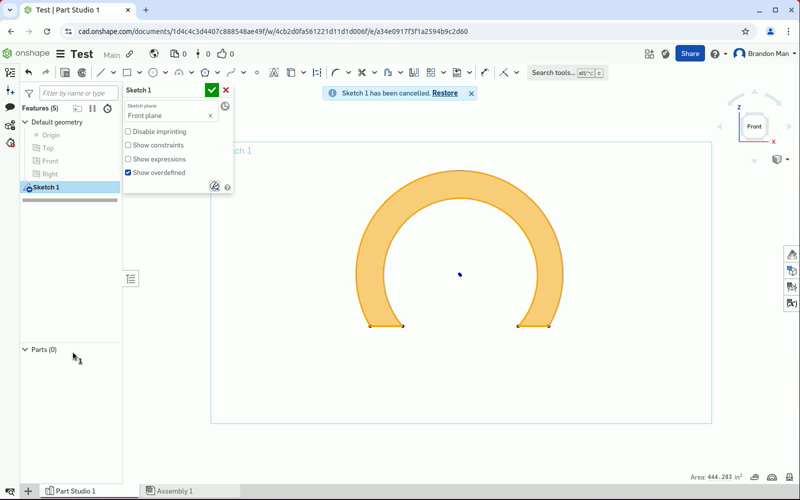
key(shift+y)
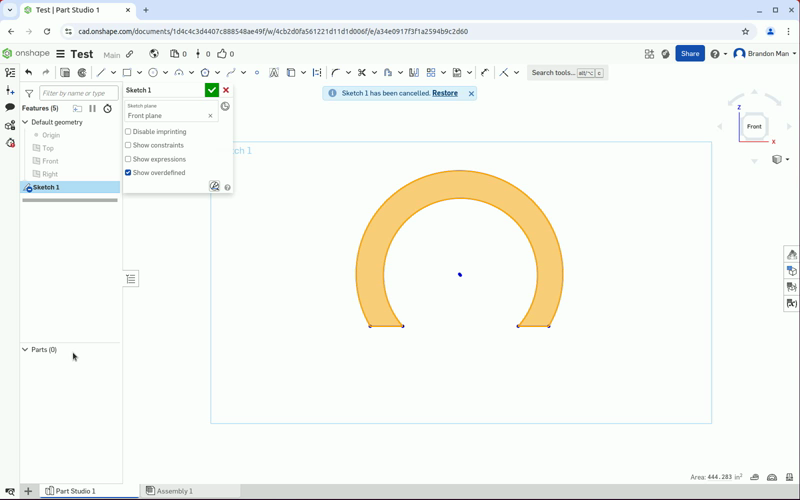
key(shift+e)
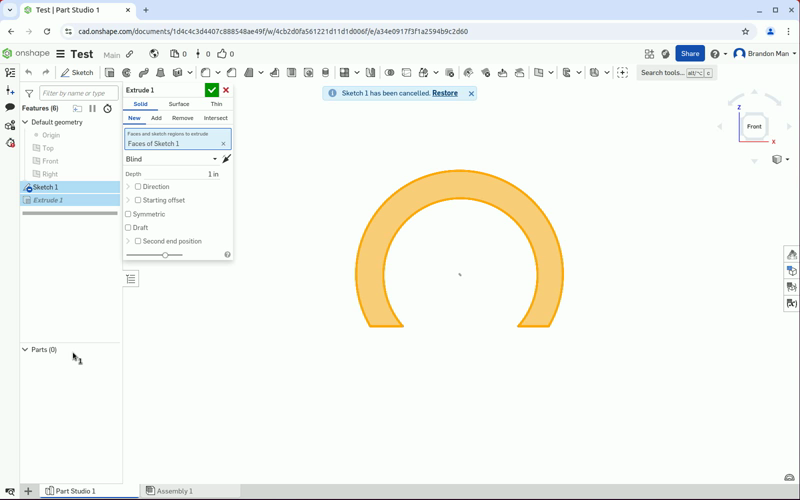
mouse_move(143, 106)
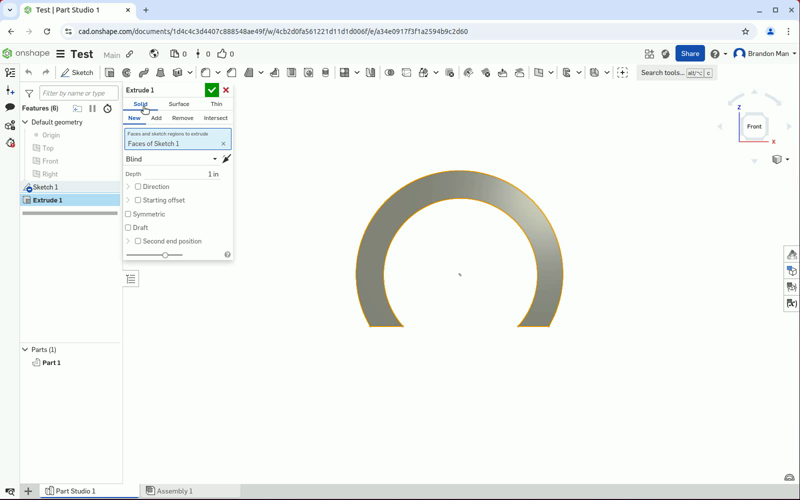
click(143, 106)
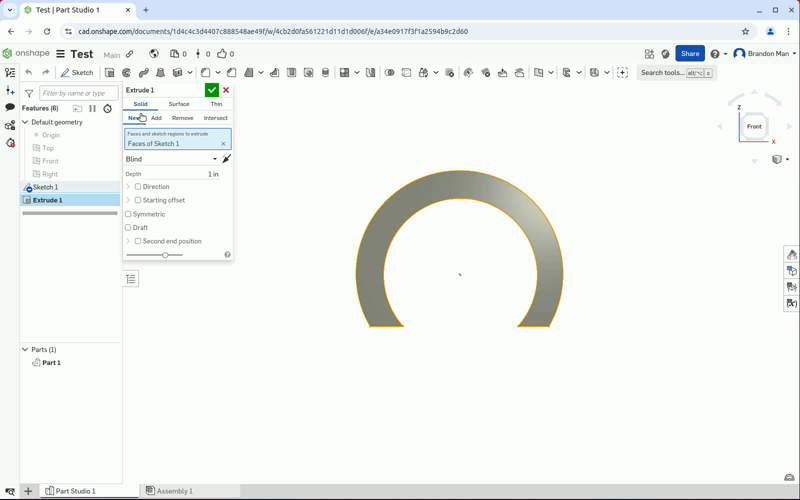
mouse_move(137, 120)
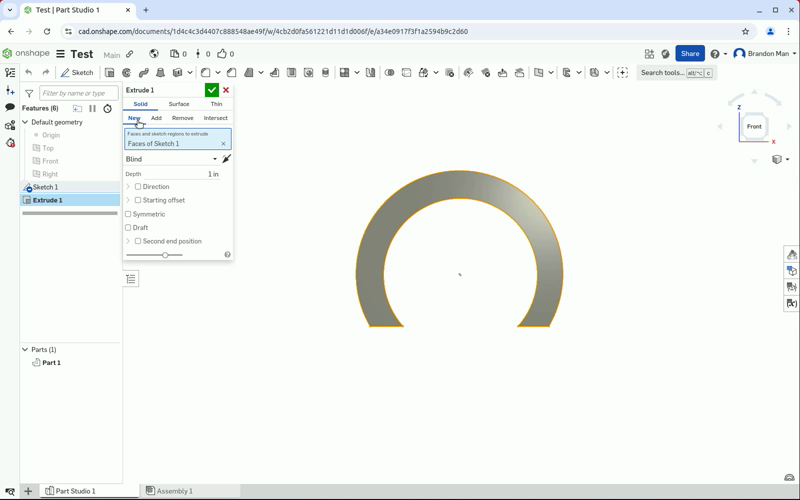
click(137, 120)
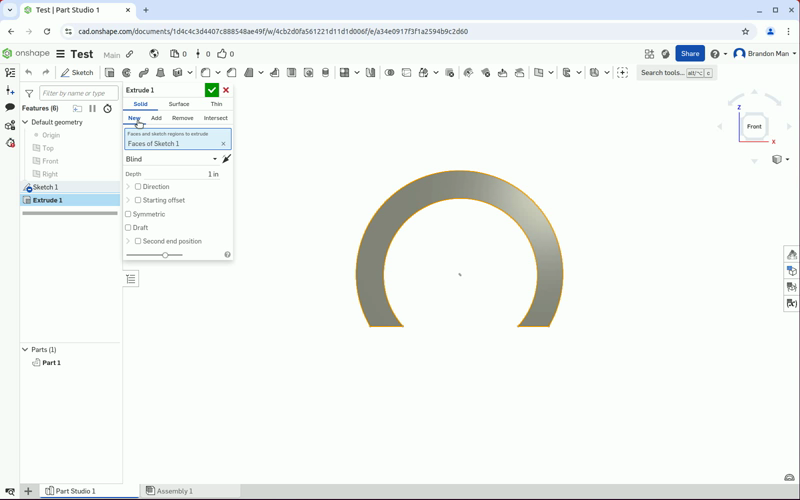
key(tab, 4)
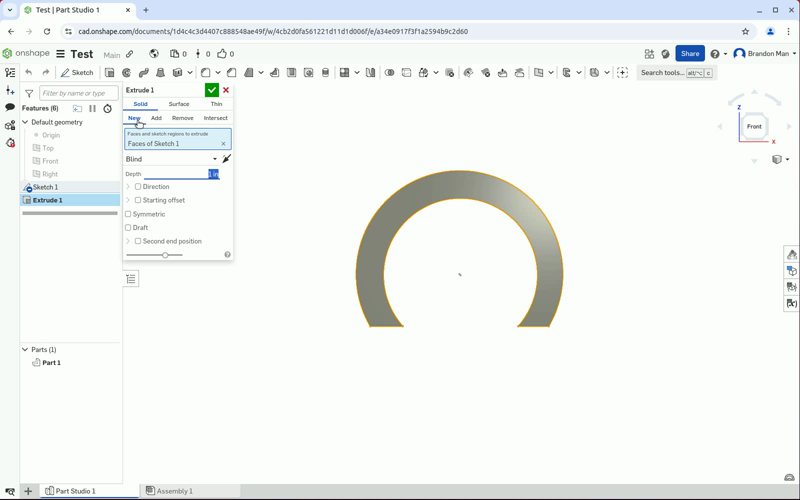
text(6.74)
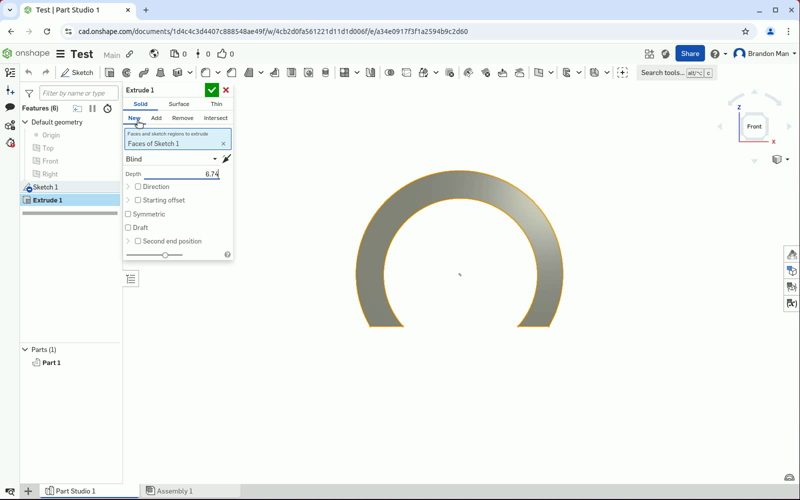
key(enter)
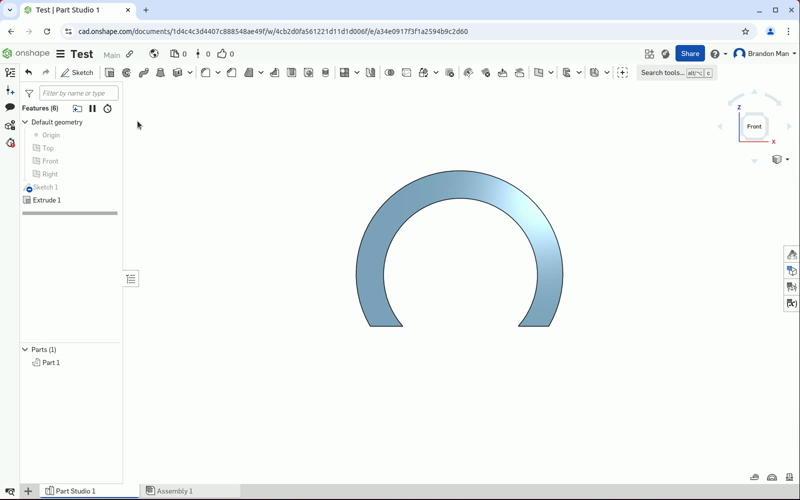
key(shift+h)
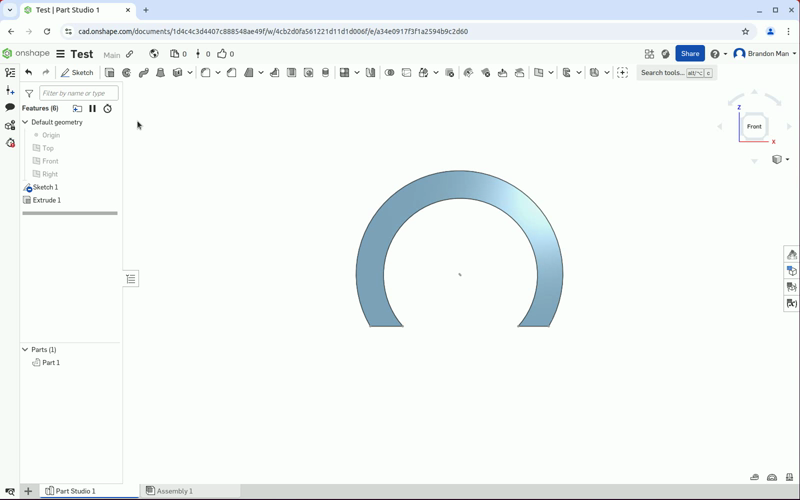
key(shift+h)
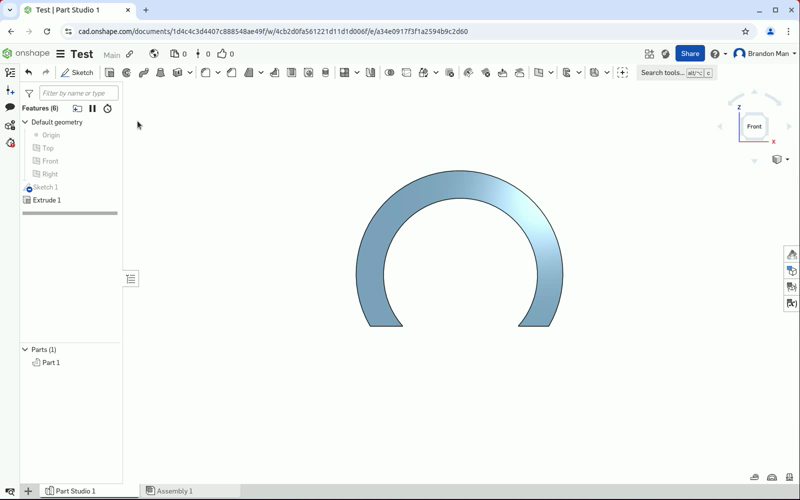
mouse_move(73, 189)
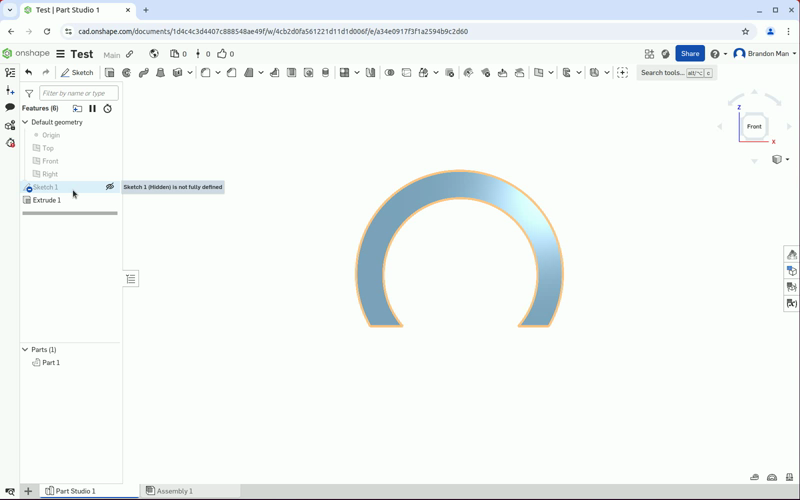
click(73, 189)
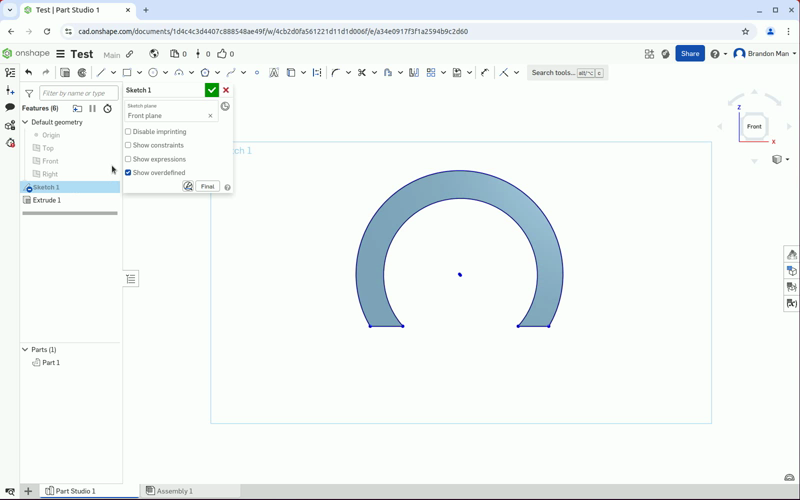
mouse_move(229, 92)
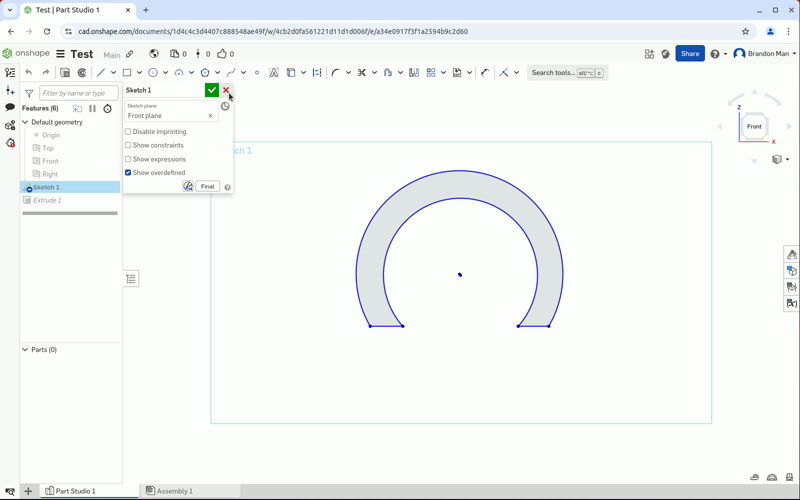
click(229, 92)
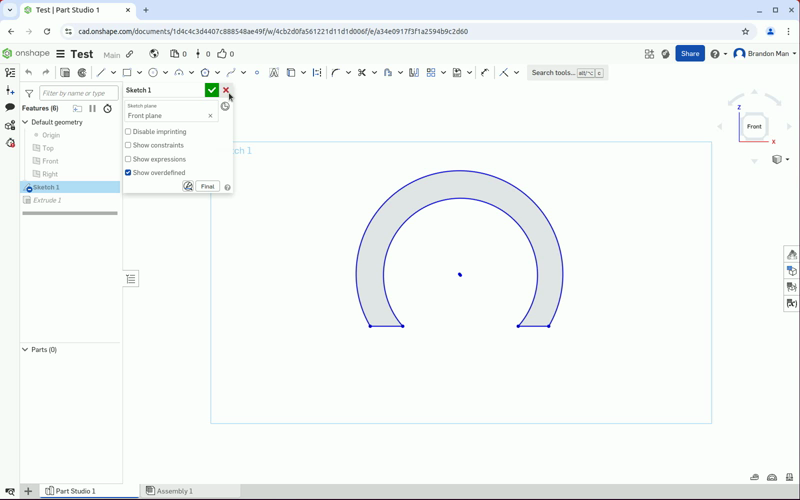
key(shift+s)
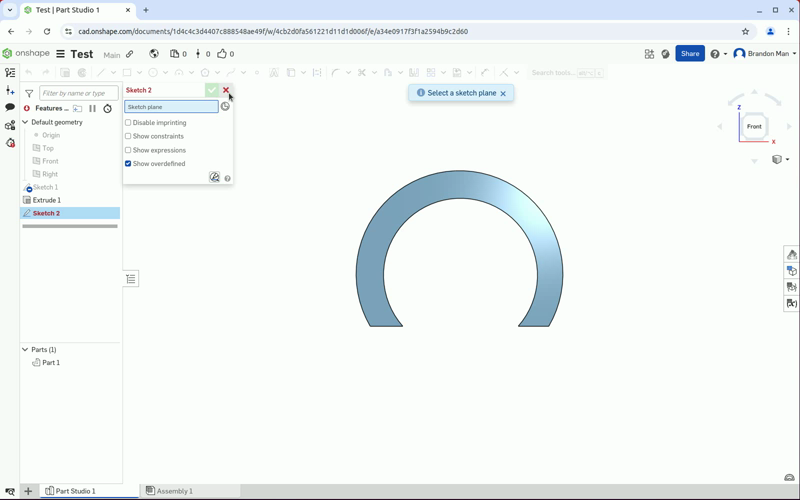
mouse_move(73, 163)
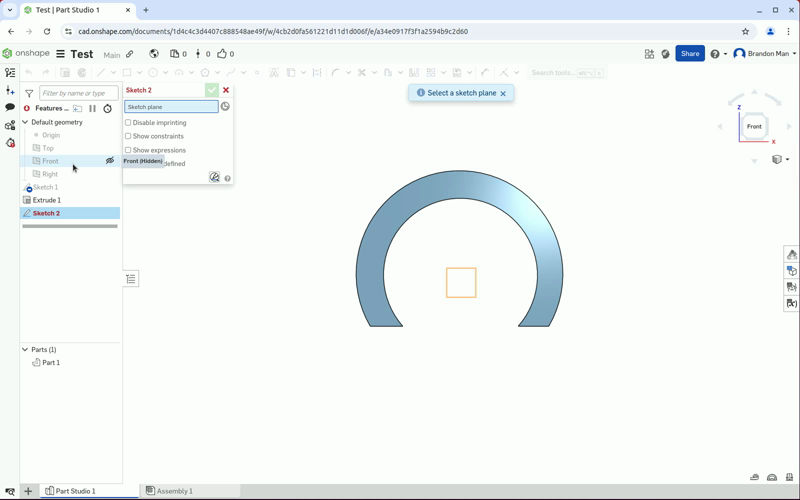
click(73, 163)
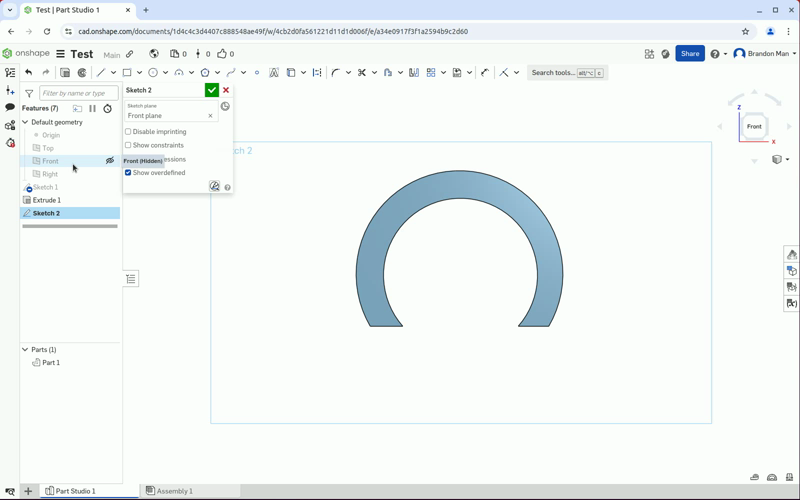
mouse_move(73, 352)
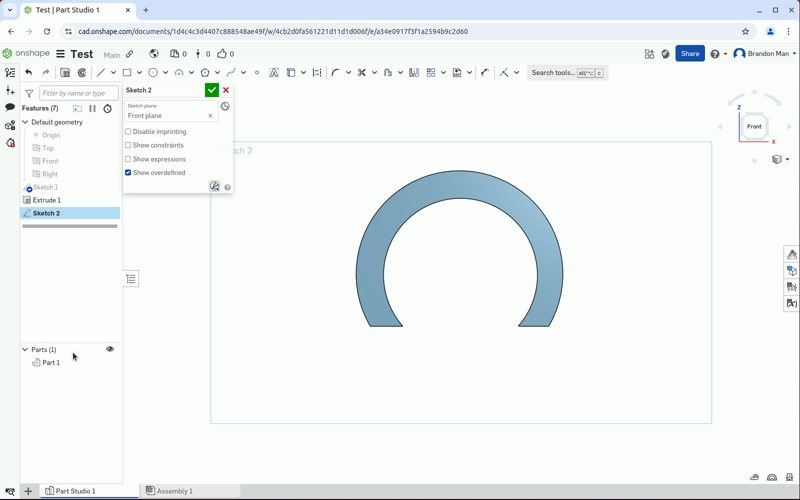
key(y)
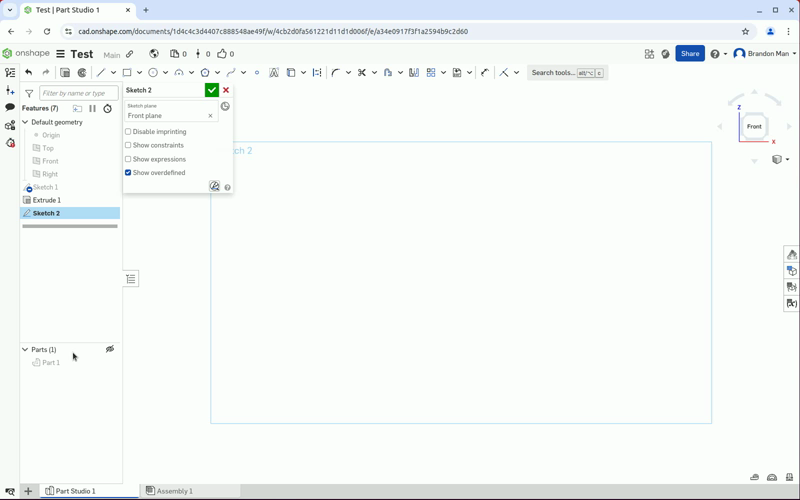
key(l)
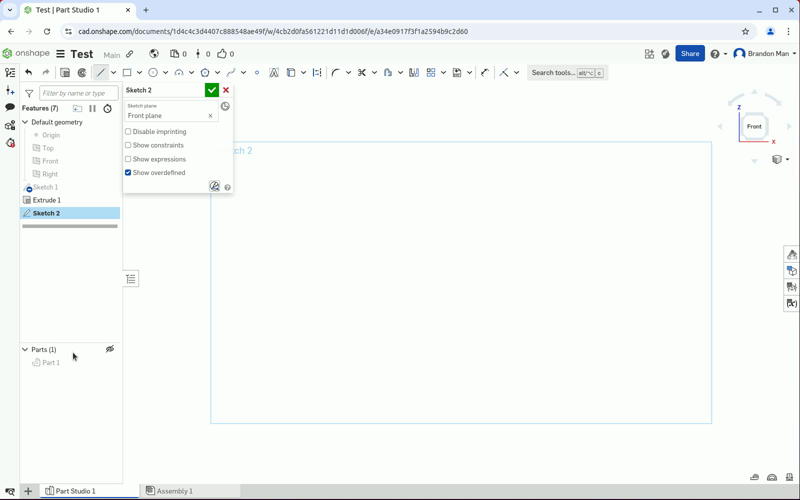
key_down(shift)
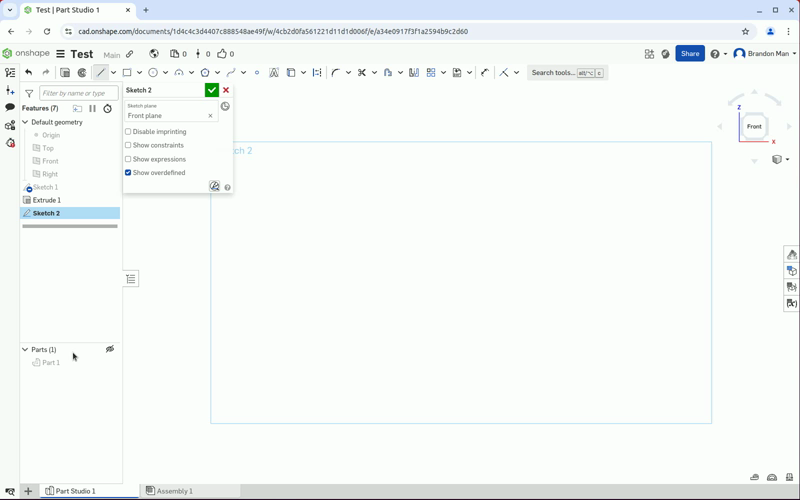
mouse_move(403, 326)
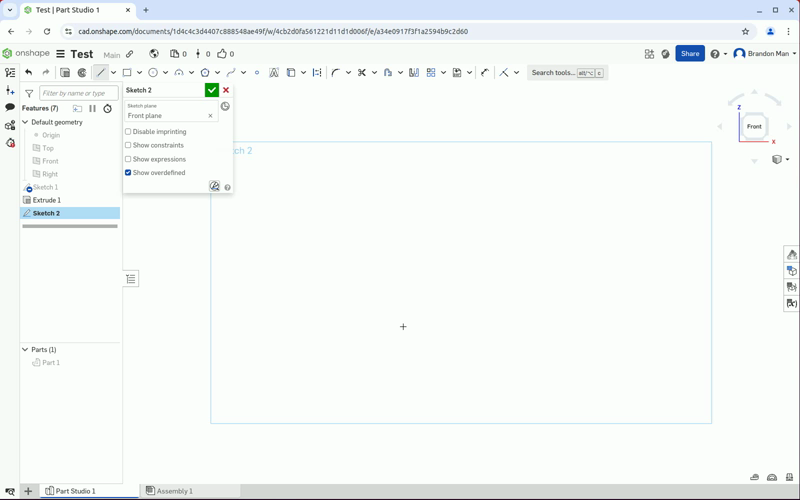
click(403, 326)
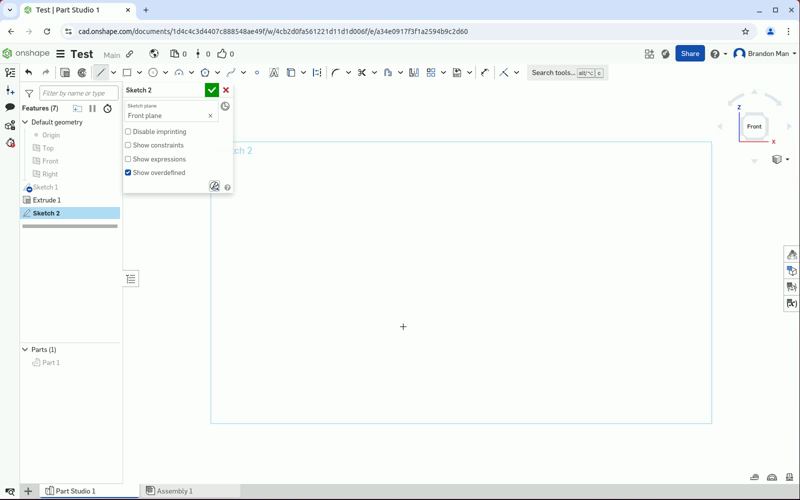
key_up(shift)
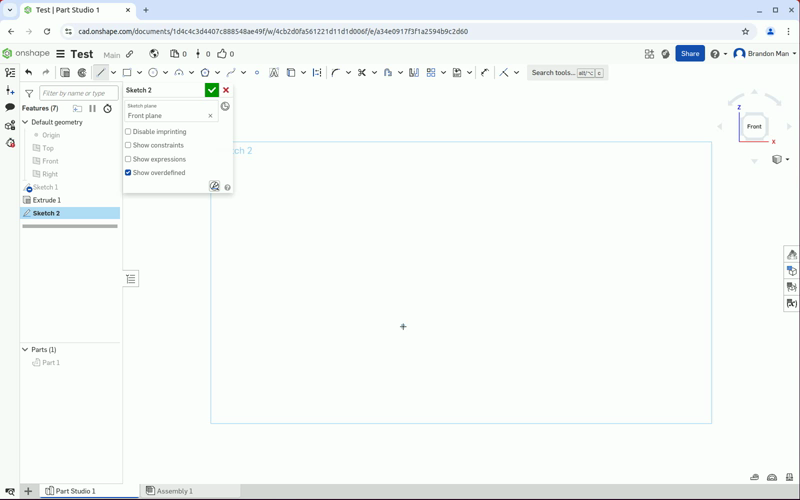
key_down(shift)
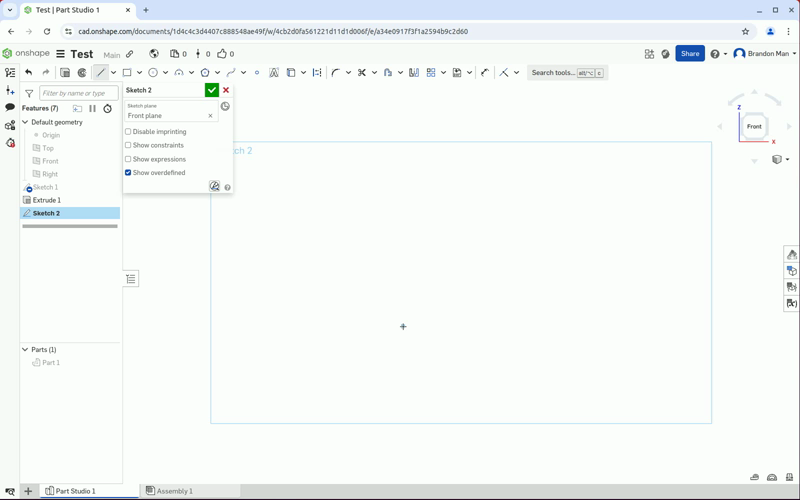
mouse_move(433, 326)
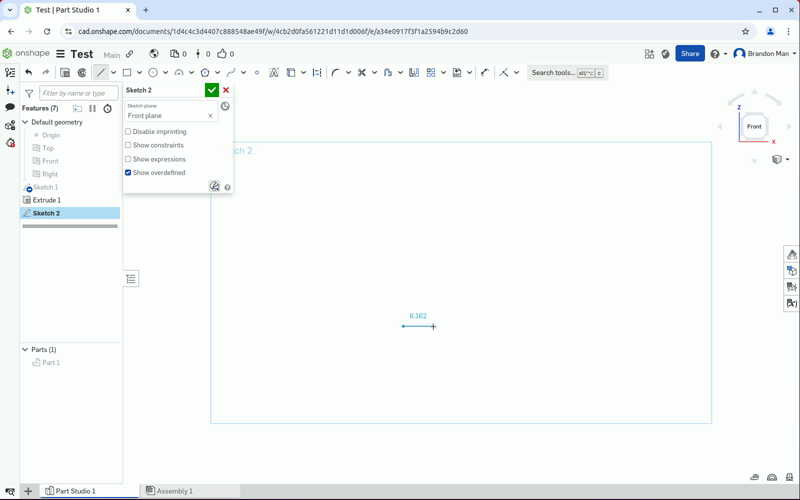
mouse_move(458, 326)
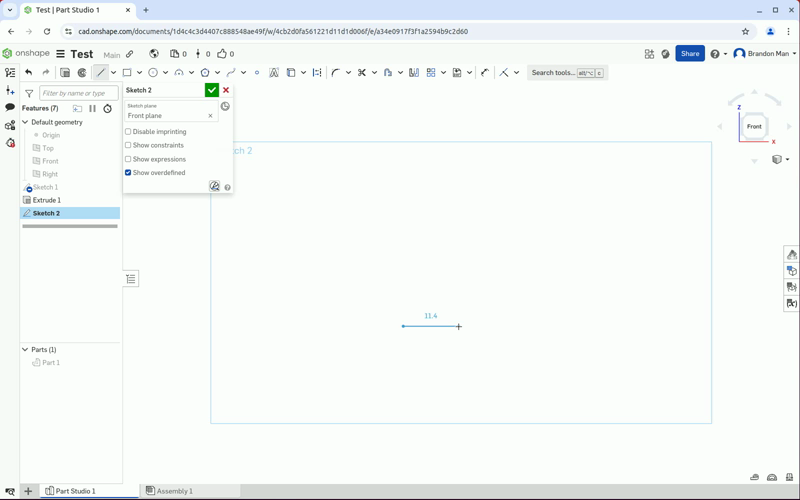
click(458, 326)
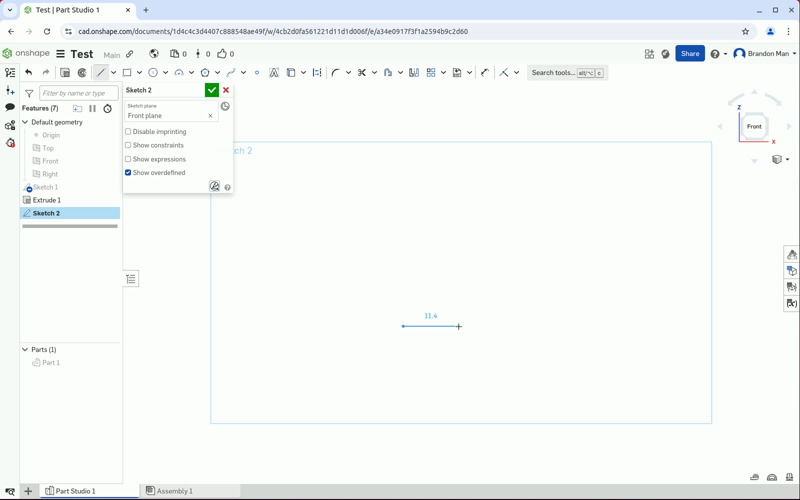
key_up(shift)
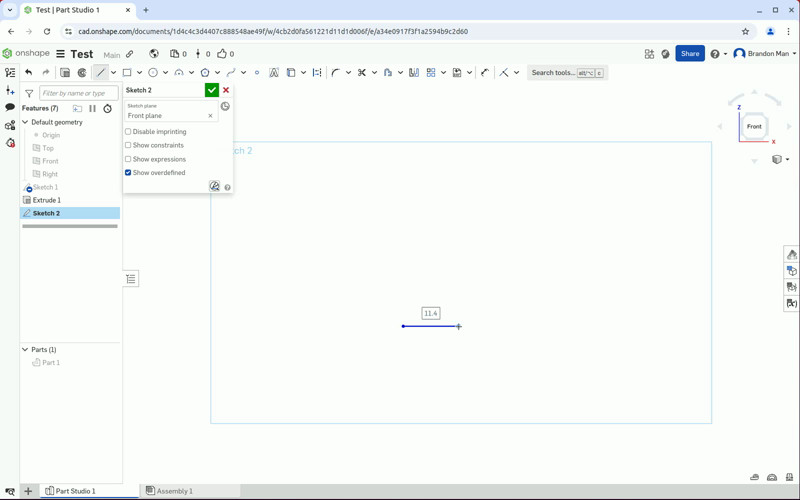
key(esc)
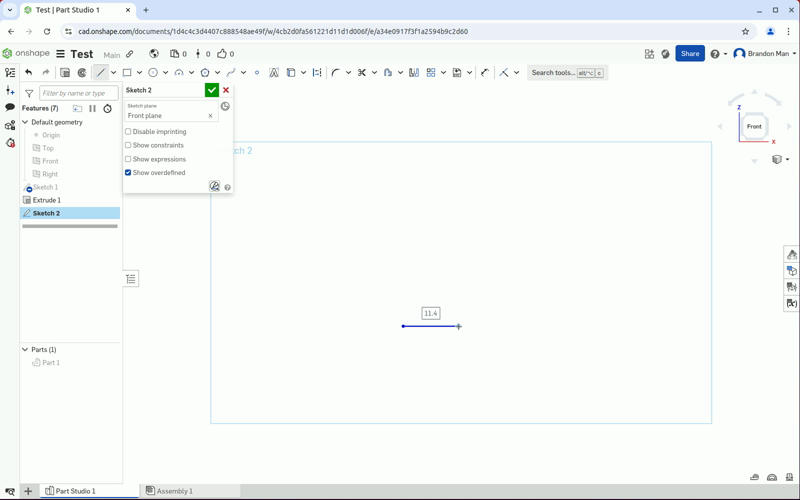
key(a)
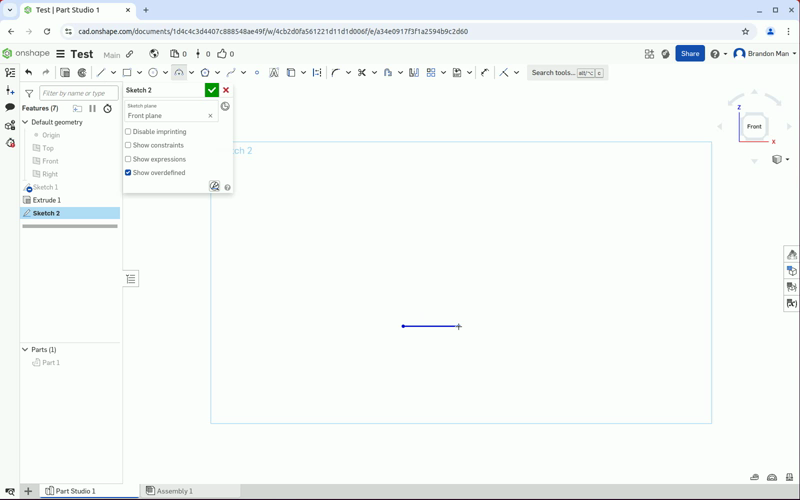
mouse_move(458, 326)
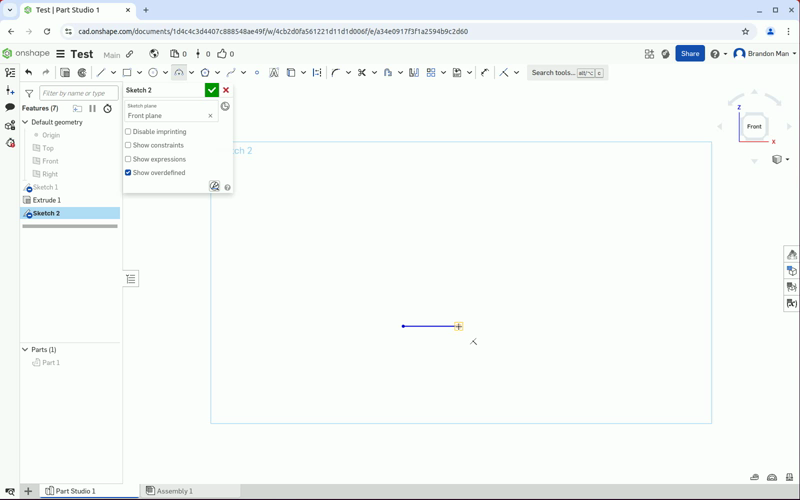
click(458, 326)
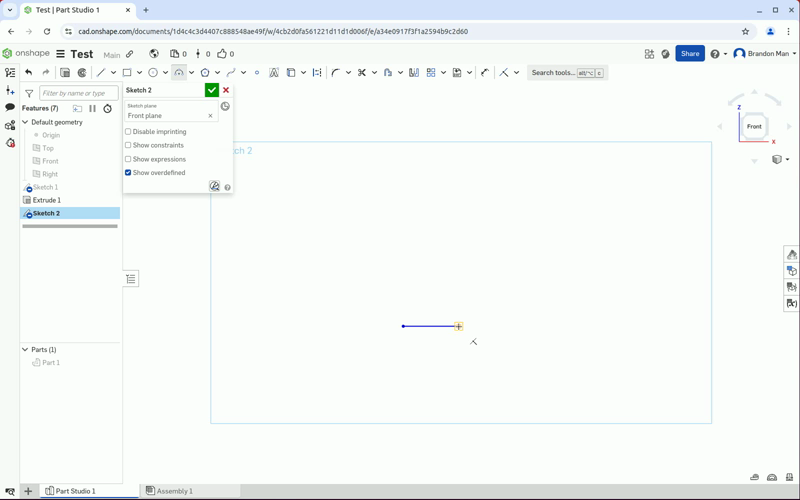
key_down(shift)
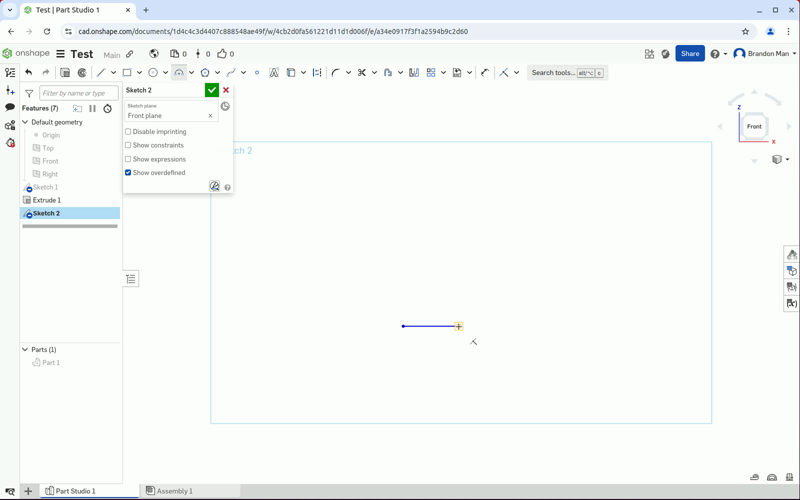
mouse_move(463, 326)
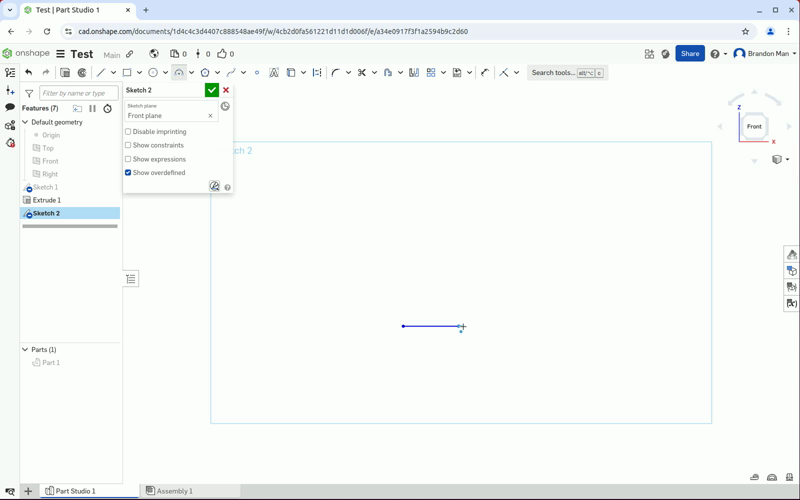
scroll(6)
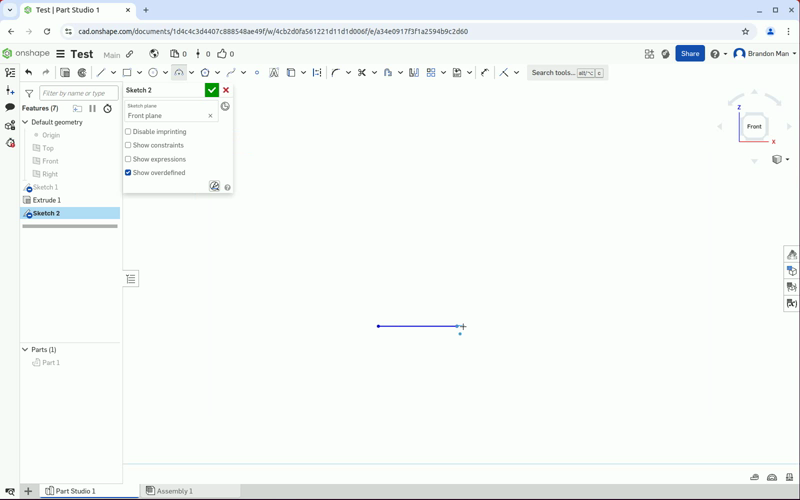
scroll(6)
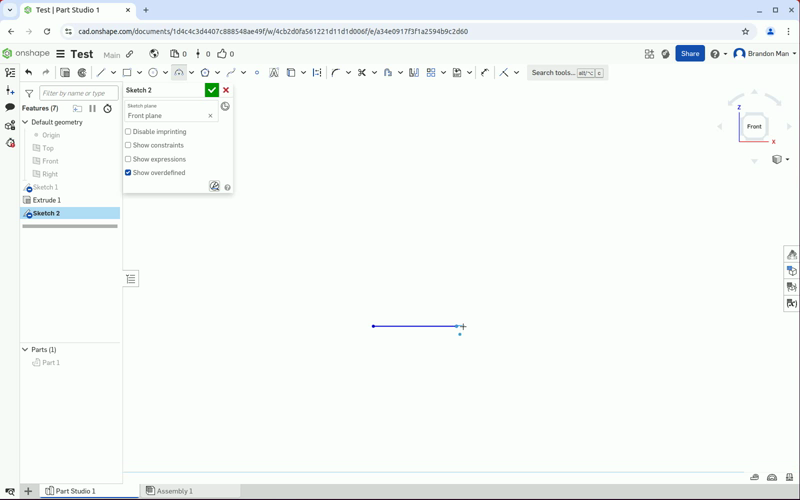
scroll(6)
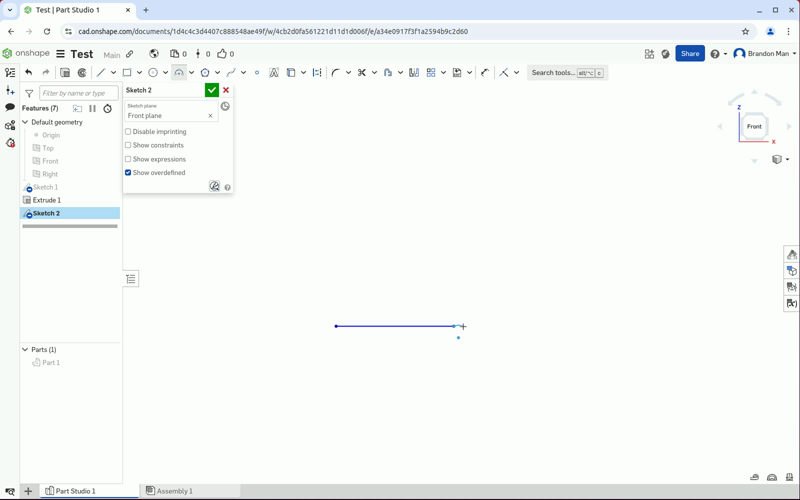
scroll(6)
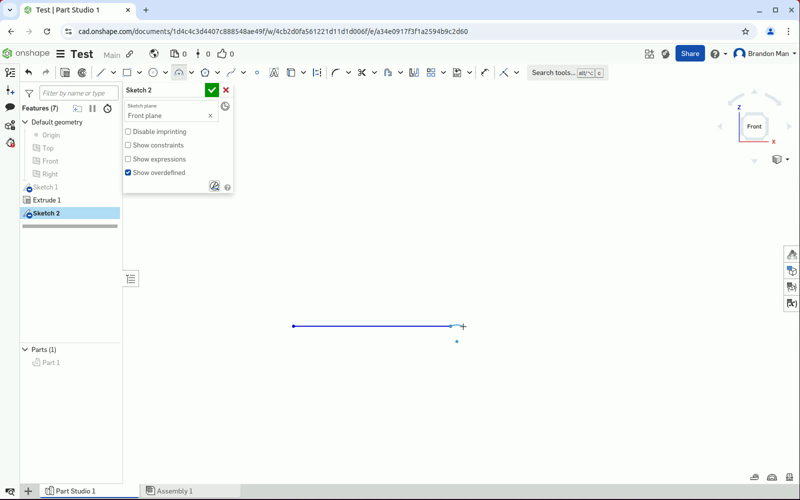
scroll(6)
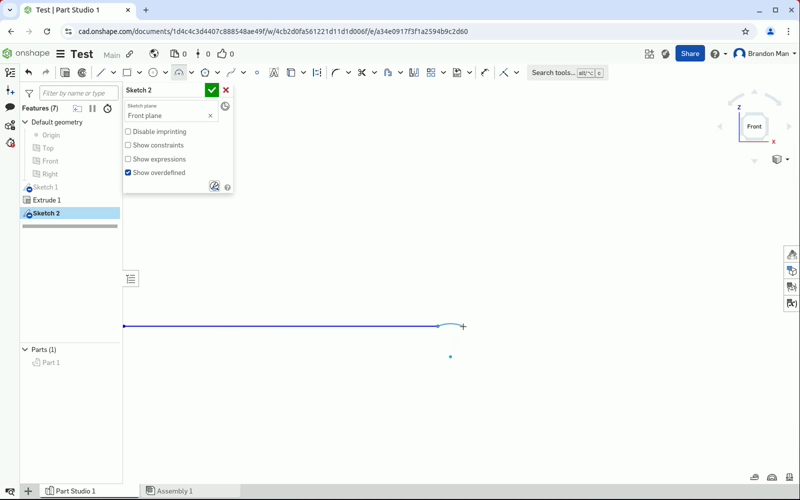
scroll(6)
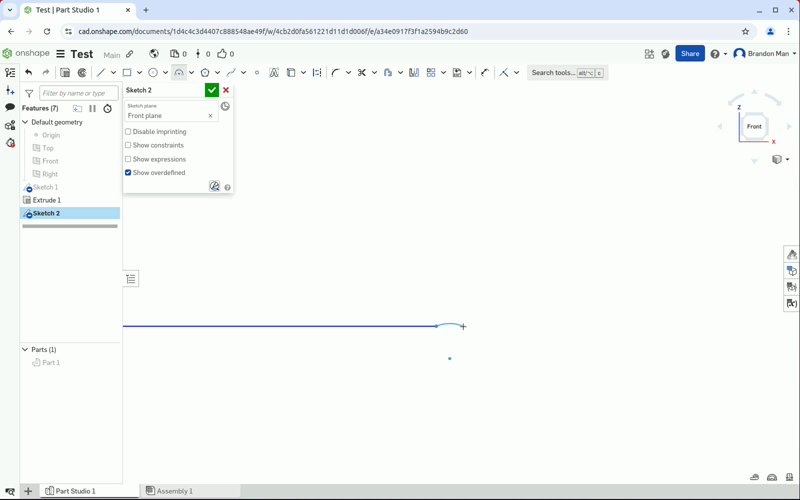
scroll(6)
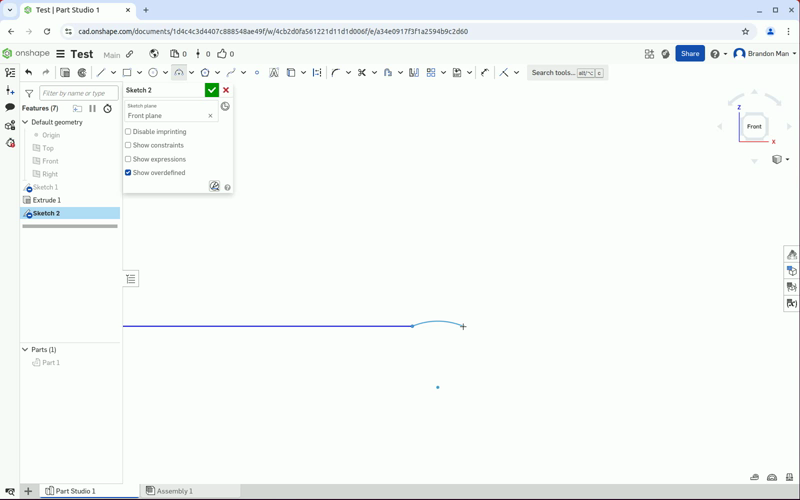
click(463, 326)
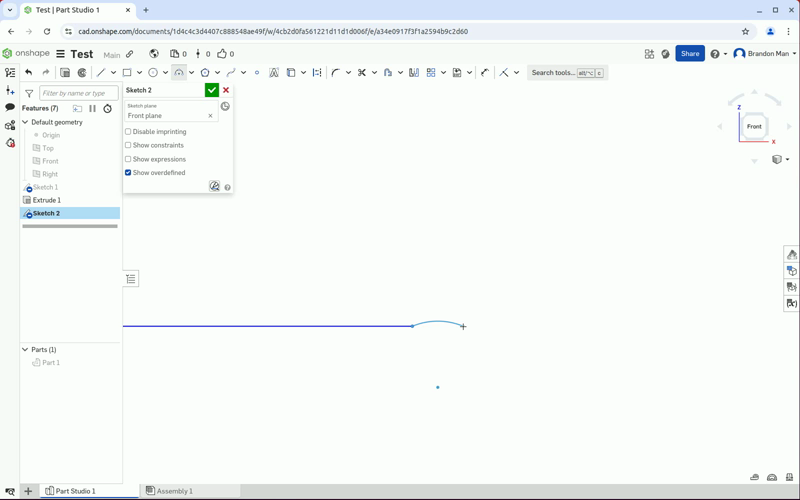
scroll(-6)
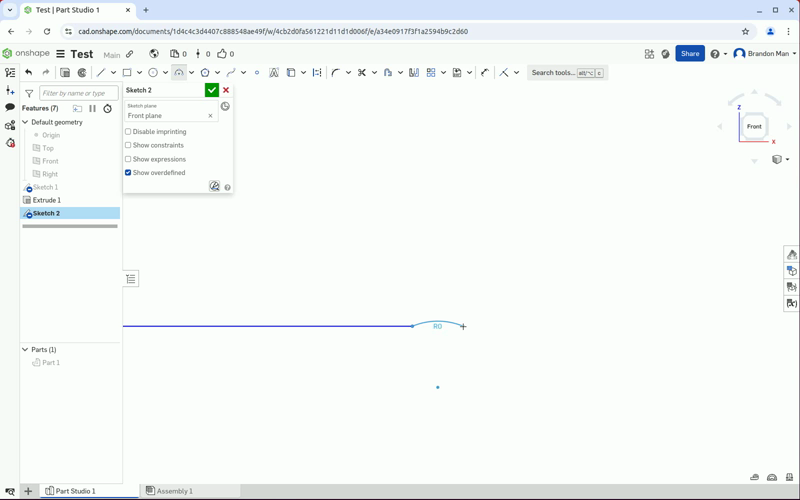
scroll(-6)
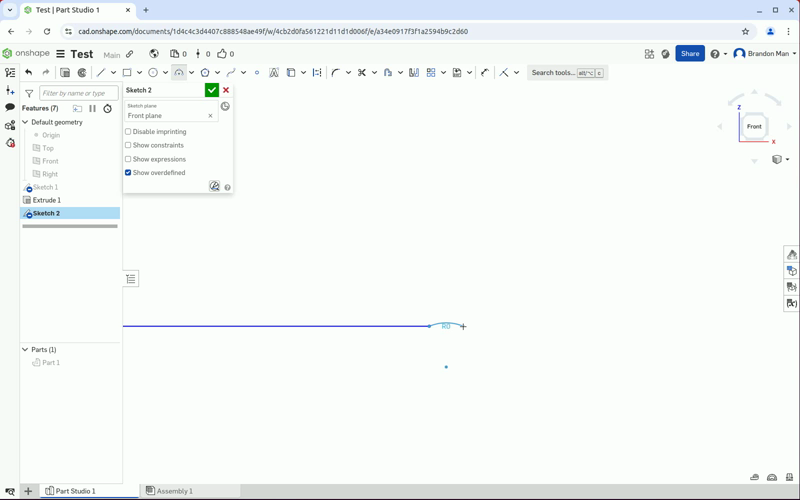
scroll(-6)
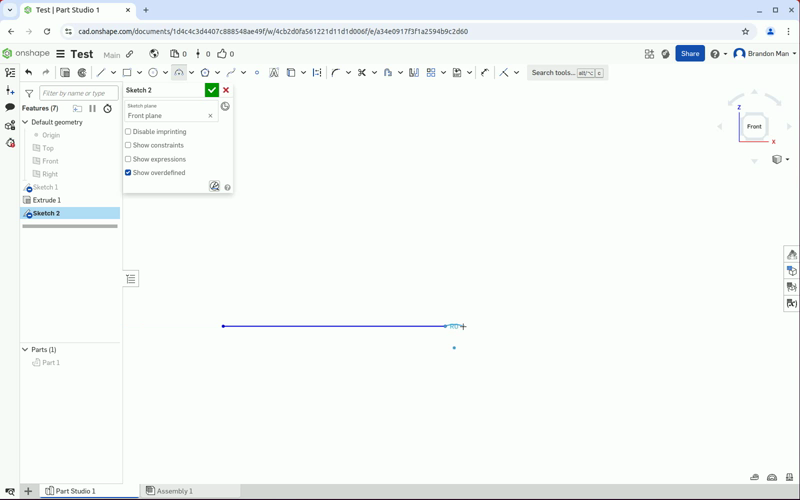
scroll(-6)
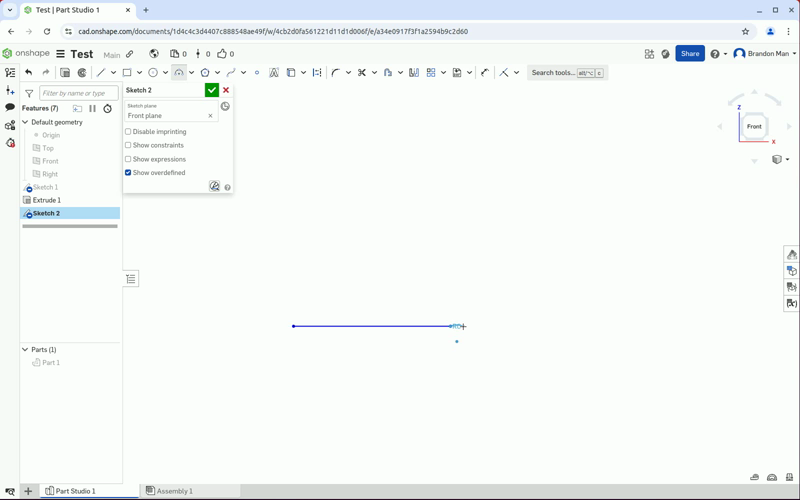
scroll(-6)
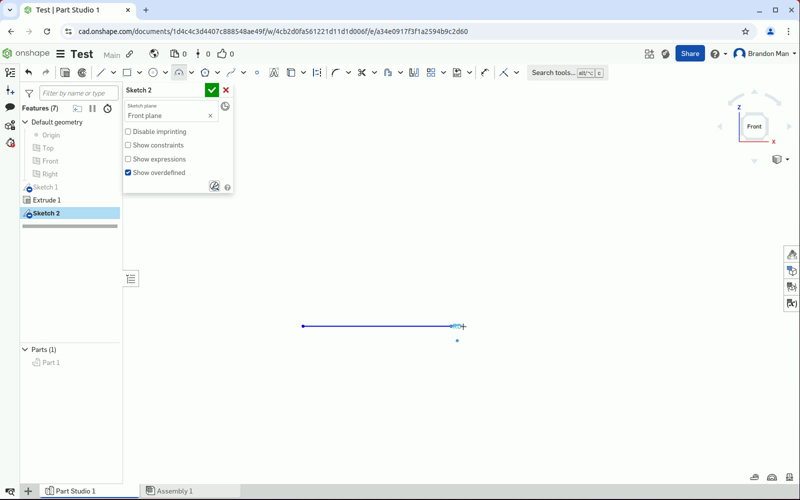
scroll(-6)
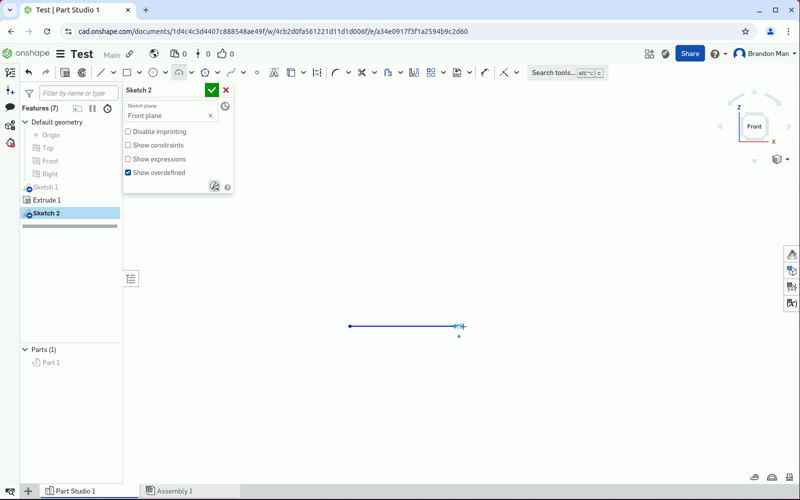
scroll(-6)
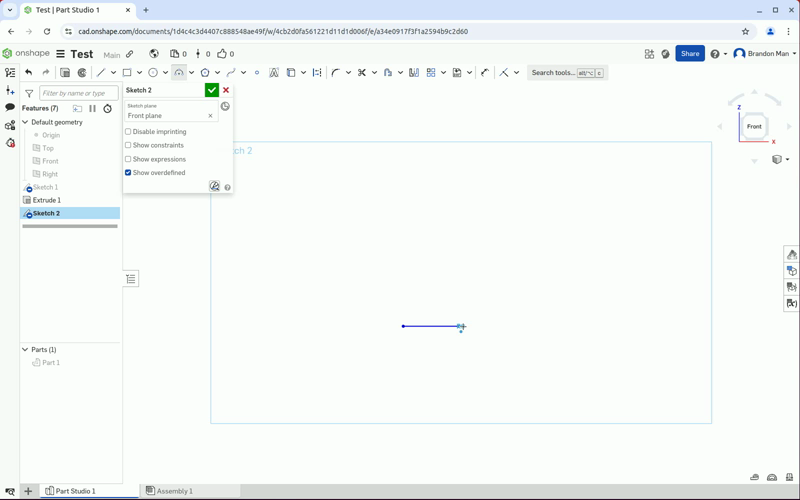
mouse_move(461, 239)
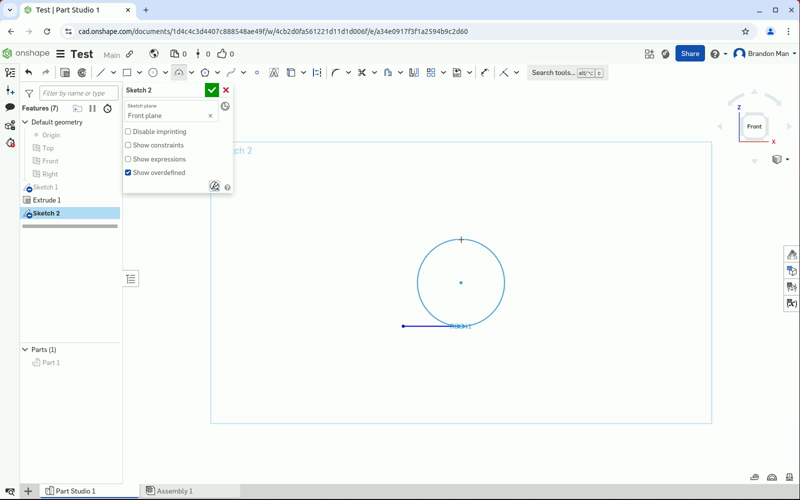
scroll(6)
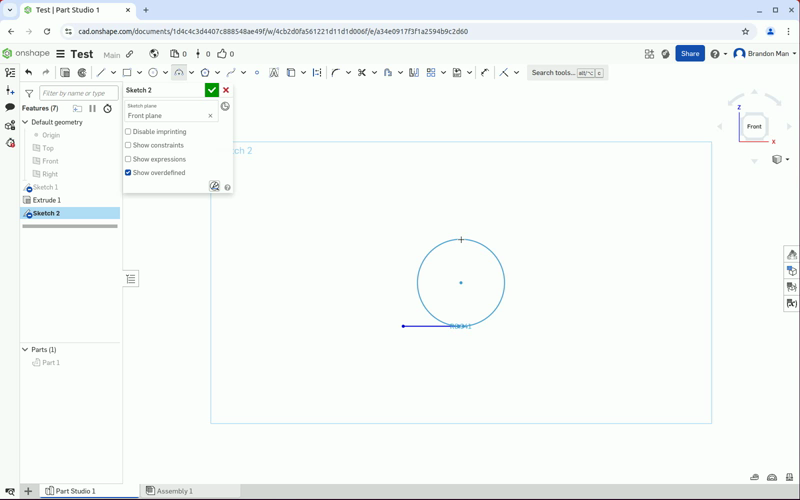
scroll(6)
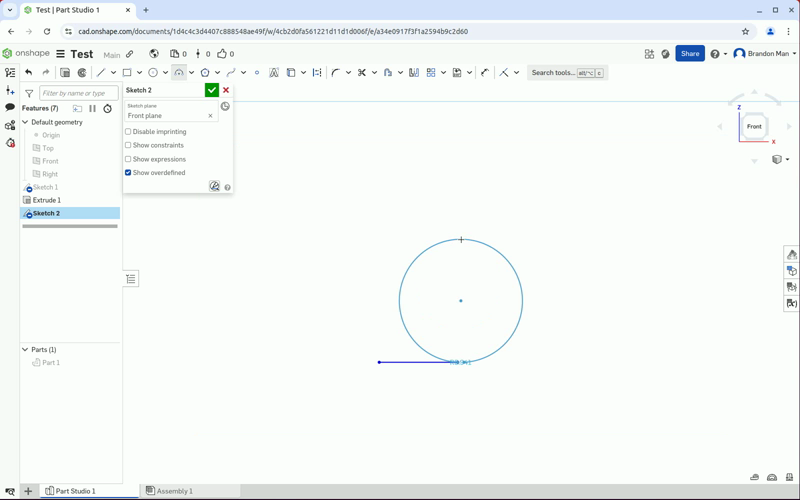
scroll(6)
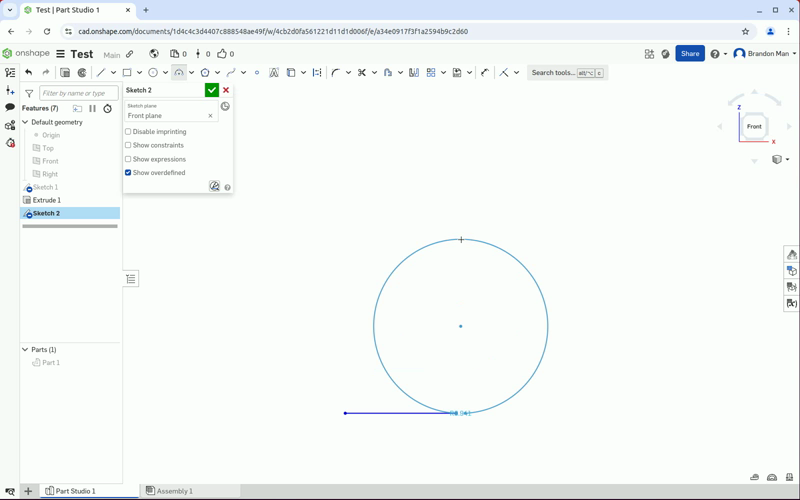
scroll(6)
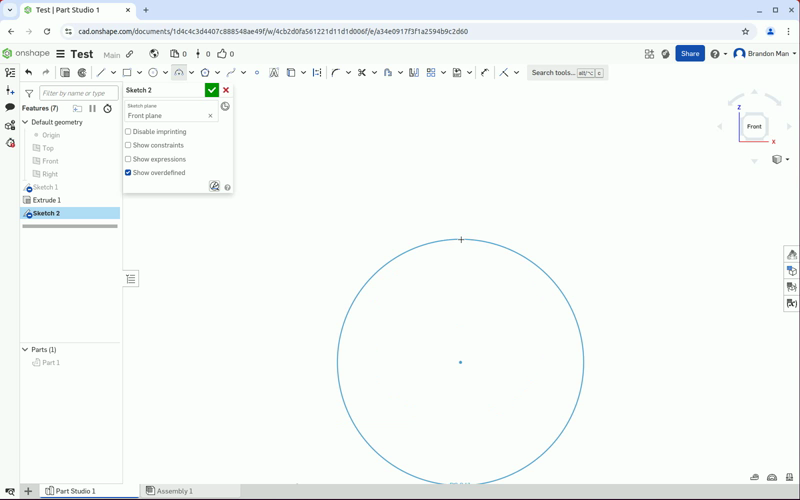
scroll(6)
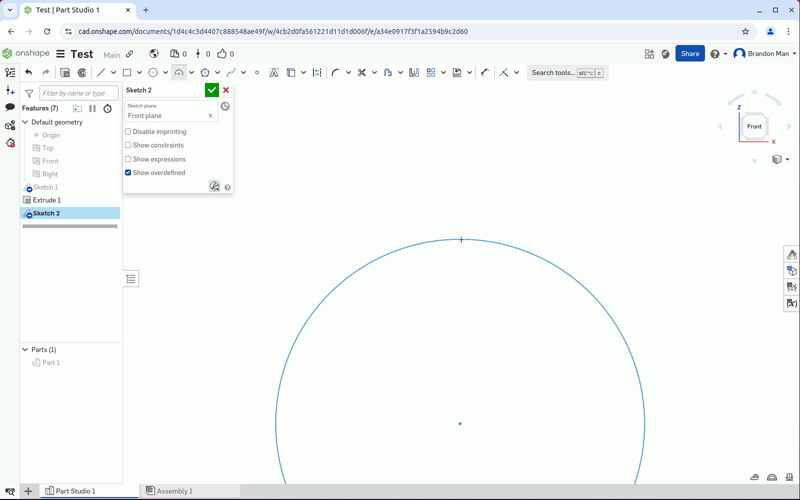
scroll(6)
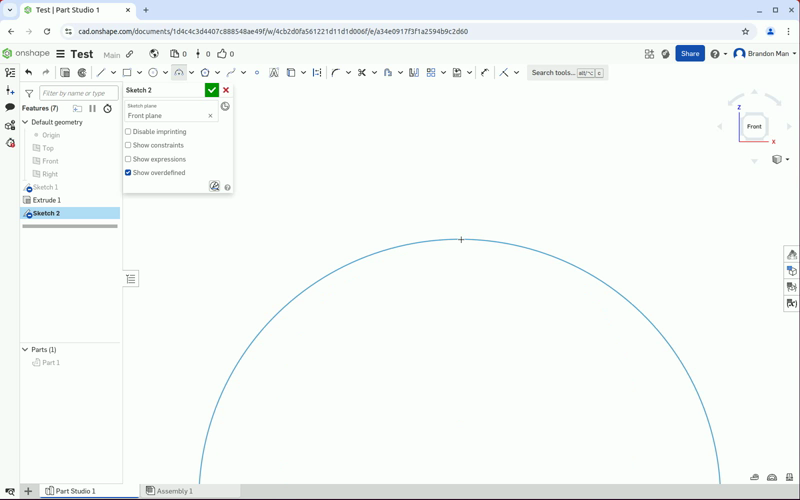
scroll(6)
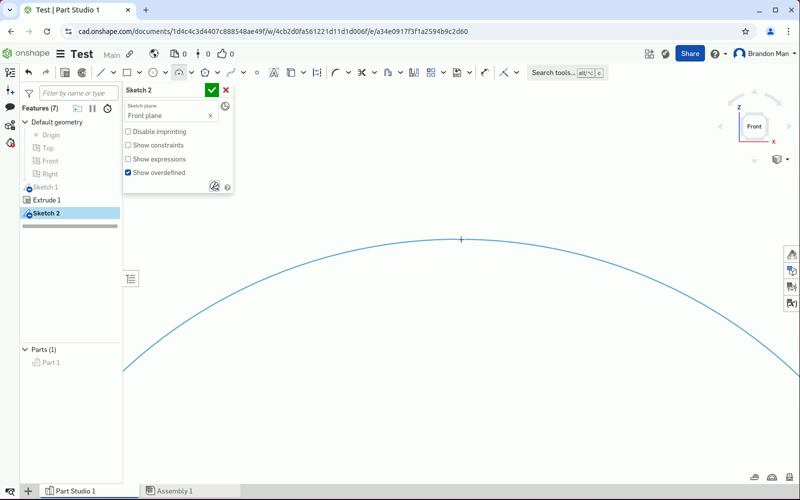
click(461, 239)
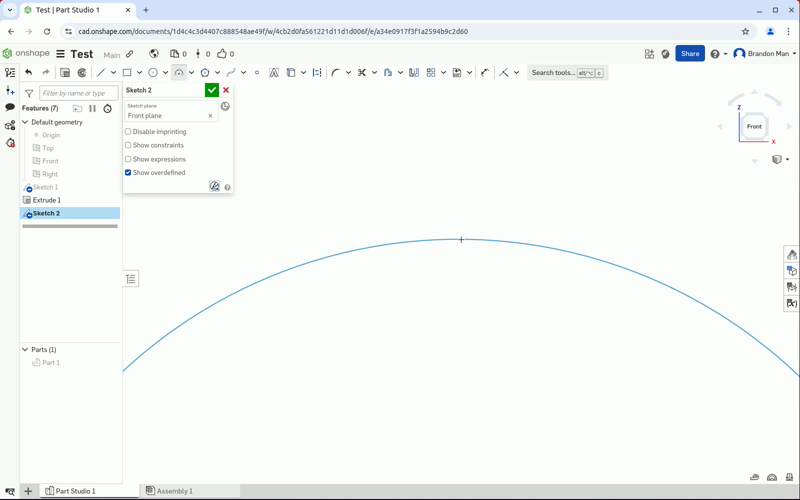
scroll(-6)
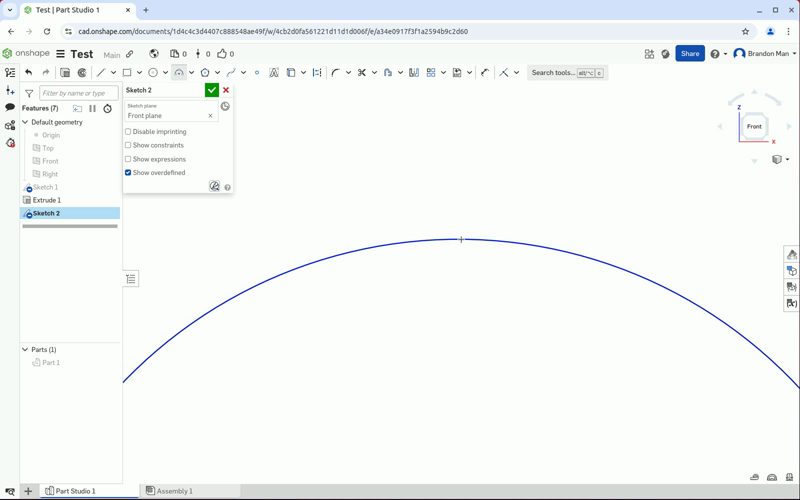
scroll(-6)
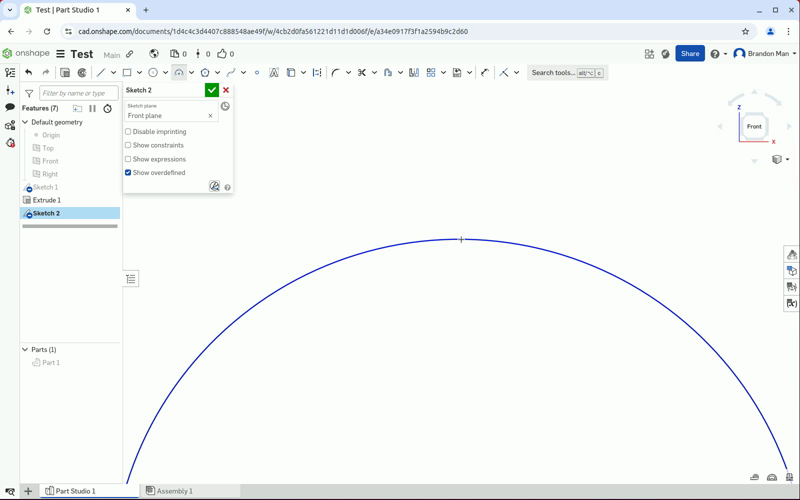
scroll(-6)
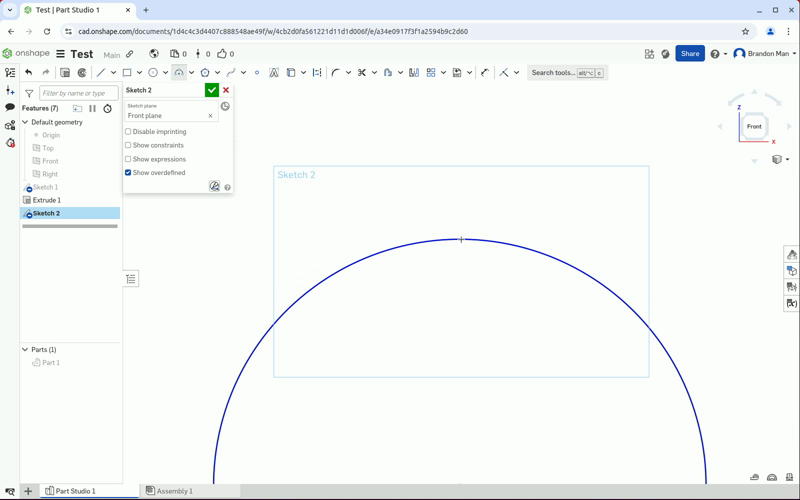
scroll(-6)
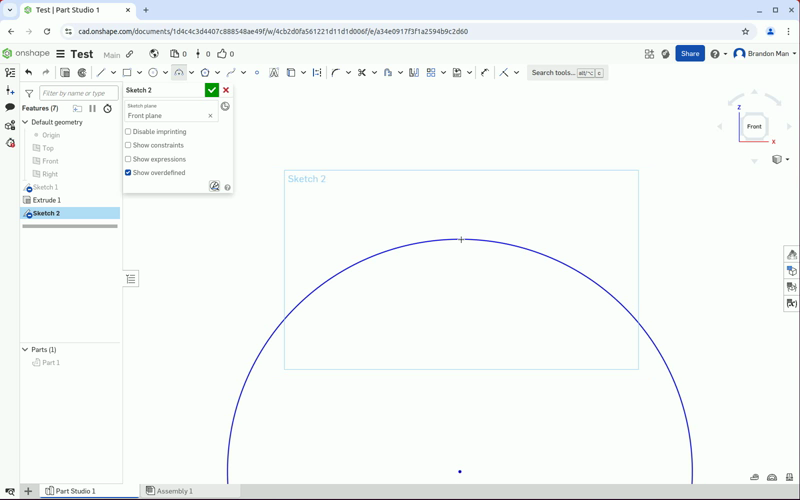
scroll(-6)
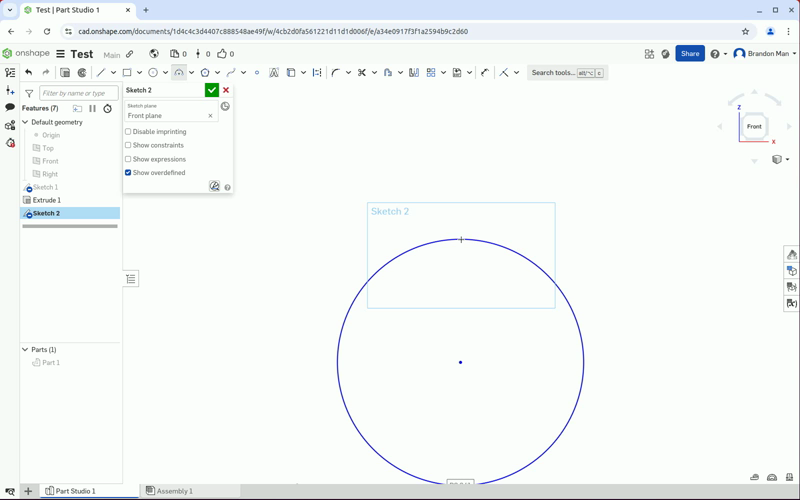
scroll(-6)
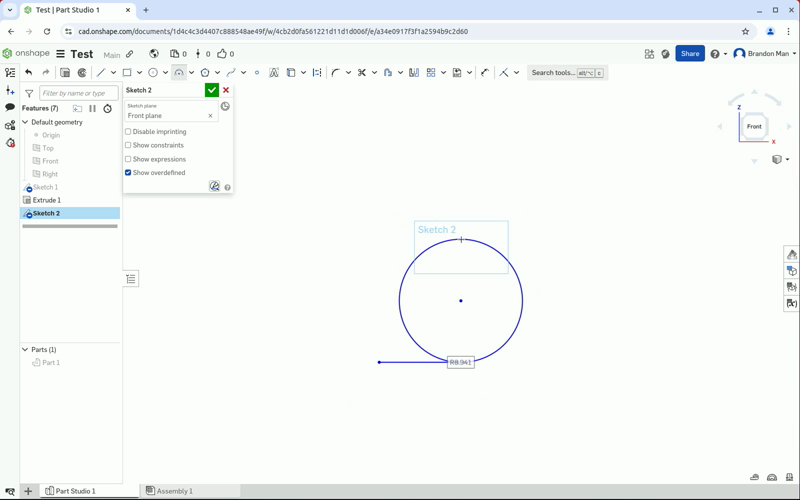
scroll(-6)
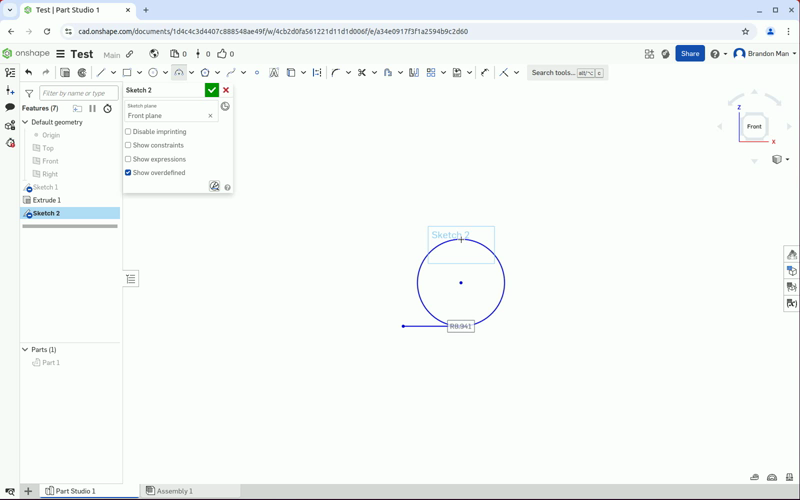
key_up(shift)
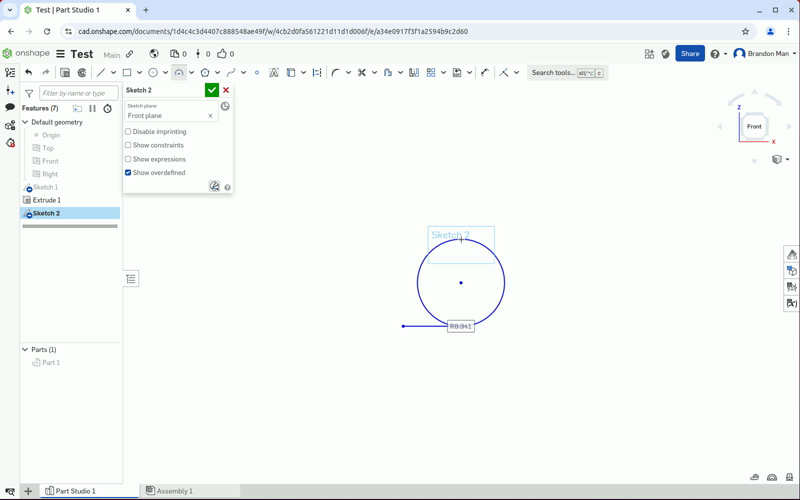
key(esc)
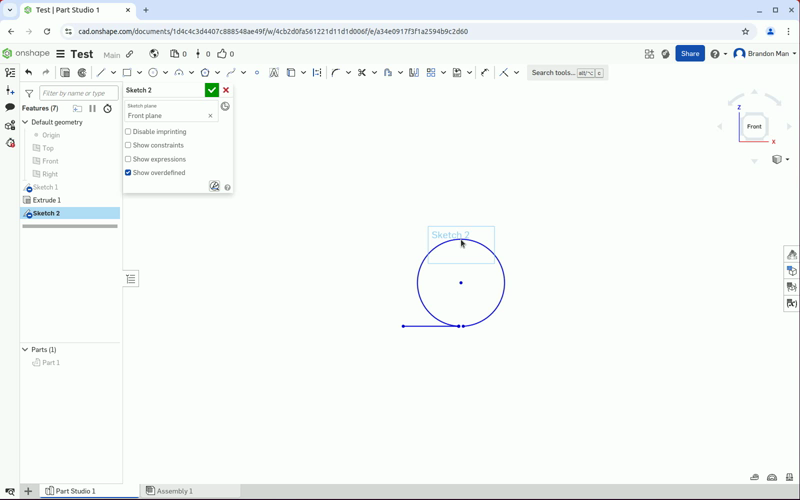
key(l)
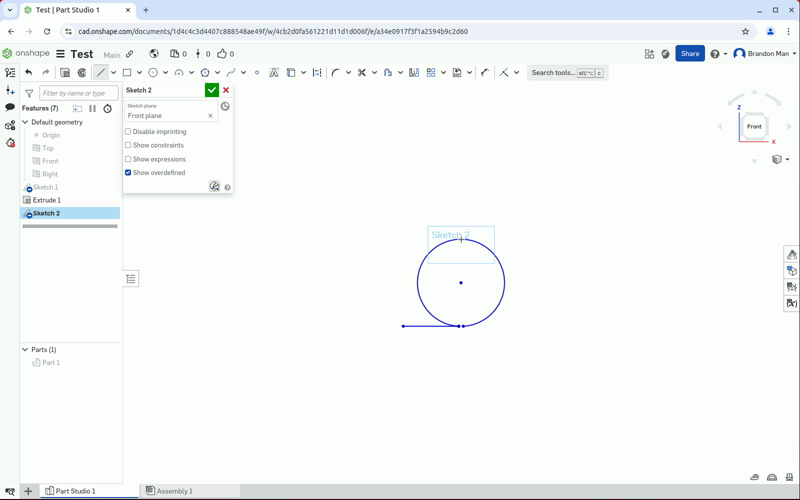
mouse_move(463, 326)
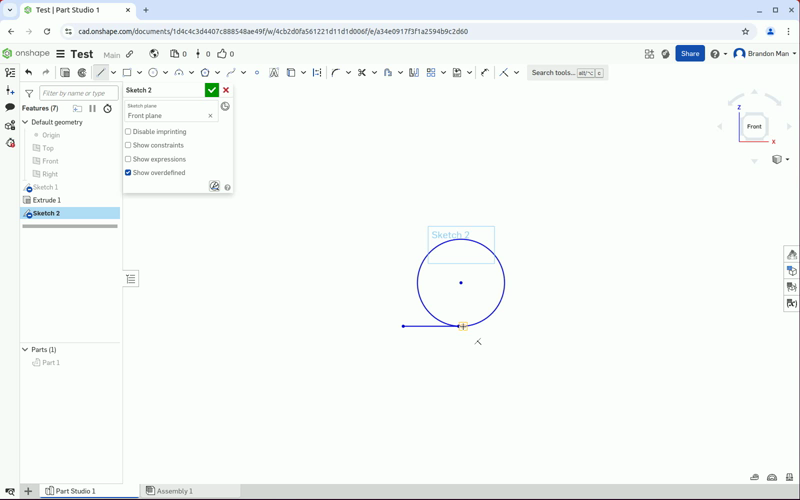
scroll(6)
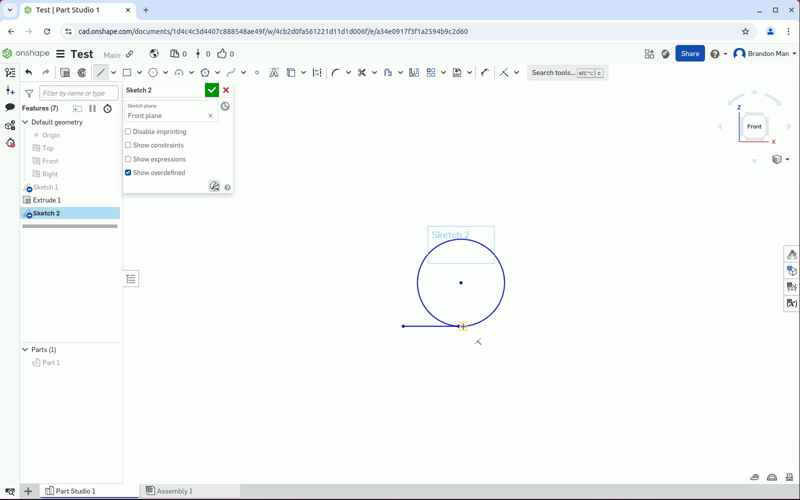
scroll(6)
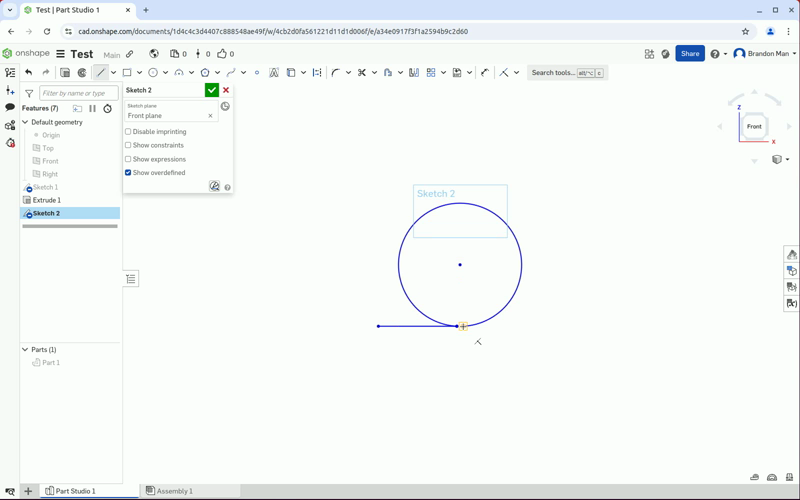
scroll(6)
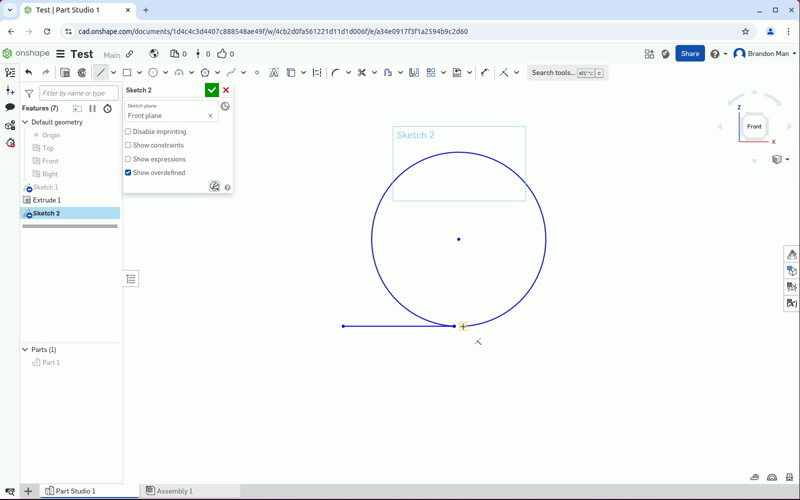
scroll(6)
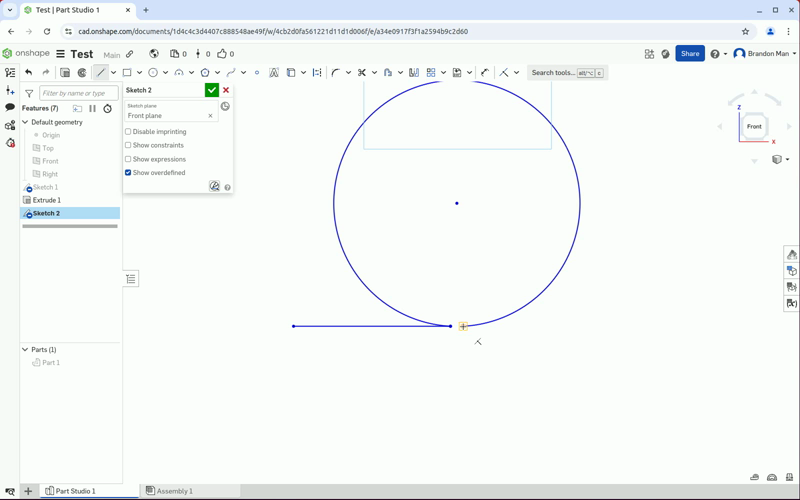
scroll(6)
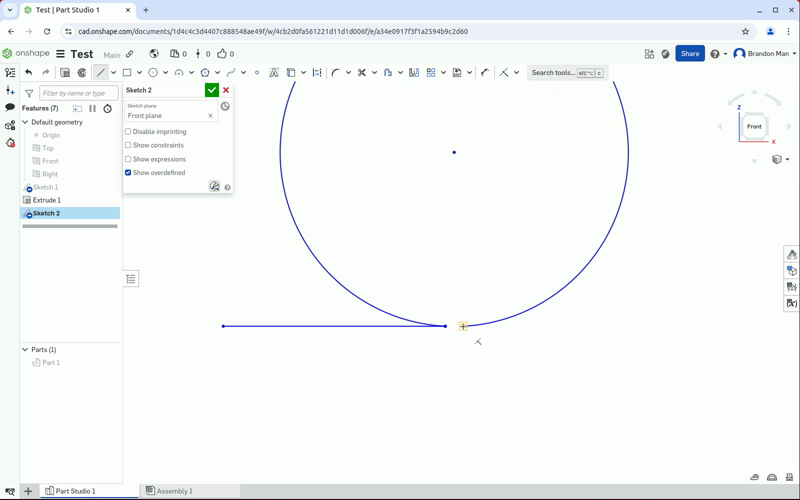
scroll(6)
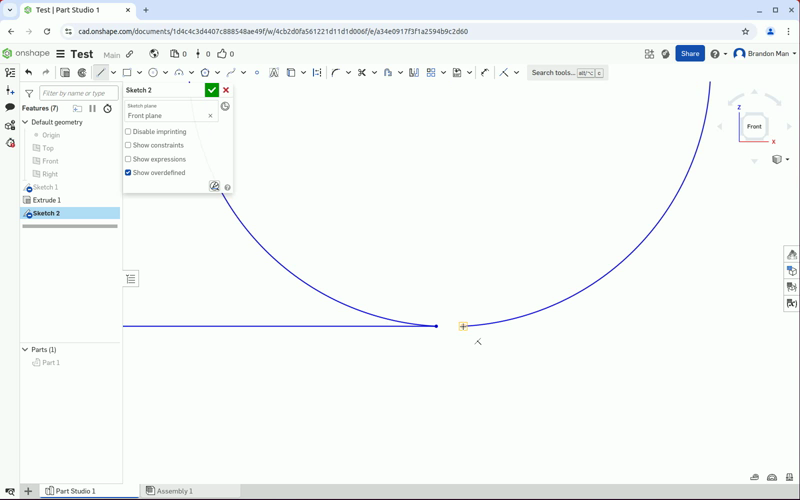
scroll(6)
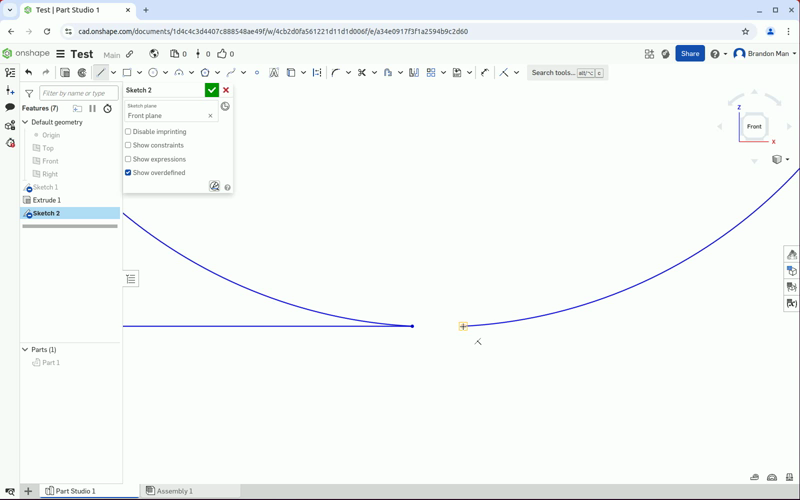
click(463, 326)
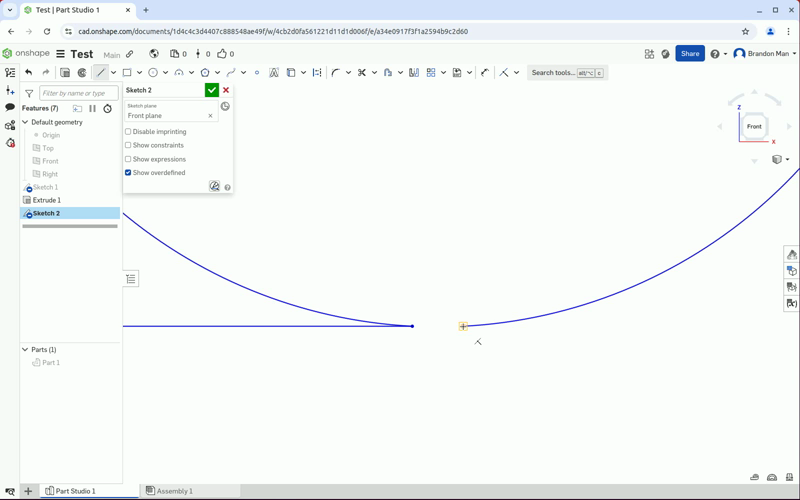
scroll(-6)
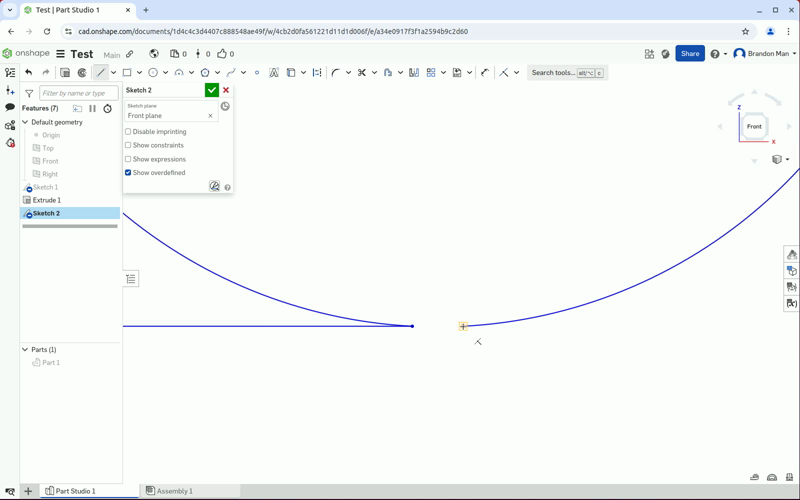
scroll(-6)
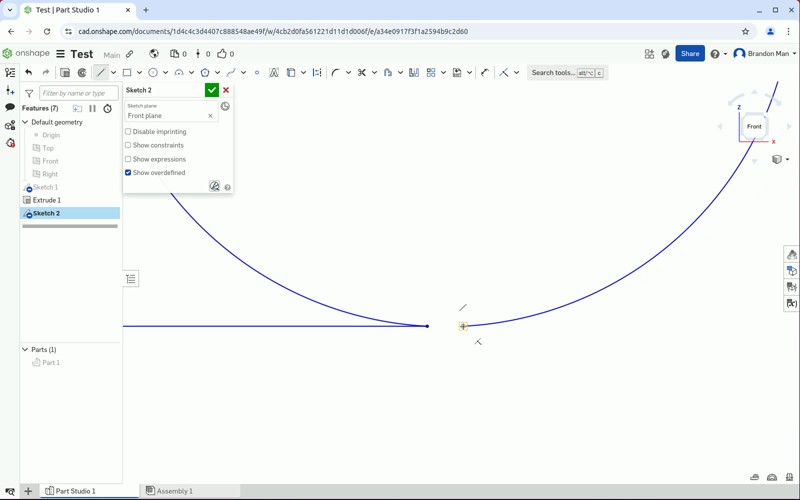
scroll(-6)
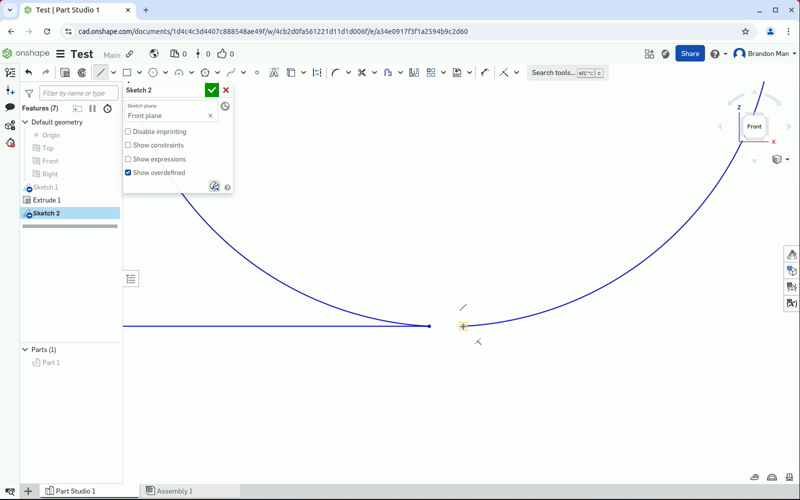
scroll(-6)
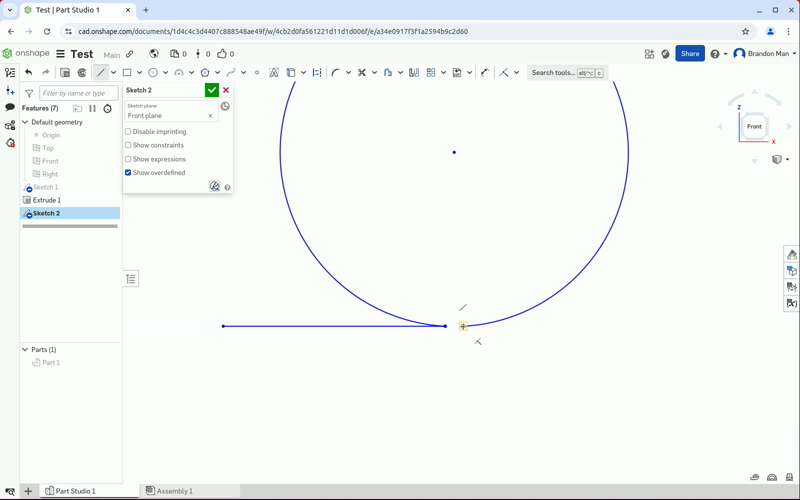
scroll(-6)
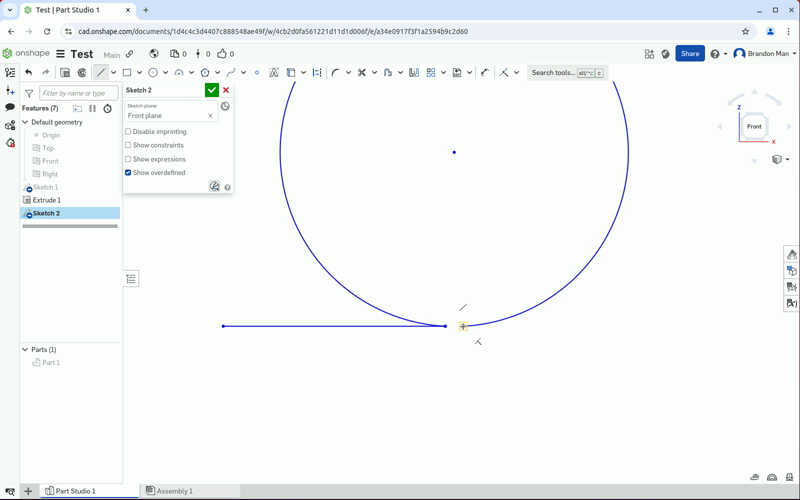
scroll(-6)
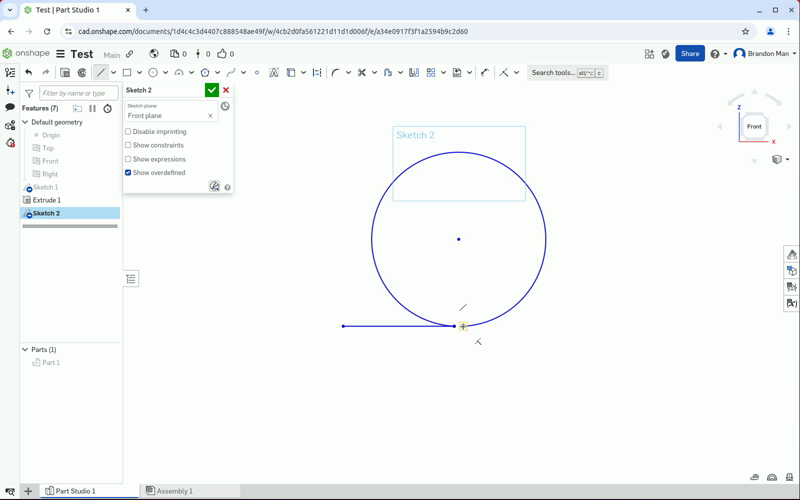
scroll(-6)
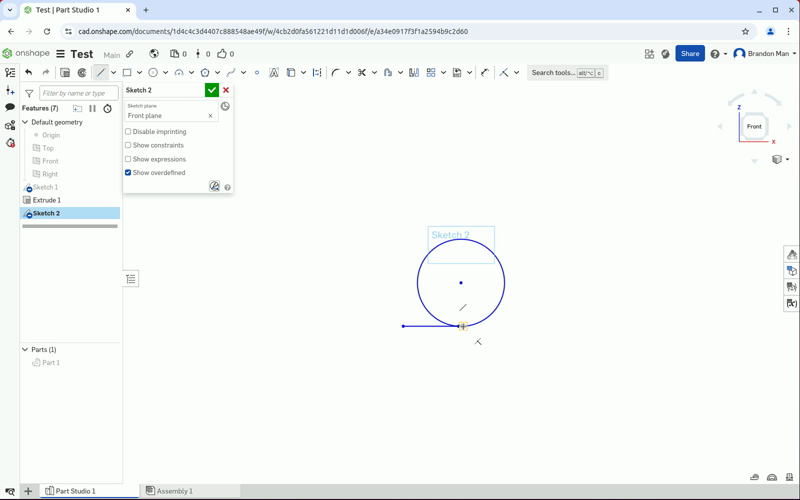
key_down(shift)
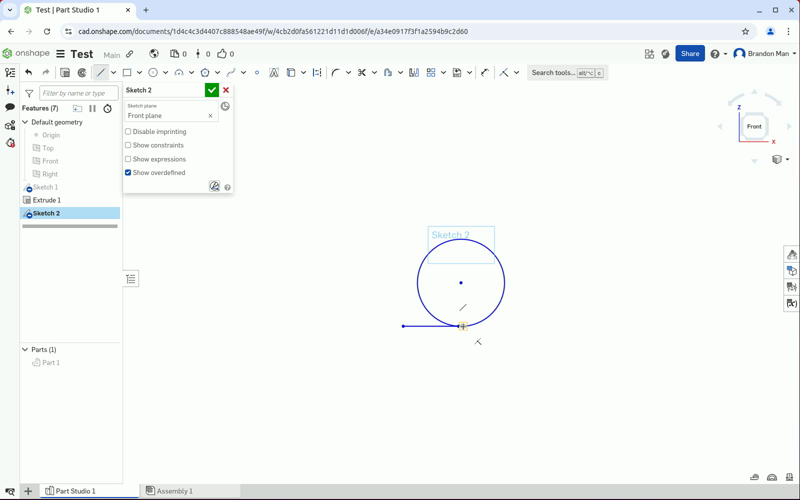
mouse_move(493, 326)
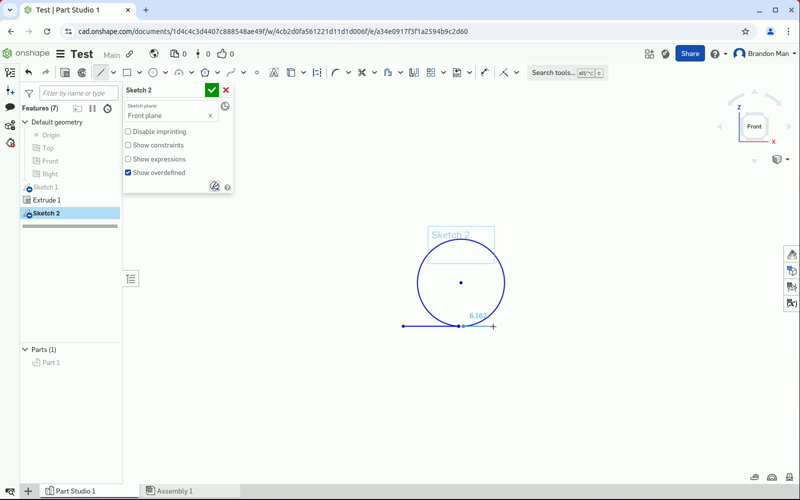
mouse_move(519, 326)
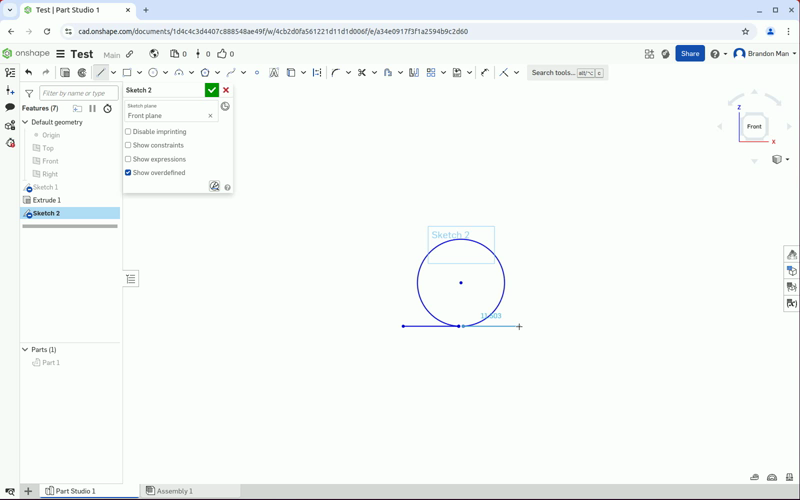
click(519, 326)
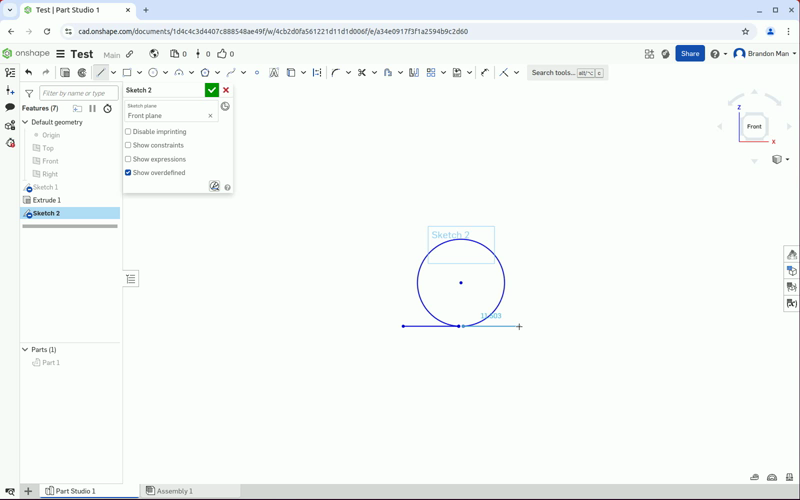
key_up(shift)
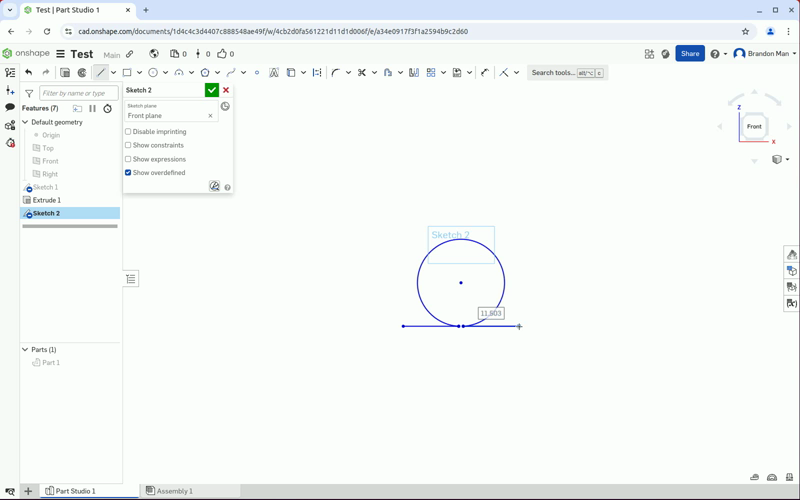
key(esc)
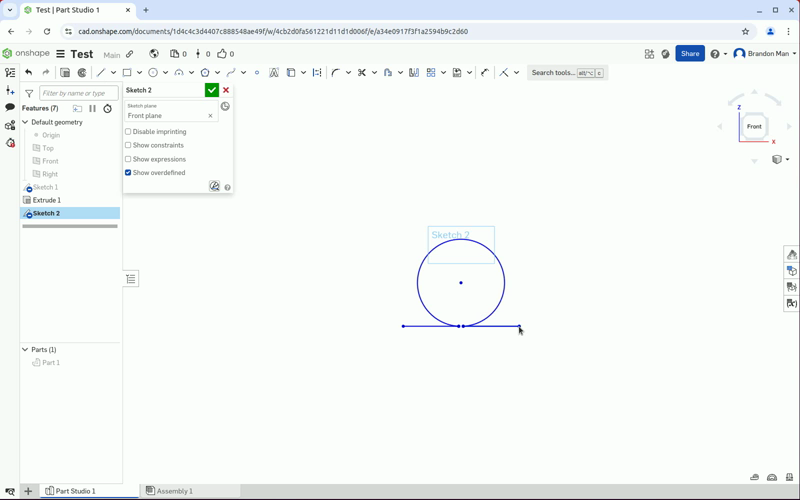
key(a)
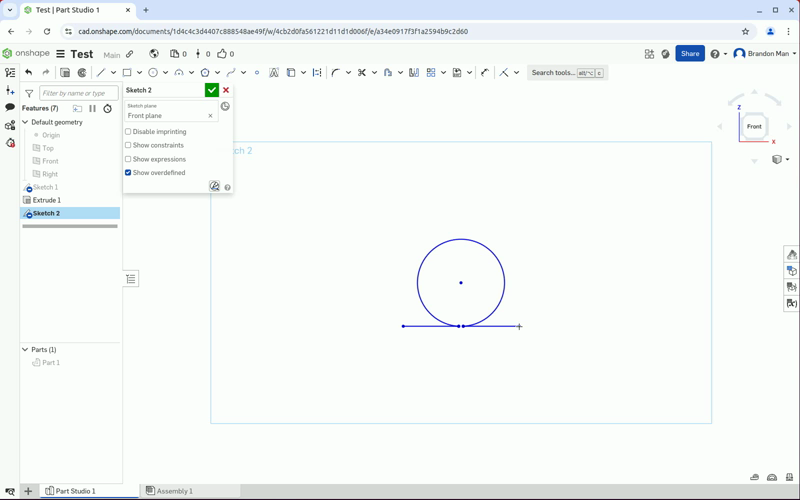
mouse_move(519, 326)
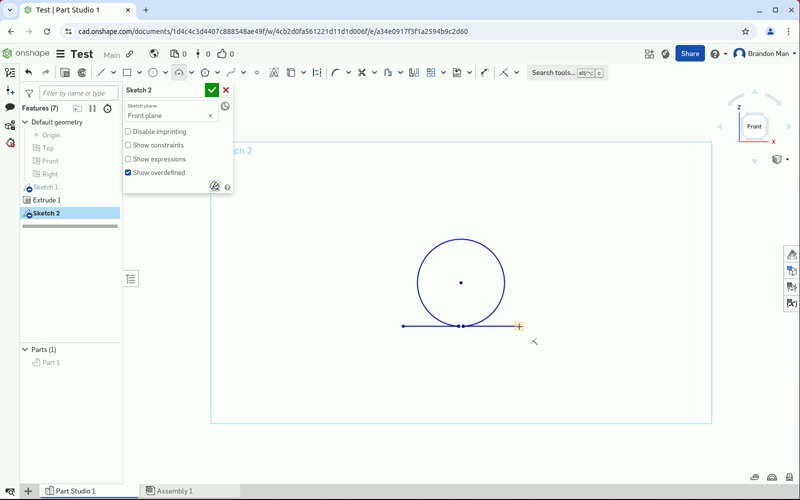
click(519, 326)
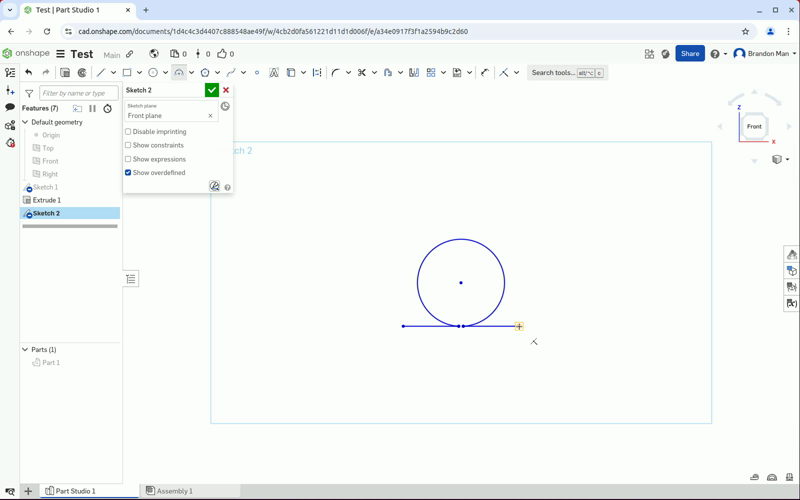
mouse_move(403, 326)
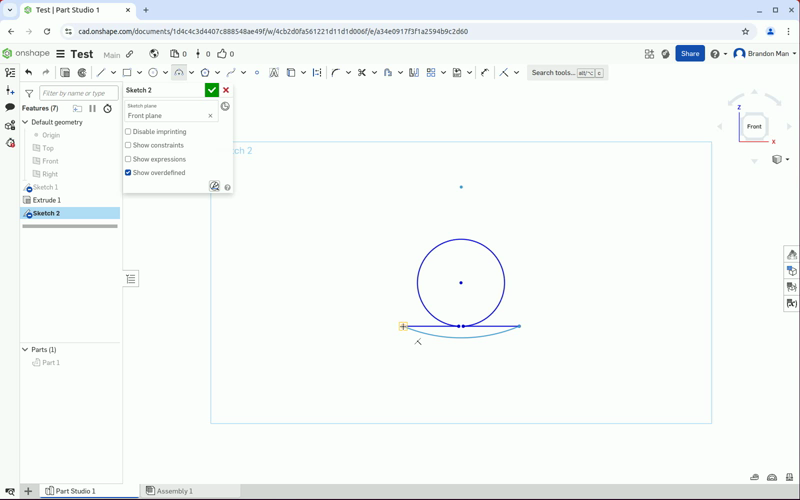
click(403, 326)
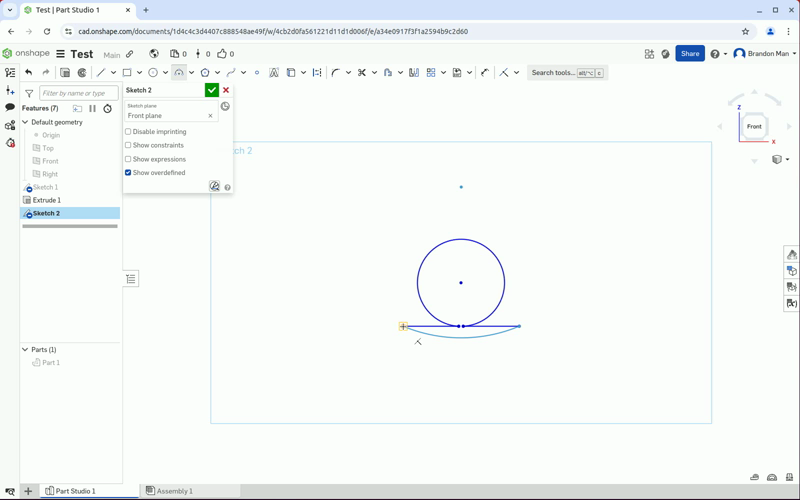
key_down(shift)
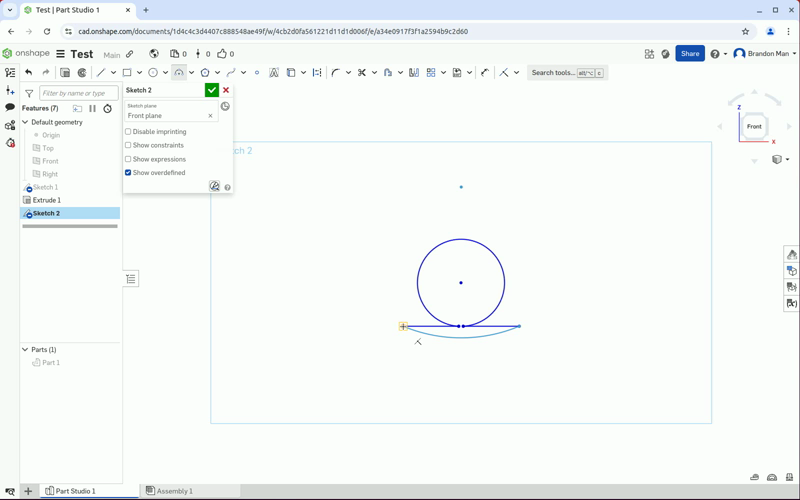
mouse_move(461, 198)
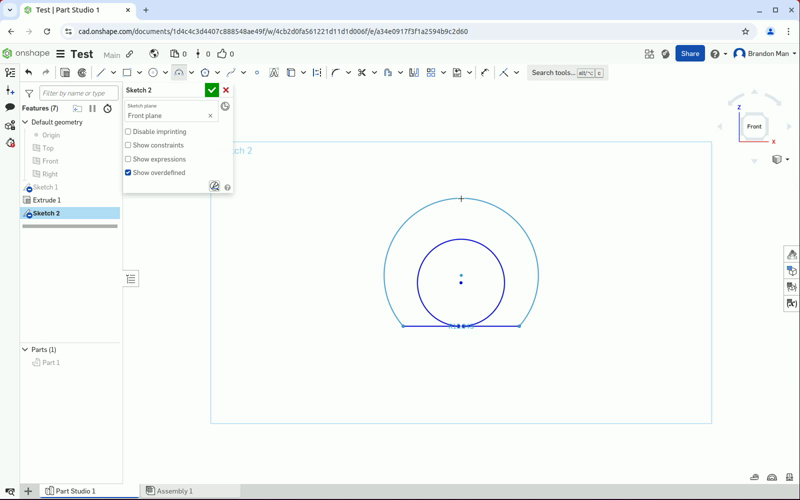
click(461, 198)
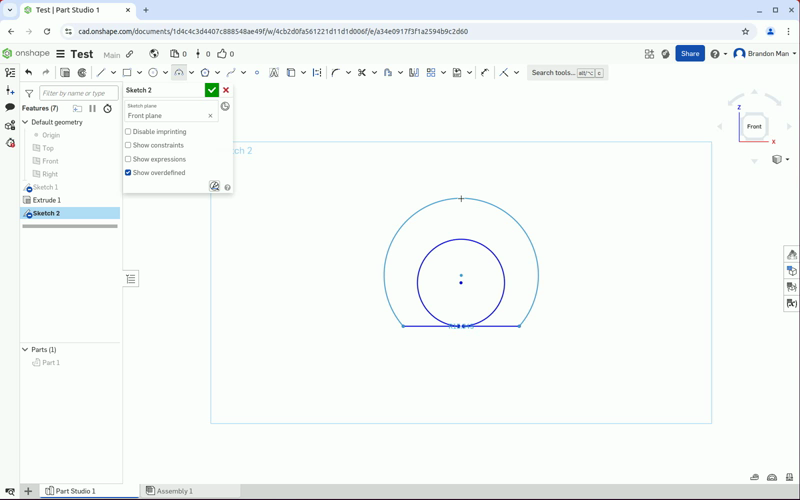
key_up(shift)
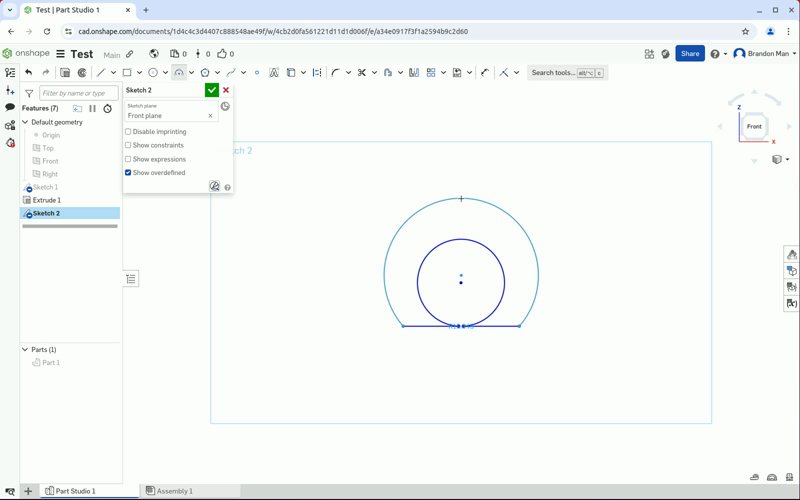
key(esc)
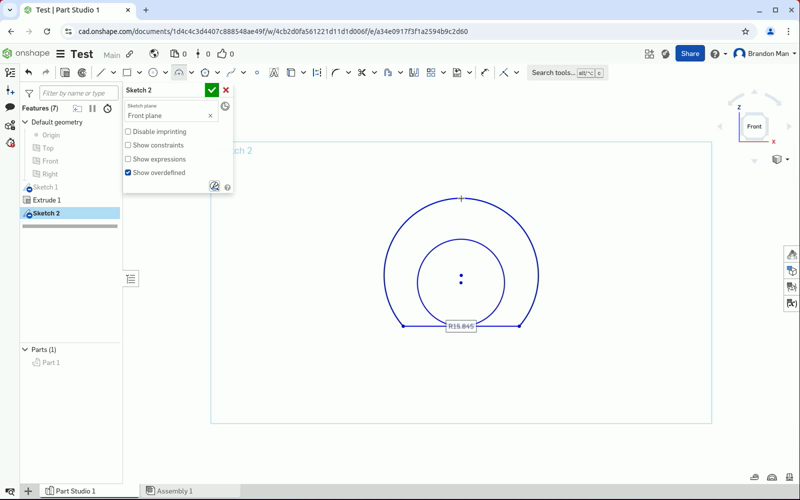
mouse_move(463, 218)
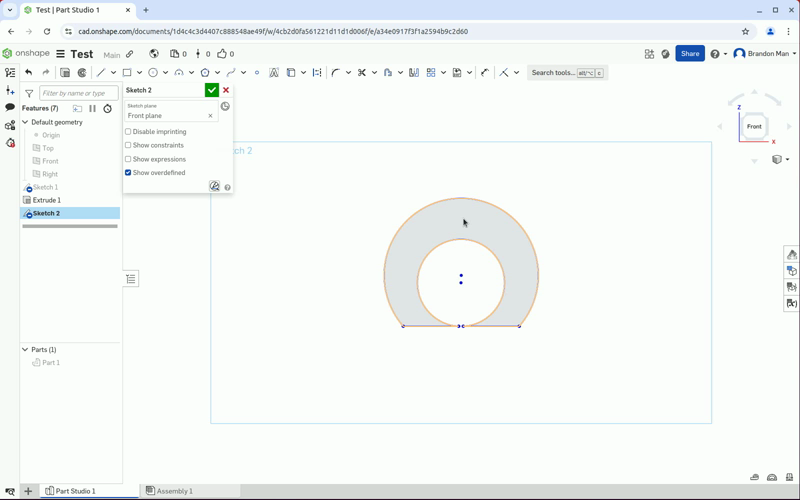
click(463, 218)
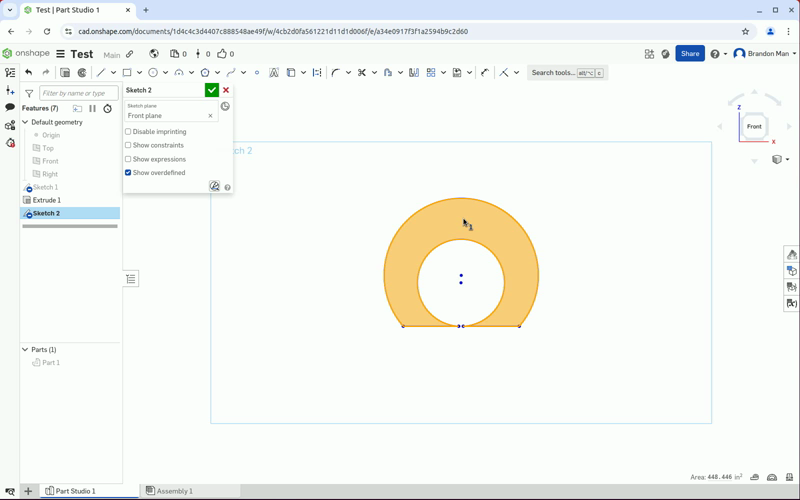
mouse_move(73, 352)
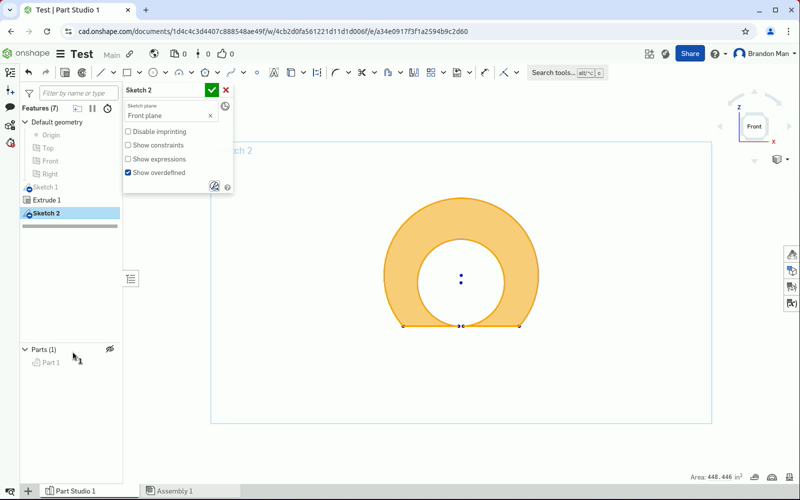
key(shift+y)
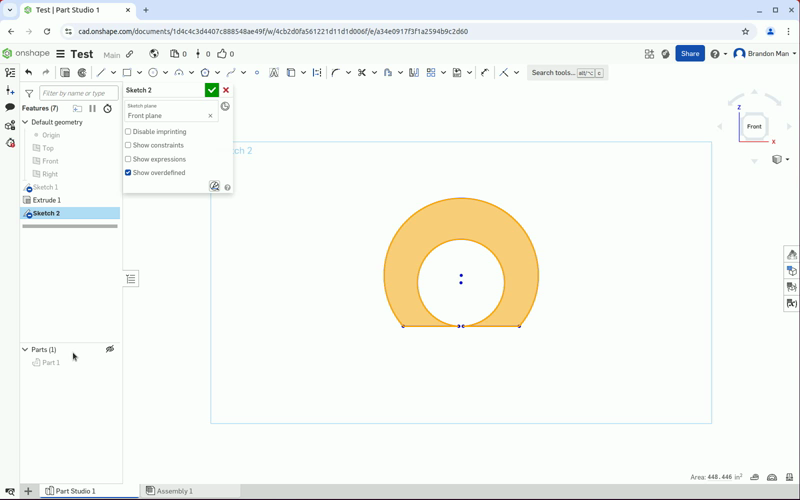
key(shift+e)
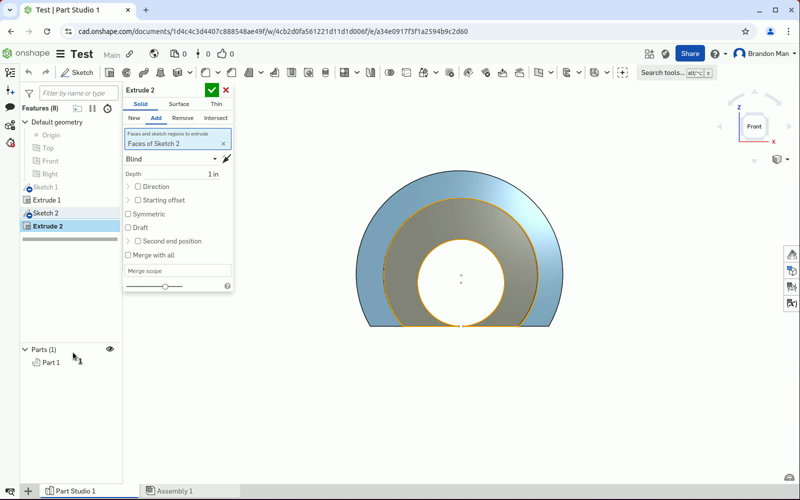
mouse_move(143, 106)
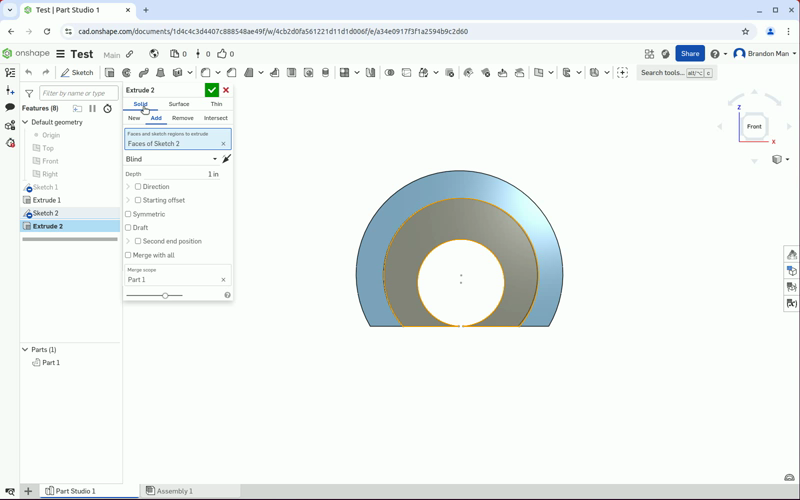
click(143, 106)
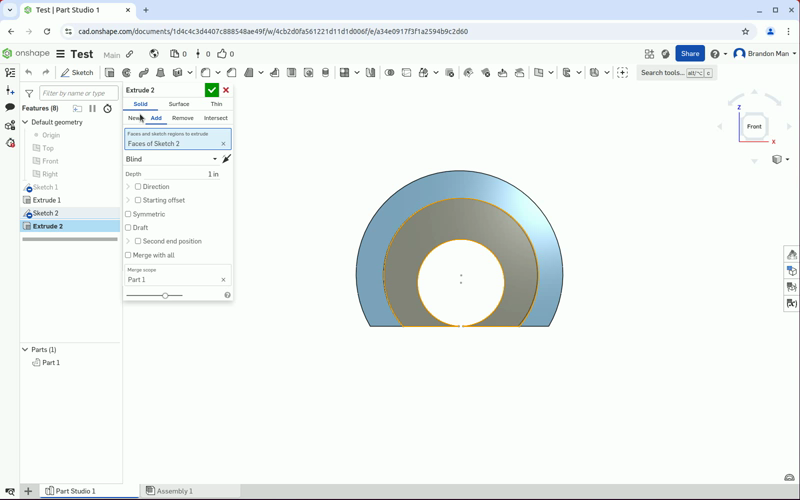
mouse_move(137, 120)
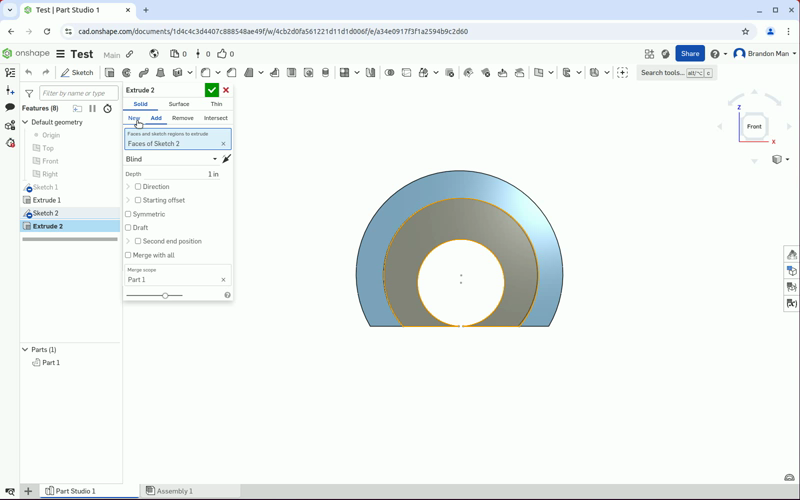
click(137, 120)
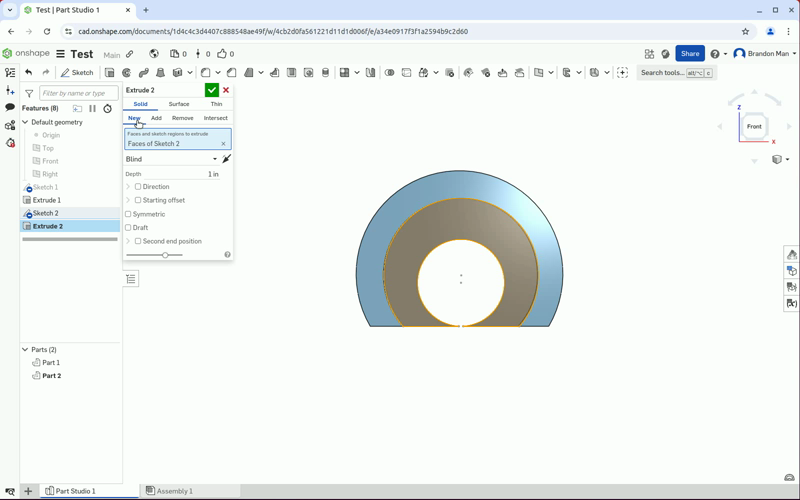
key(tab, 4)
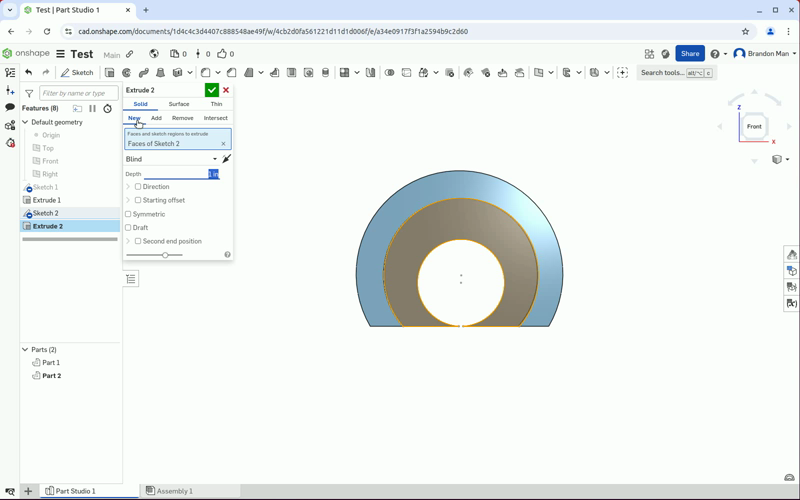
text(6.74)
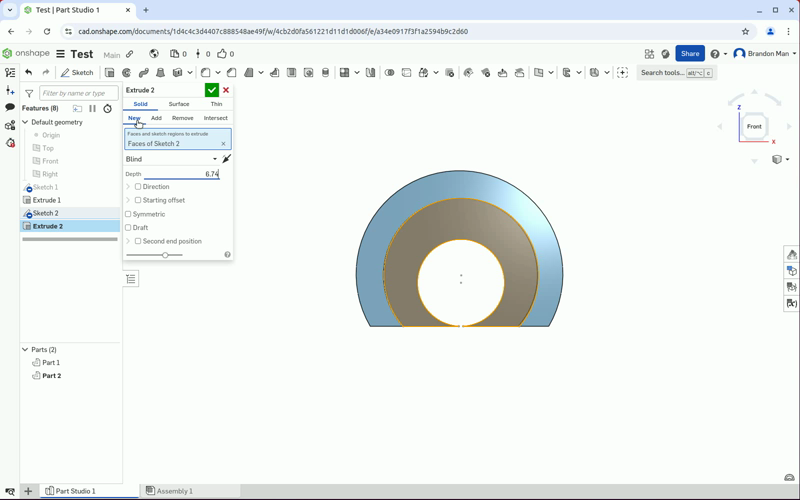
key(enter)
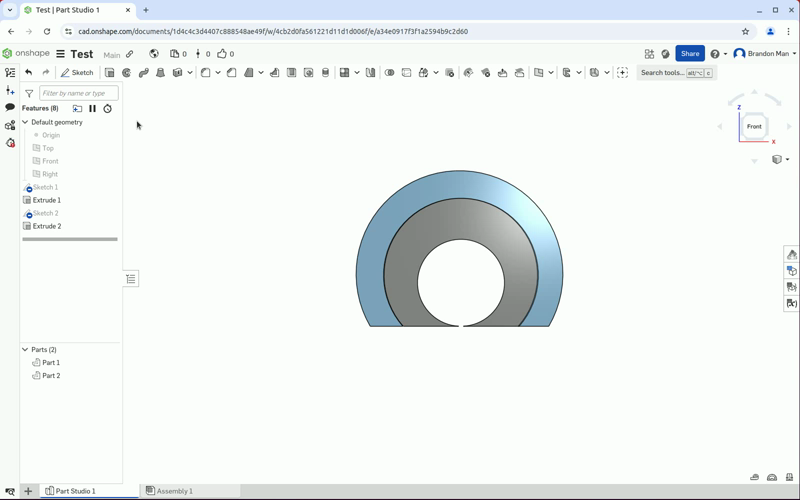
key(shift+h)
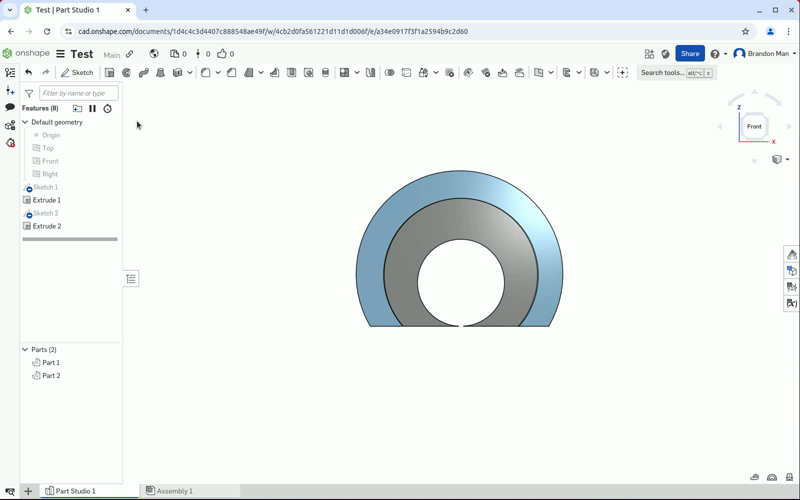
key(shift+h)
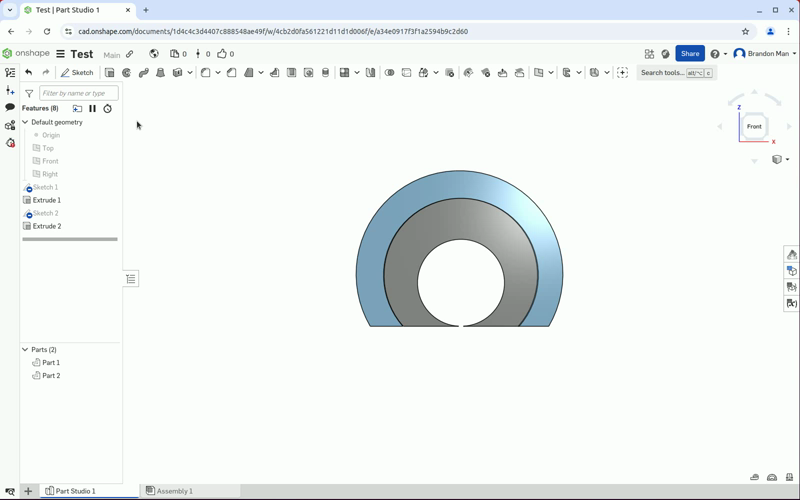
mouse_move(73, 189)
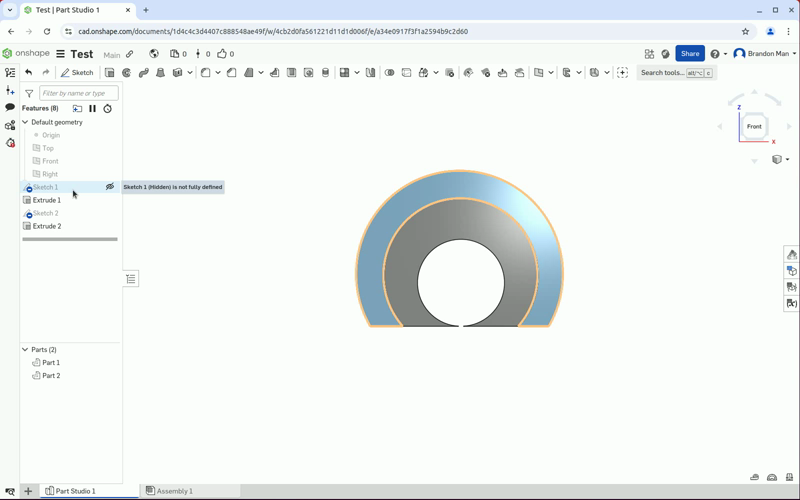
click(73, 189)
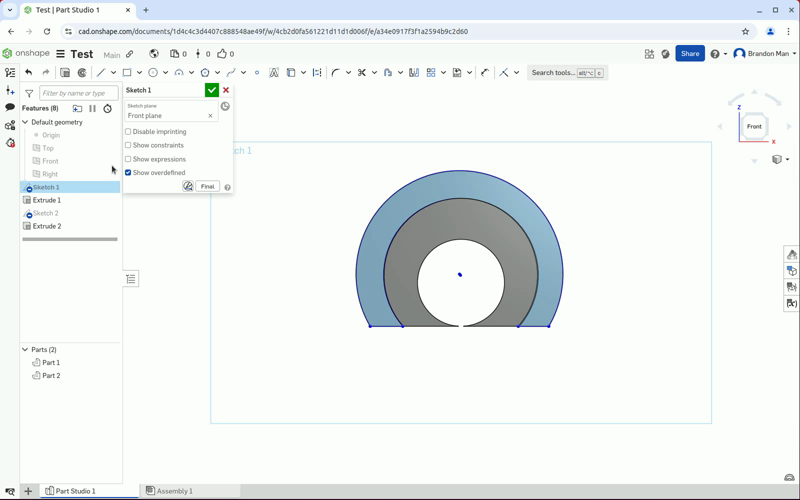
mouse_move(229, 92)
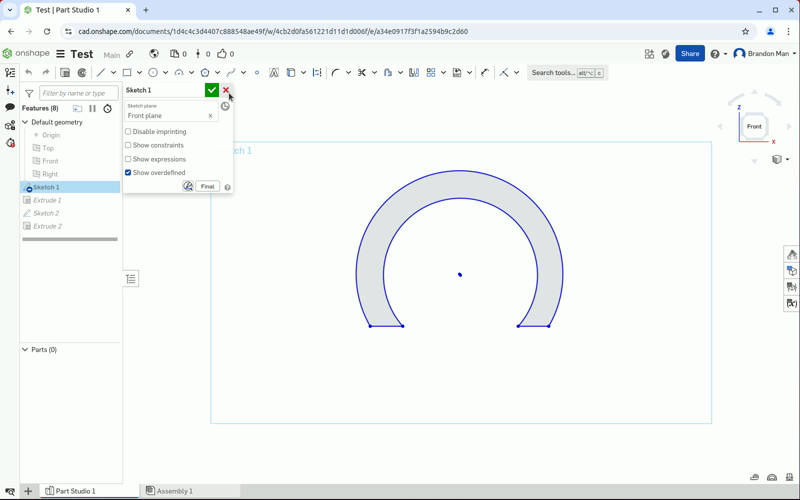
click(229, 92)
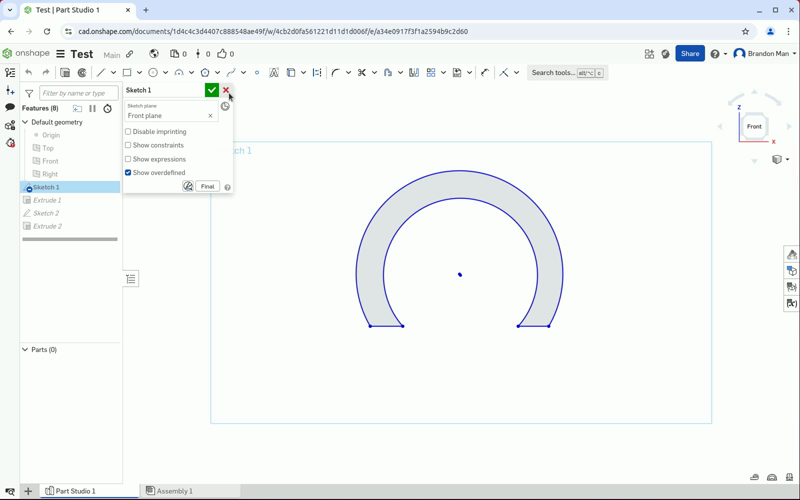
key(shift+s)
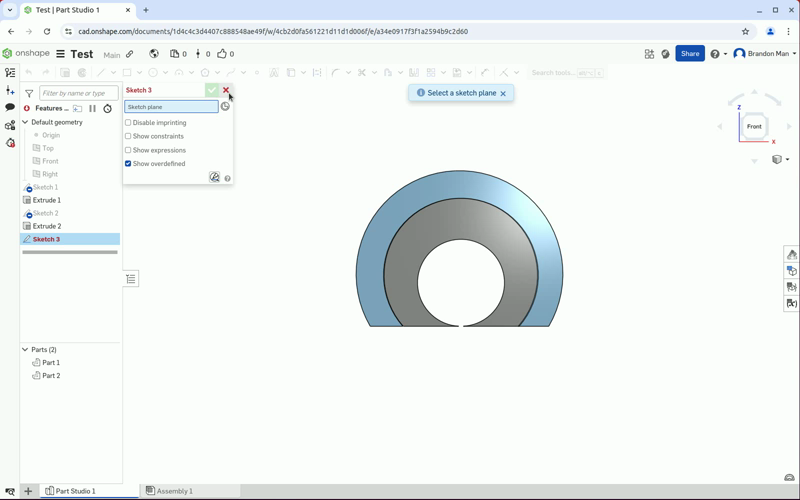
mouse_move(73, 163)
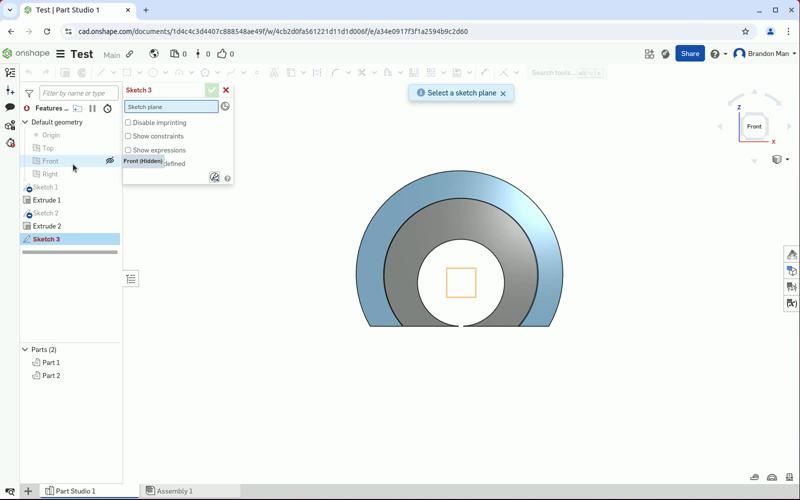
click(73, 163)
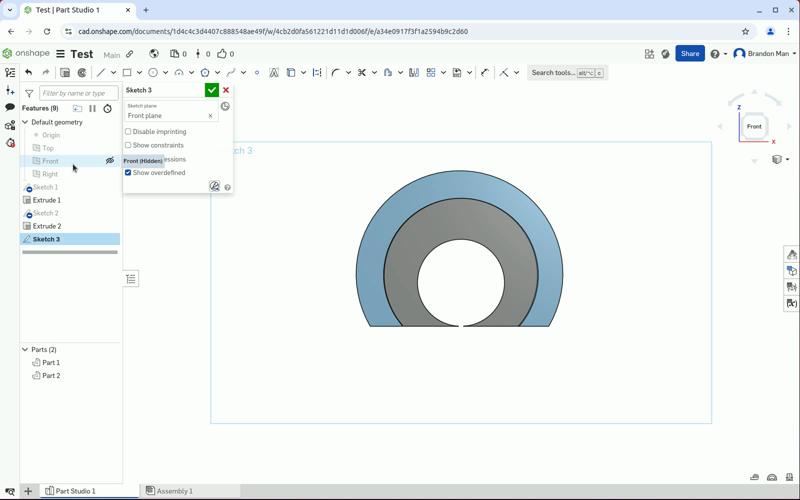
mouse_move(73, 352)
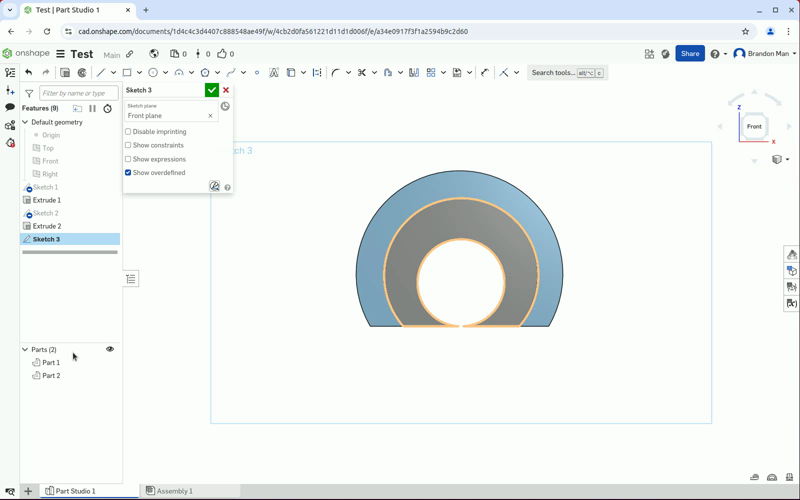
key(y)
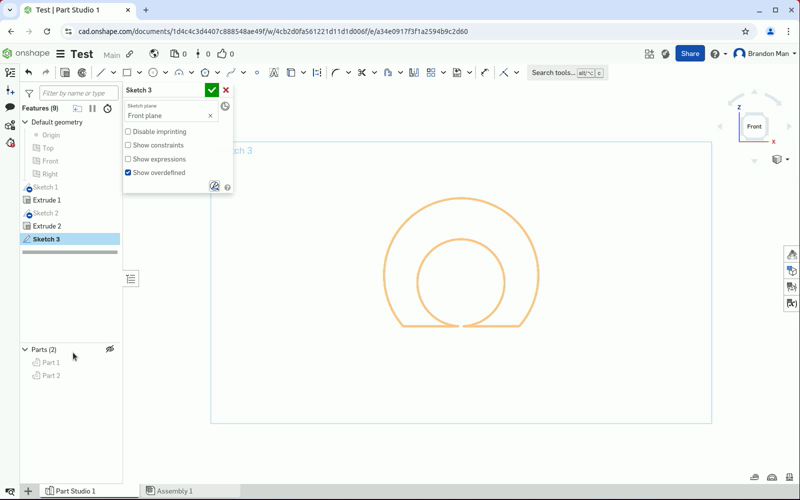
key(l)
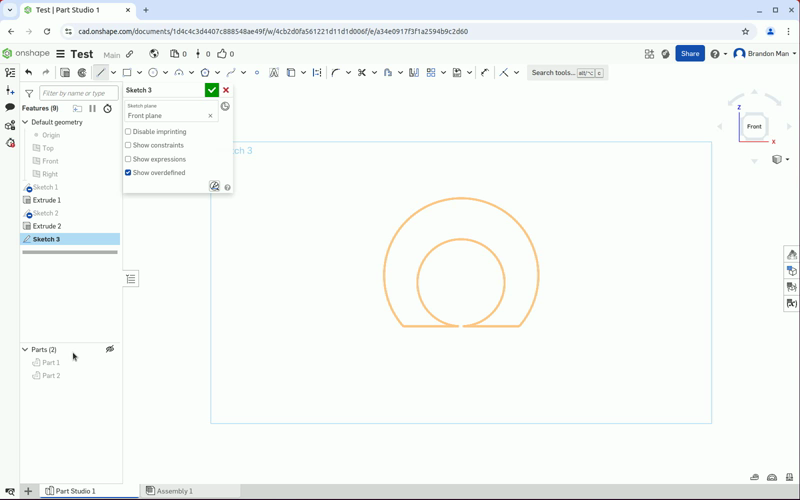
key_down(shift)
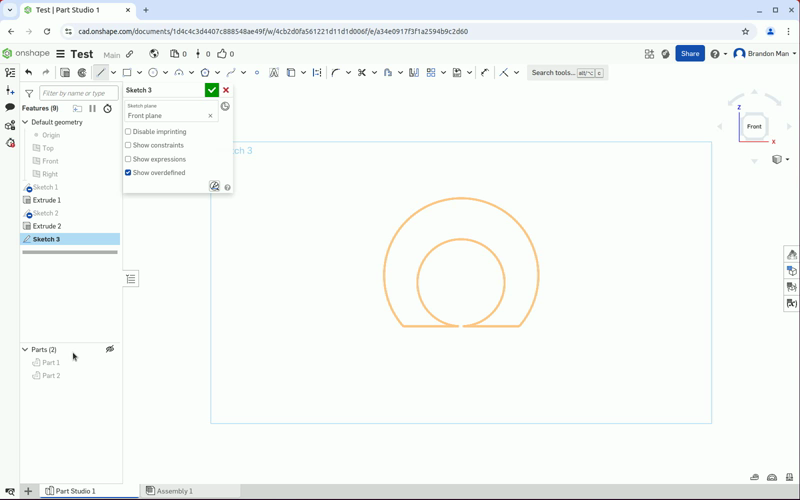
mouse_move(403, 326)
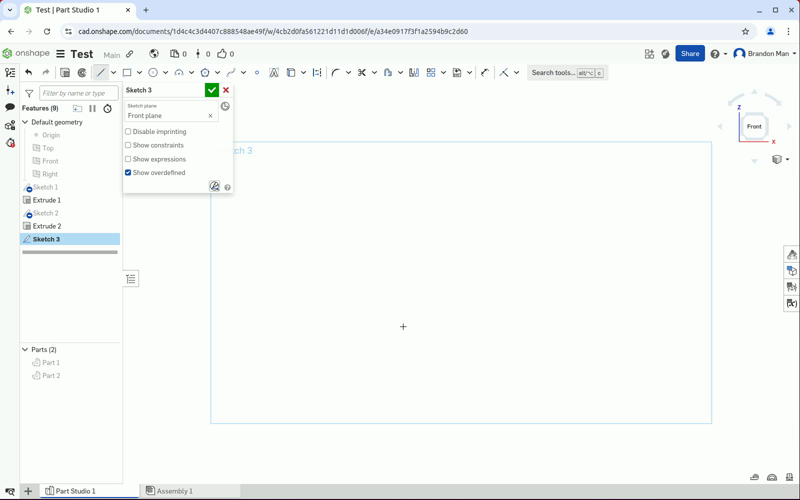
click(403, 326)
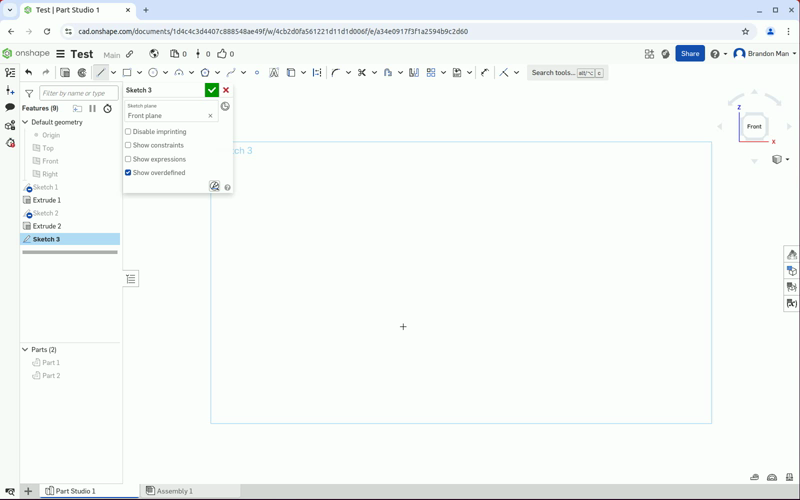
key_up(shift)
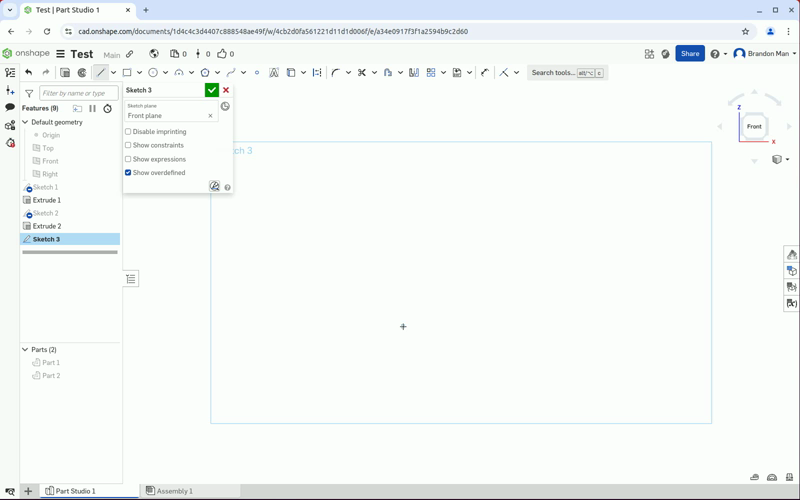
key_down(shift)
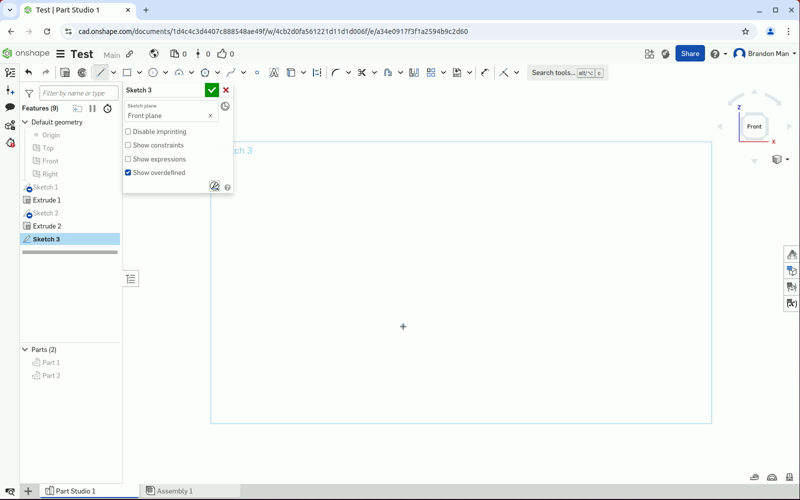
mouse_move(433, 326)
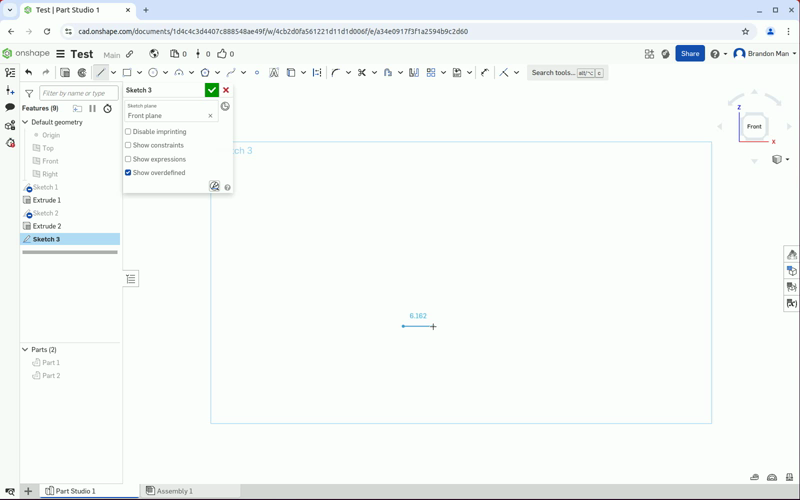
mouse_move(458, 326)
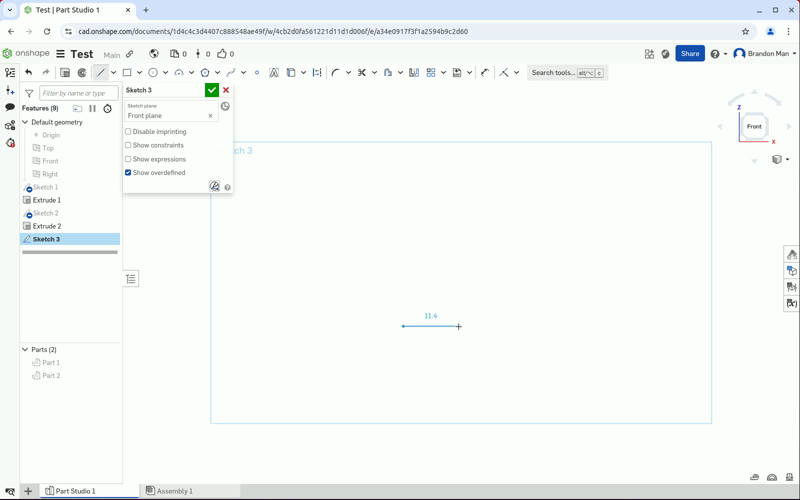
click(458, 326)
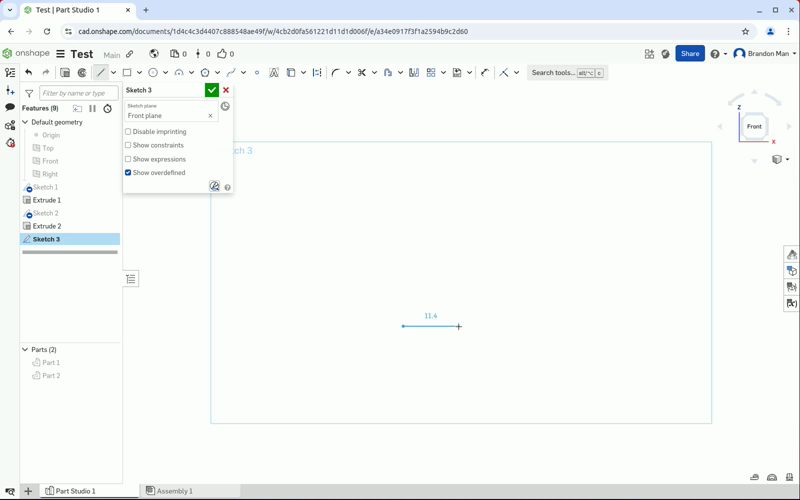
key_up(shift)
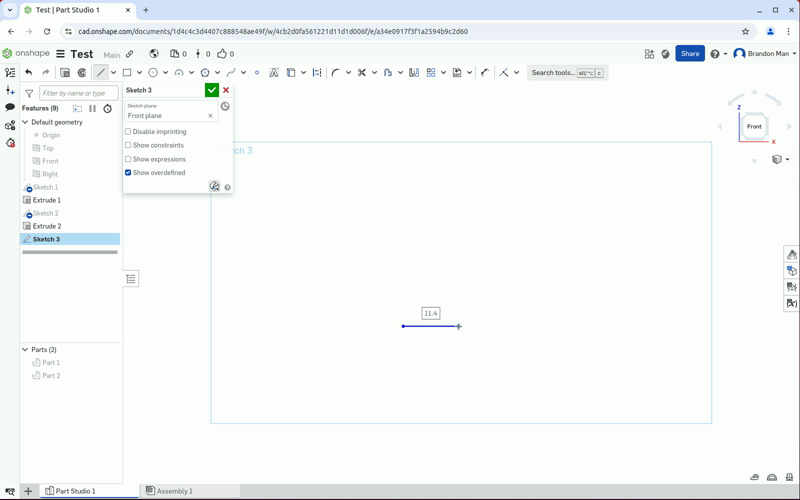
key(esc)
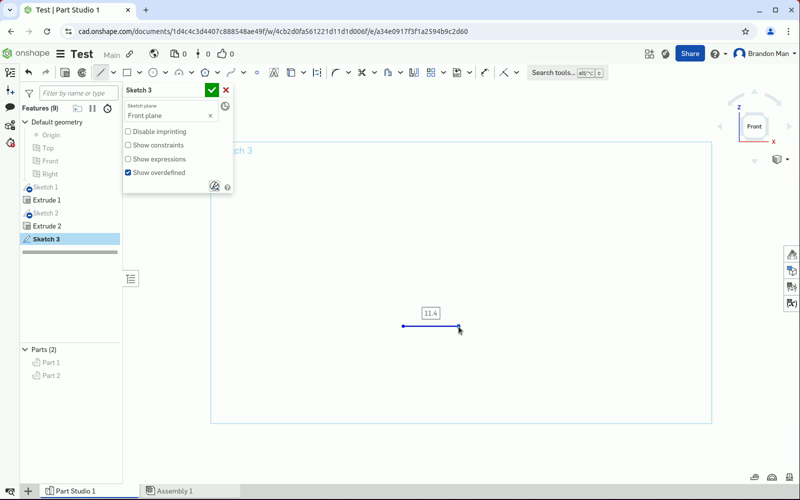
key(a)
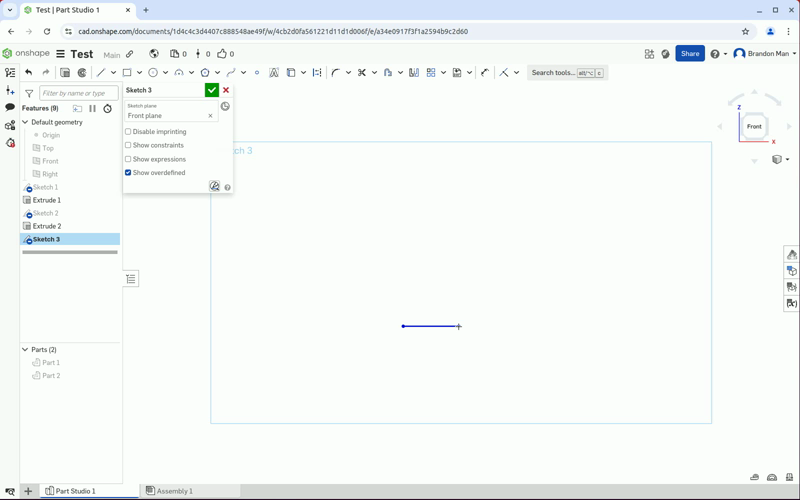
mouse_move(458, 326)
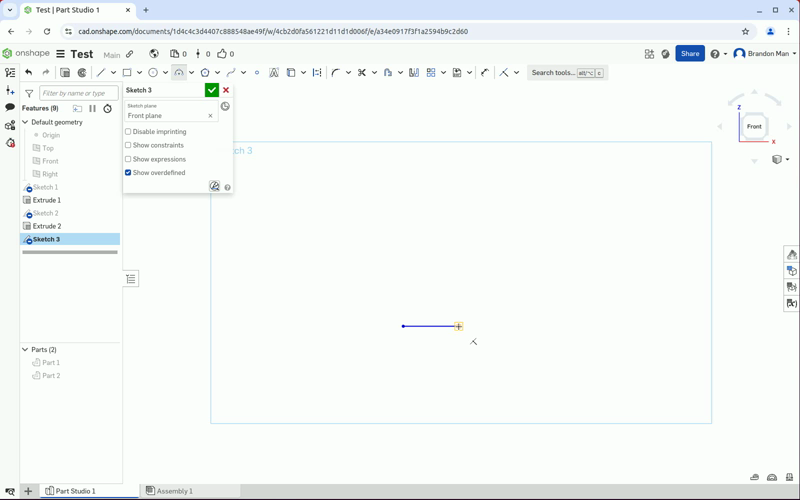
click(458, 326)
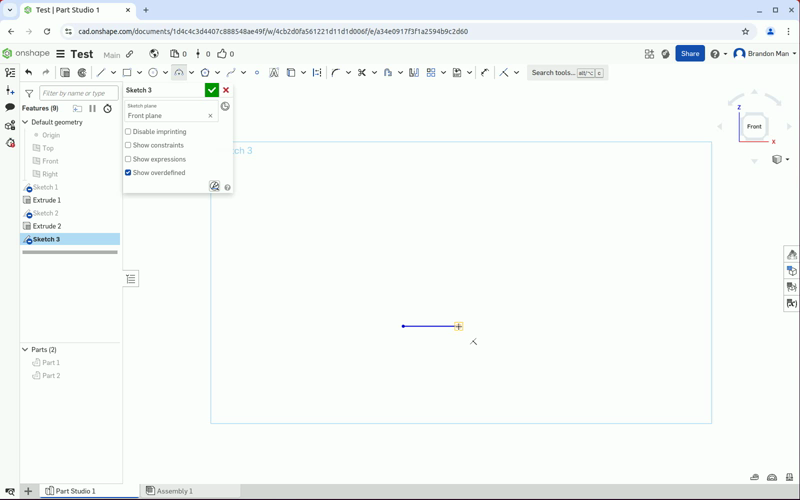
key_down(shift)
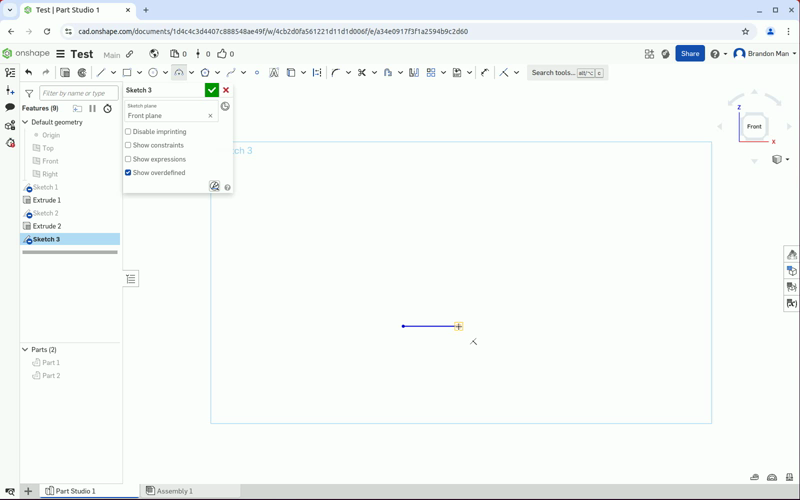
mouse_move(463, 326)
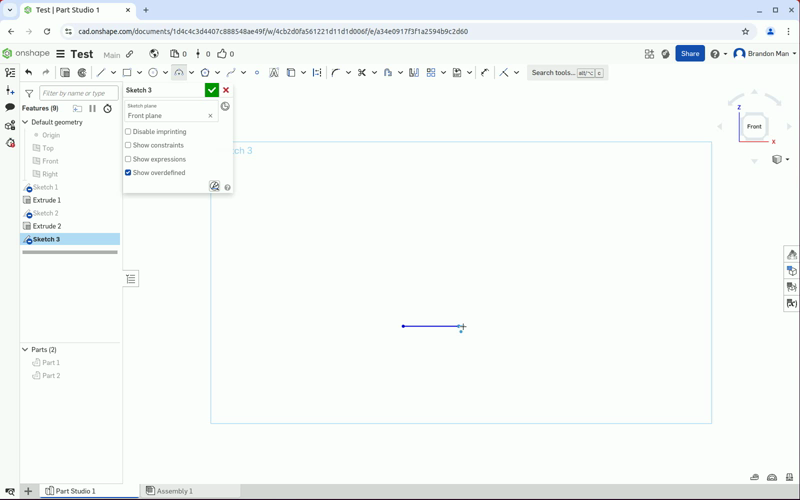
scroll(6)
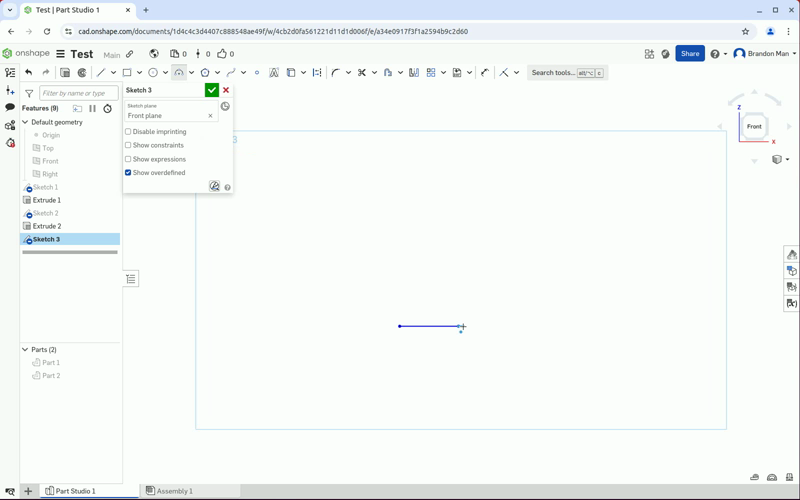
scroll(6)
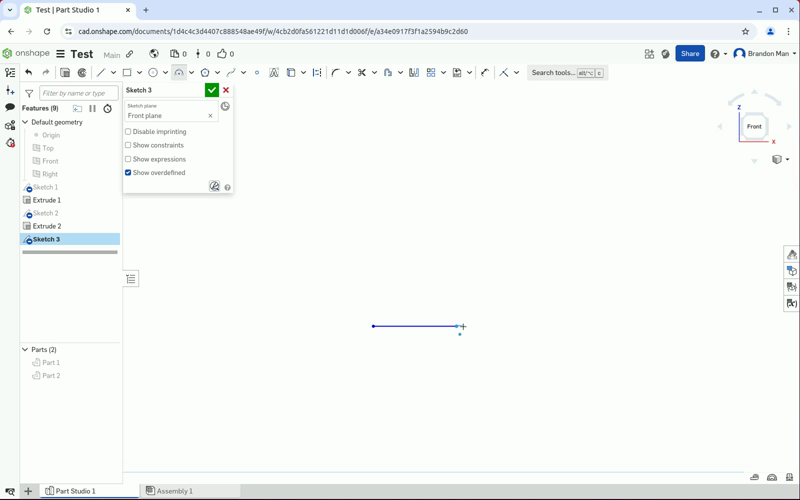
scroll(6)
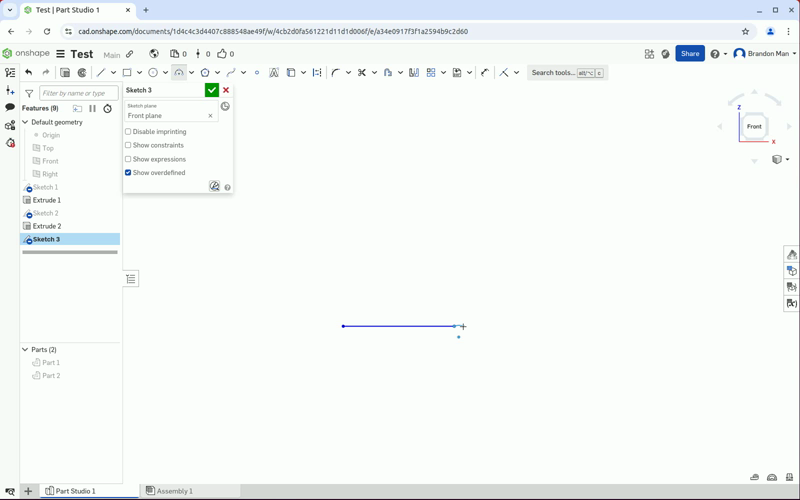
scroll(6)
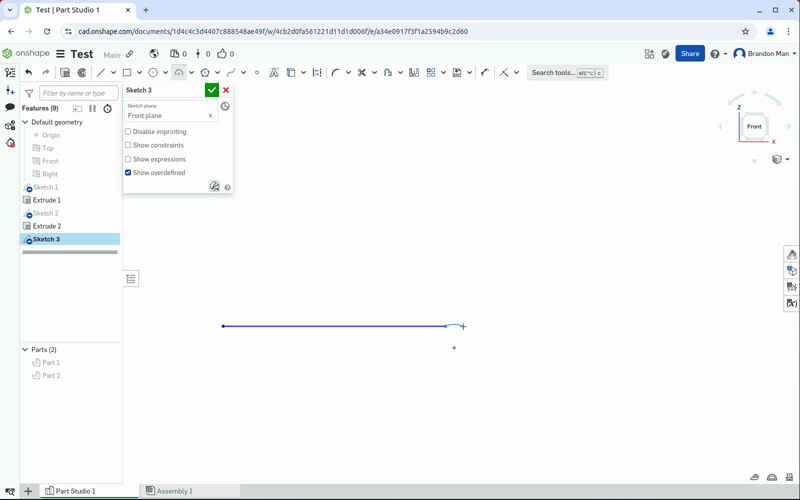
scroll(6)
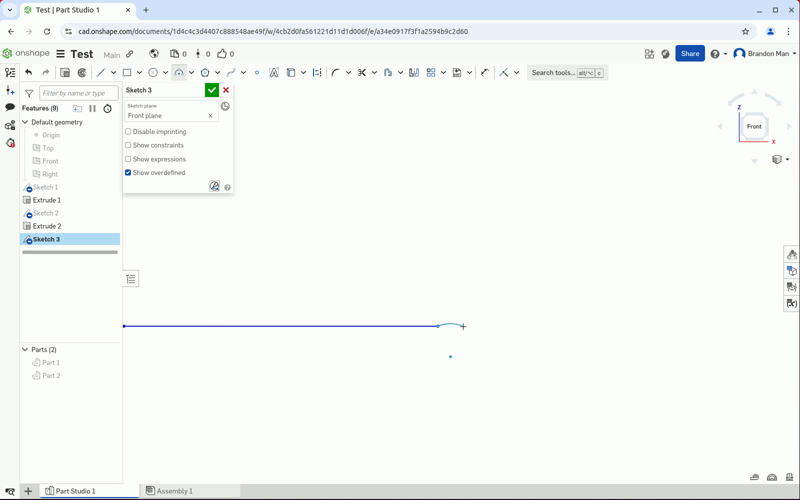
scroll(6)
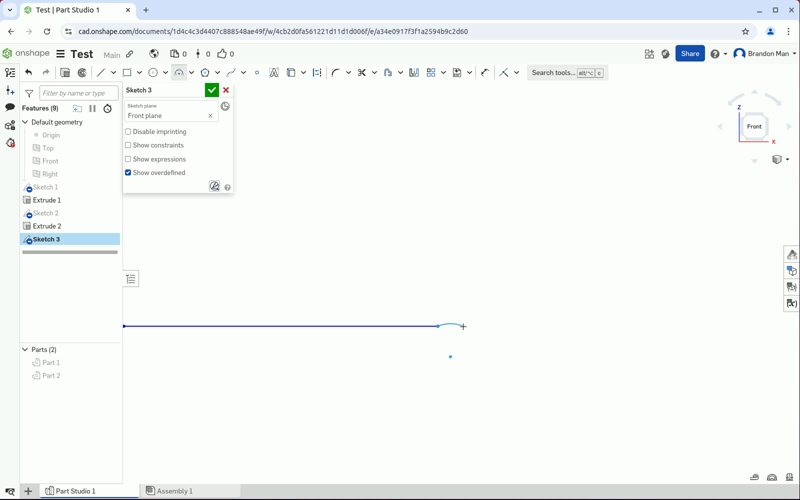
scroll(6)
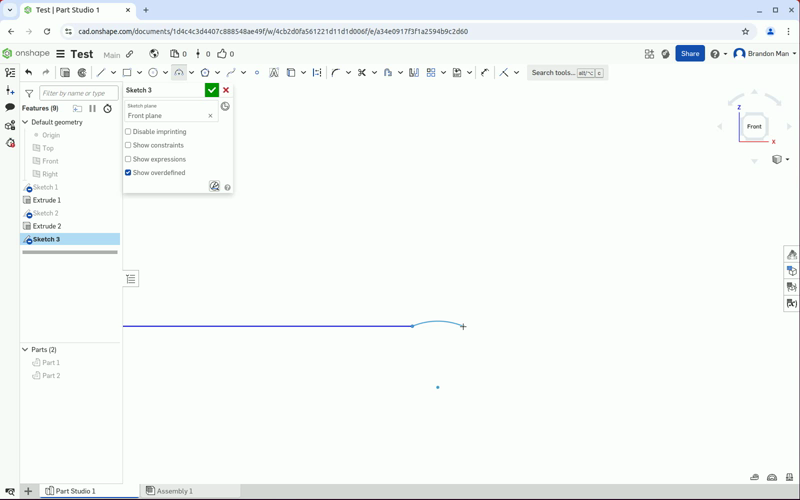
click(463, 326)
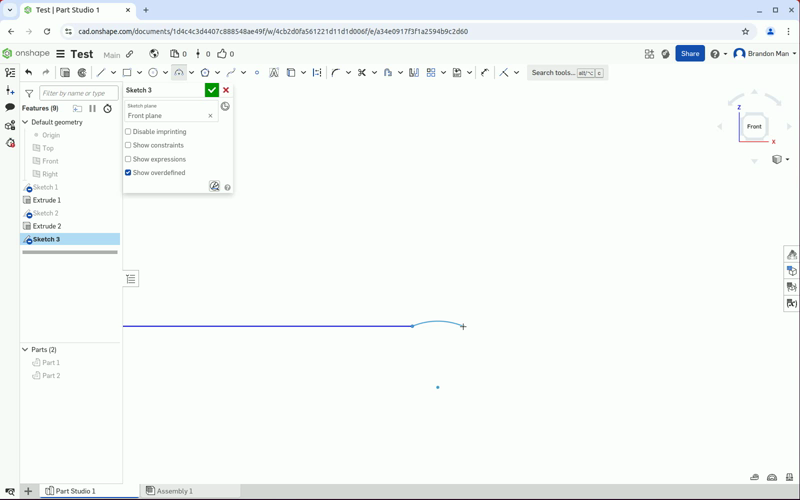
scroll(-6)
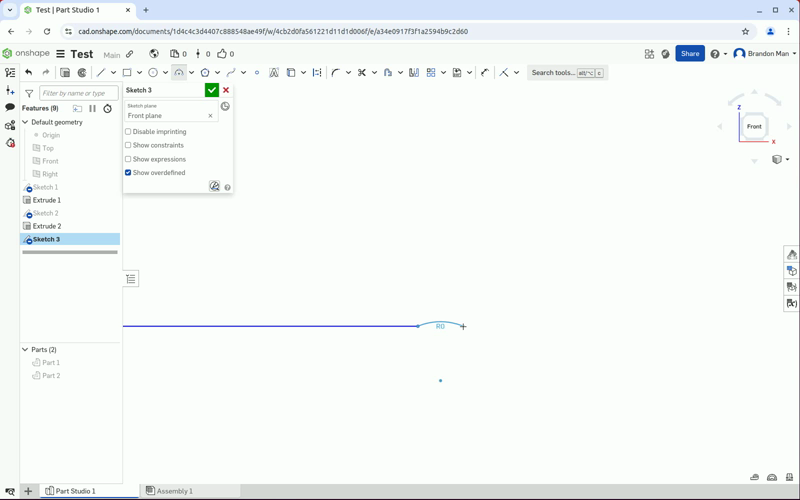
scroll(-6)
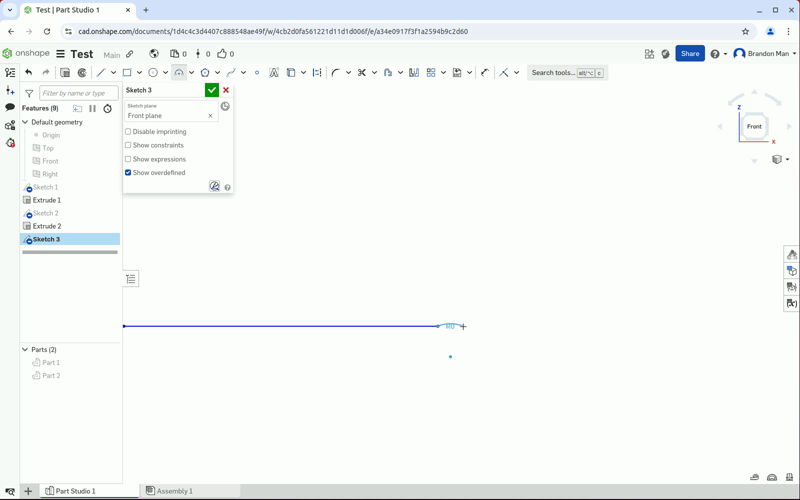
scroll(-6)
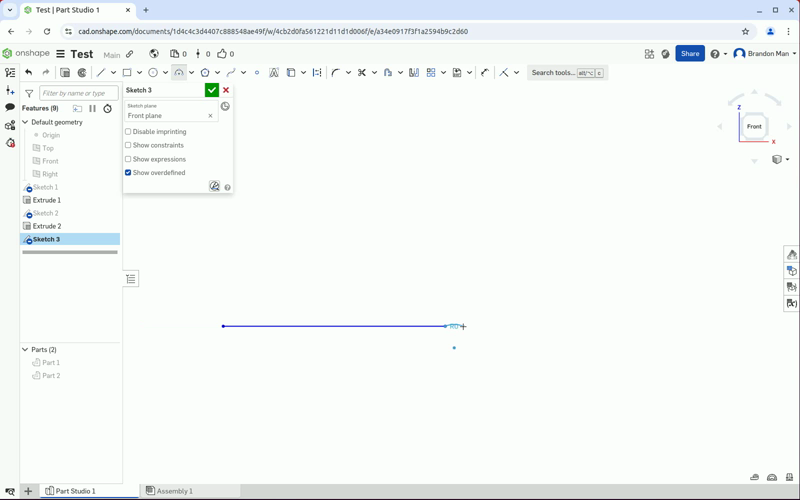
scroll(-6)
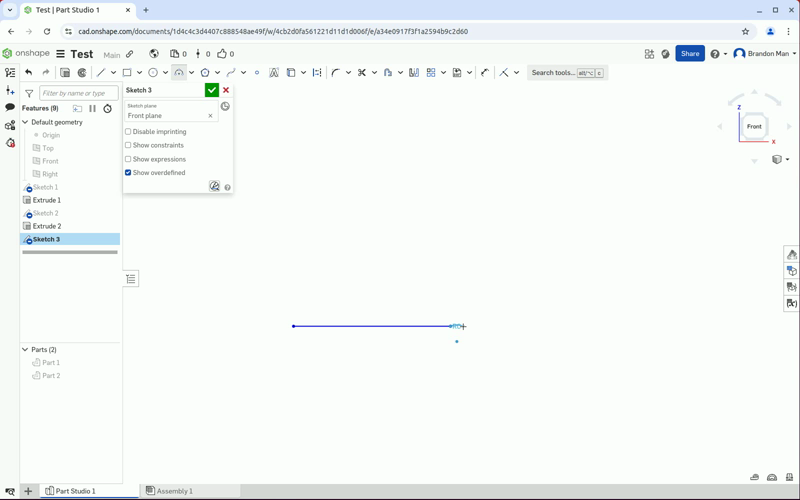
scroll(-6)
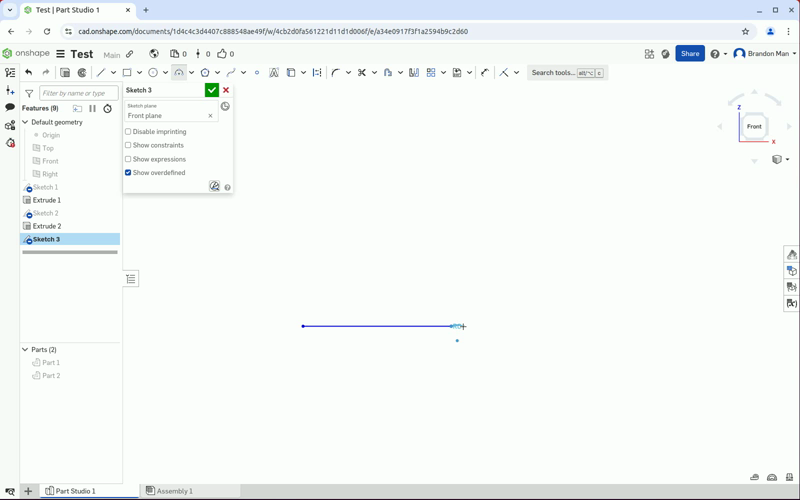
scroll(-6)
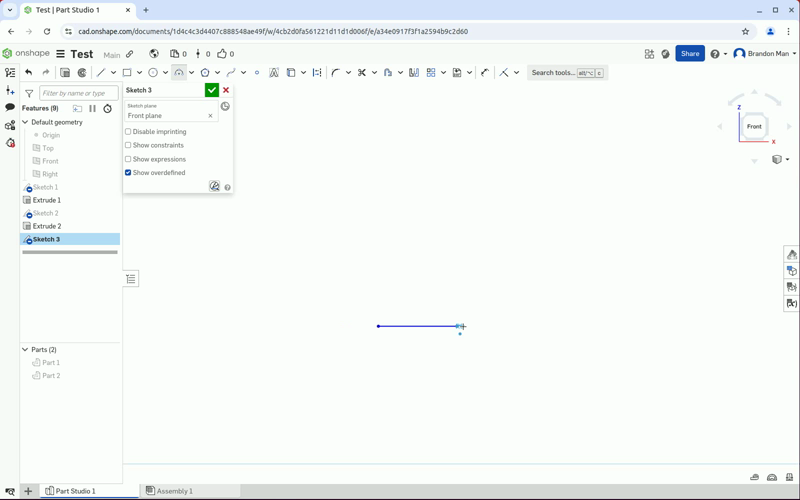
scroll(-6)
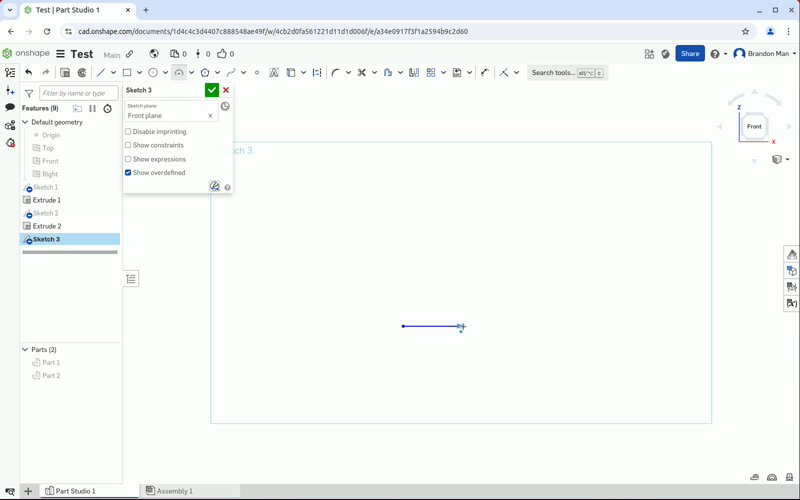
mouse_move(461, 239)
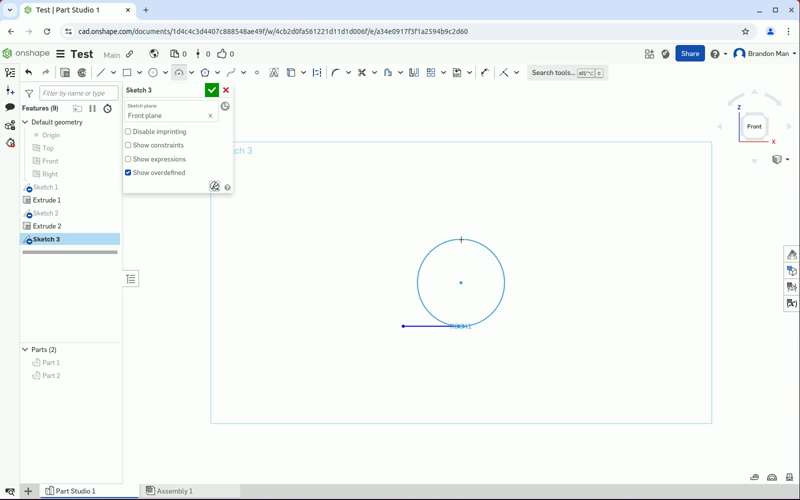
scroll(6)
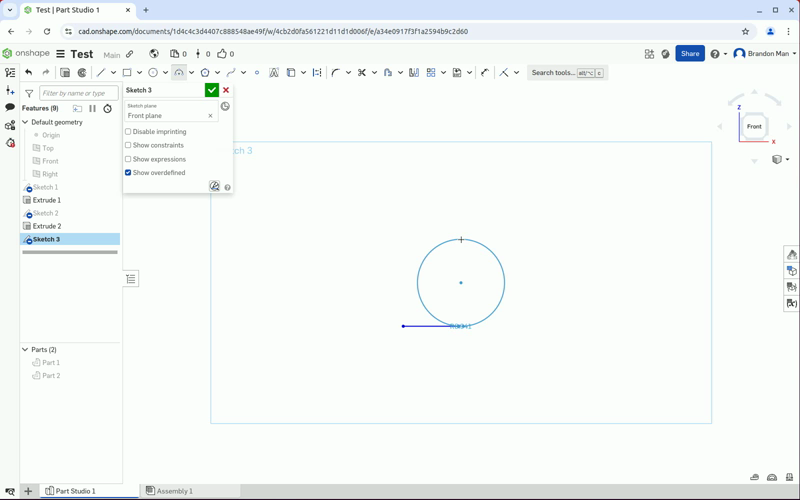
scroll(6)
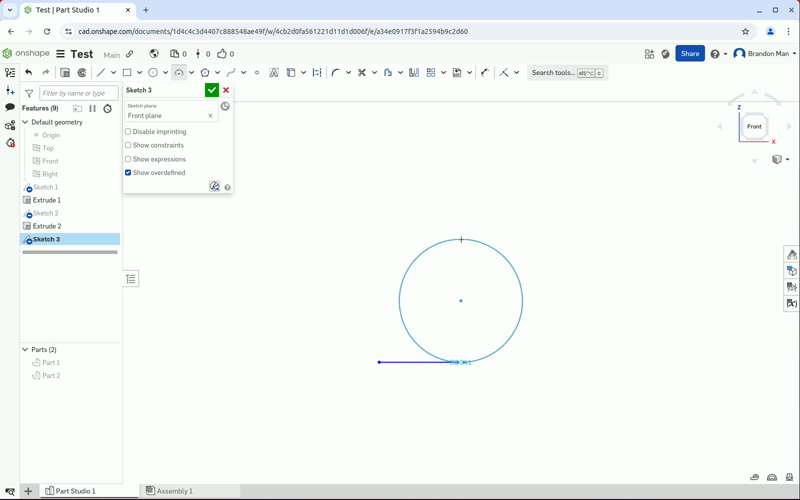
scroll(6)
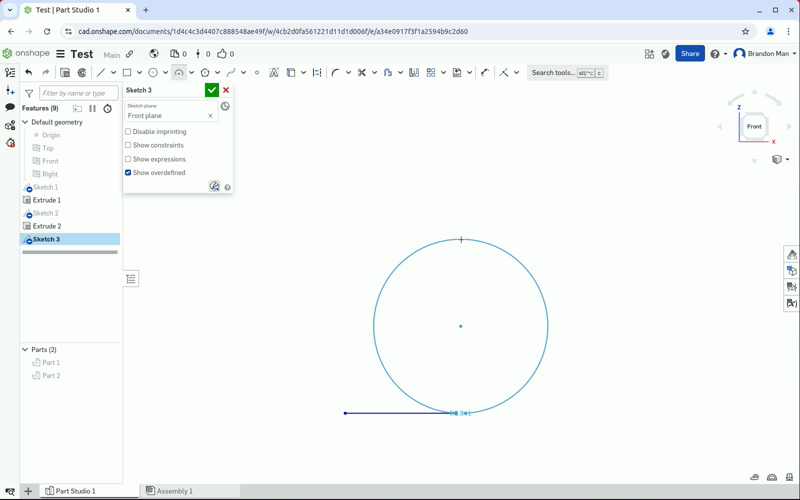
scroll(6)
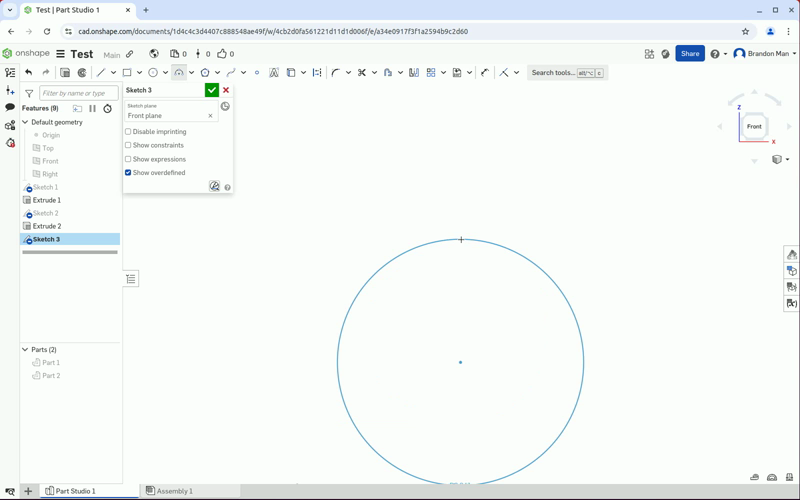
scroll(6)
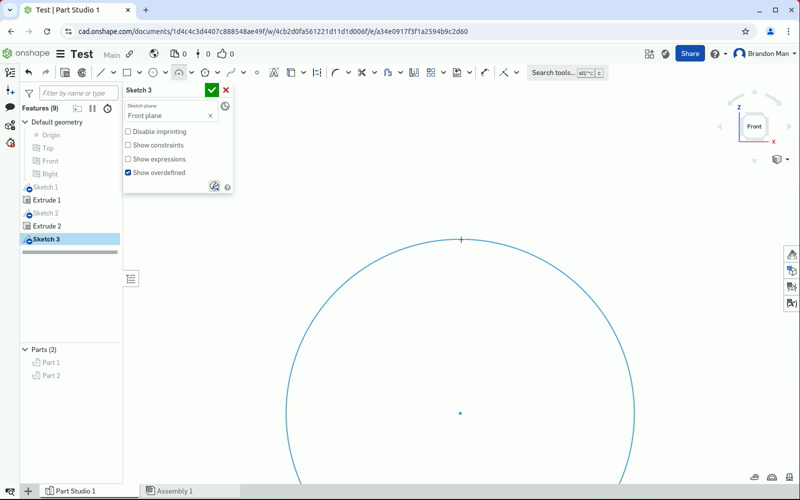
scroll(6)
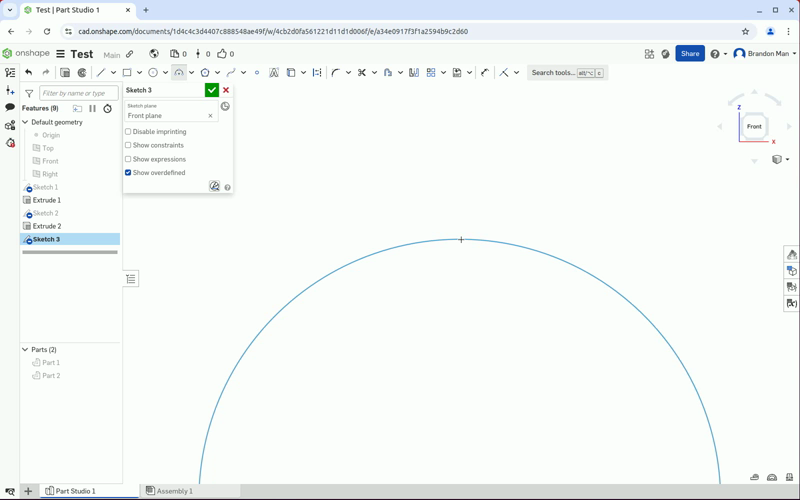
scroll(6)
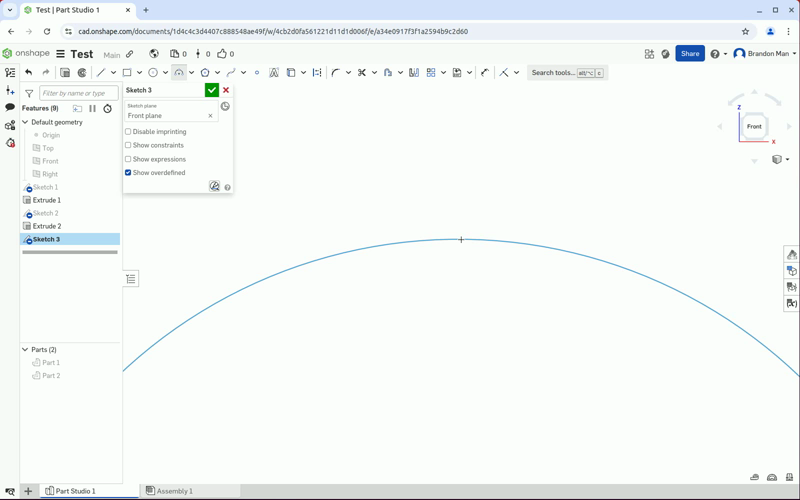
click(461, 239)
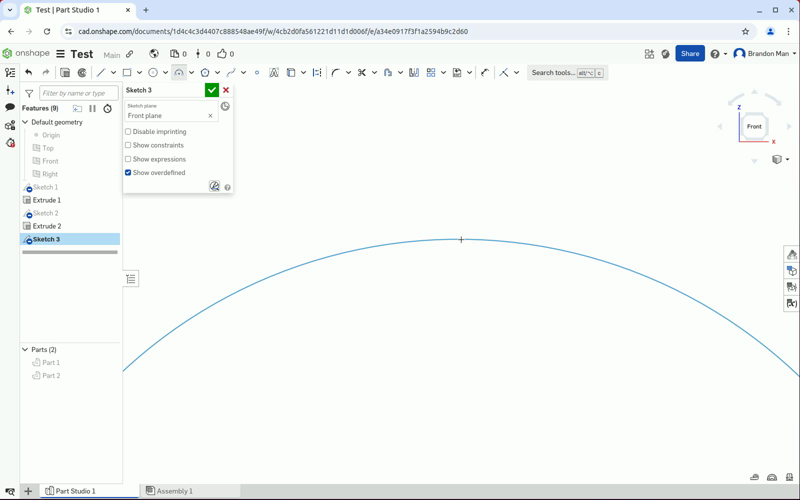
scroll(-6)
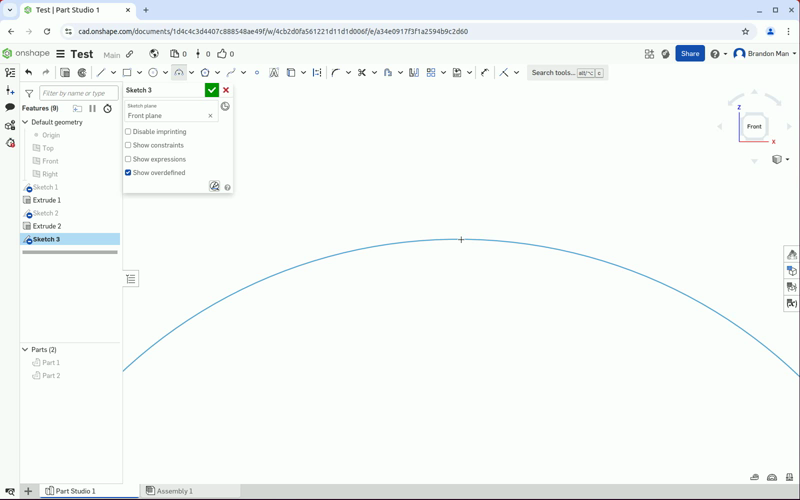
scroll(-6)
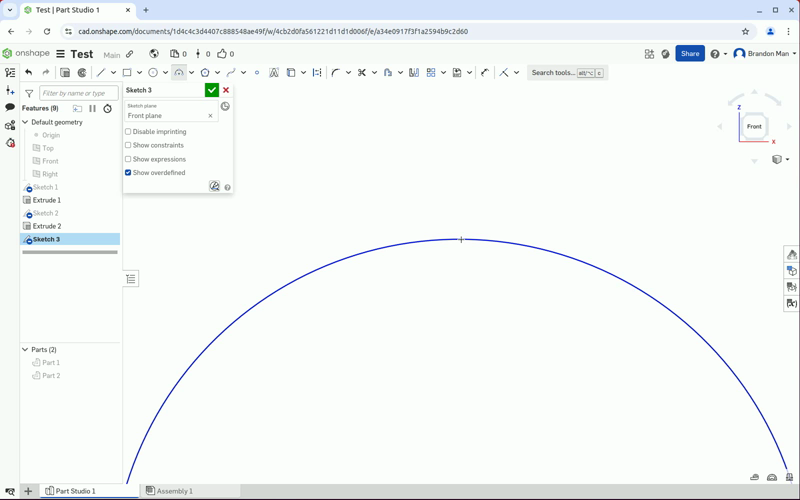
scroll(-6)
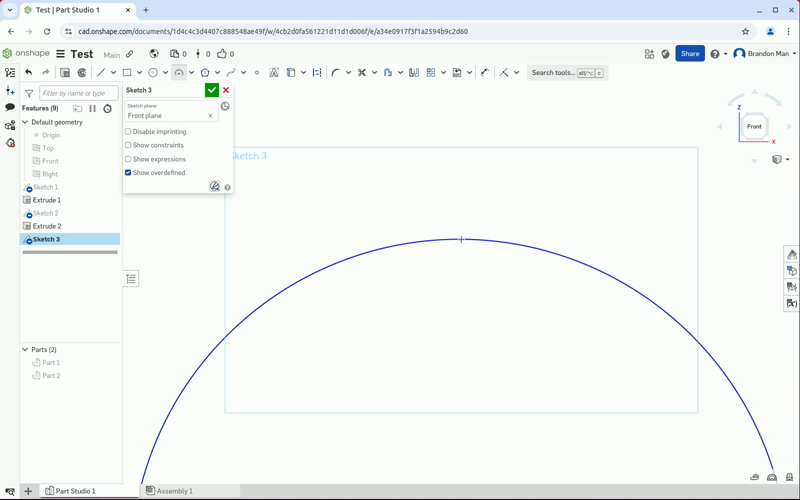
scroll(-6)
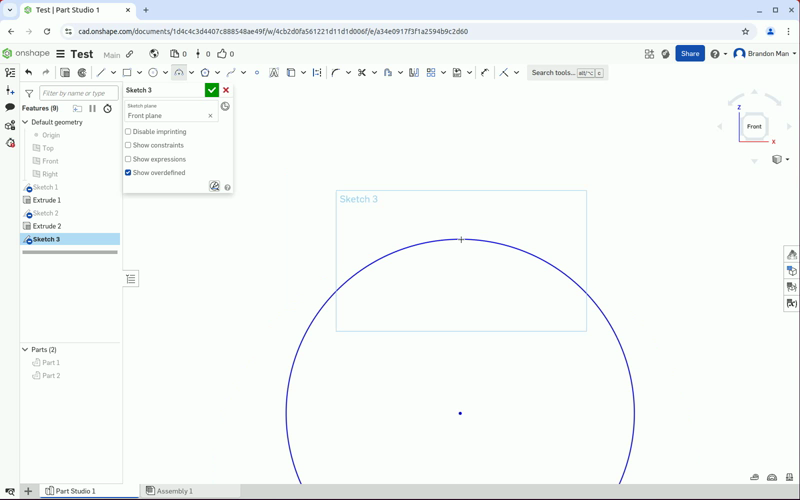
scroll(-6)
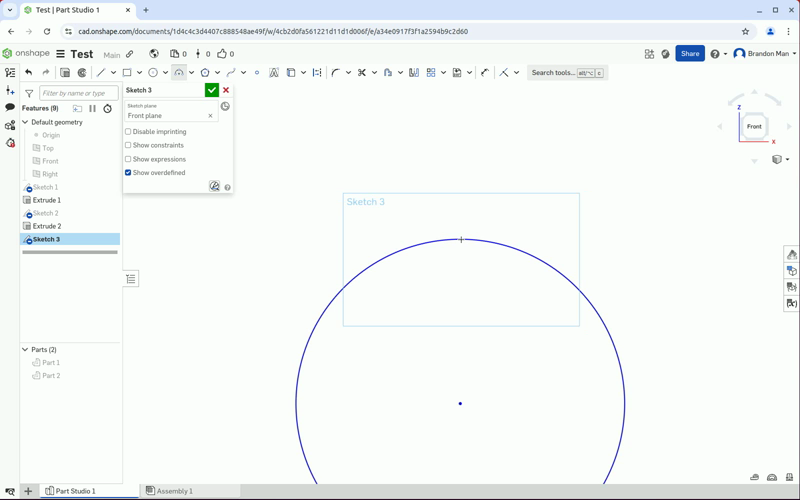
scroll(-6)
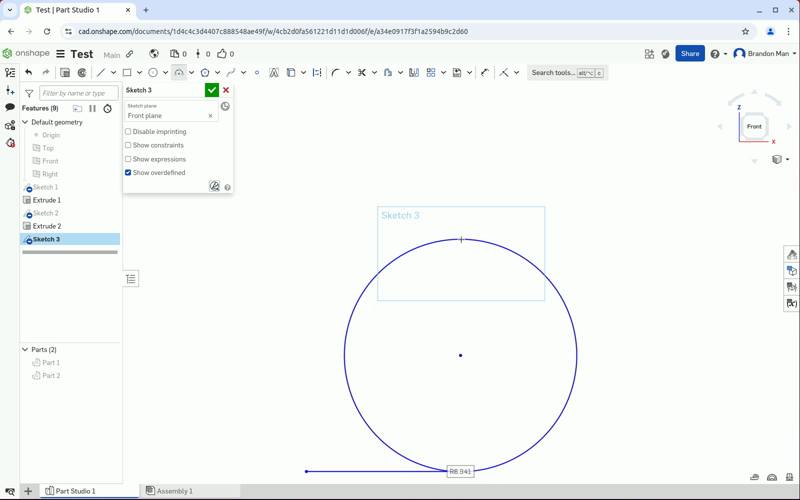
scroll(-6)
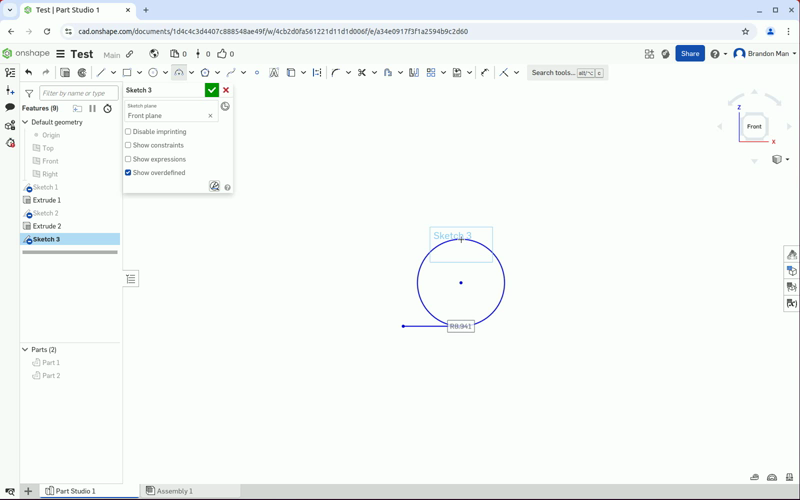
key_up(shift)
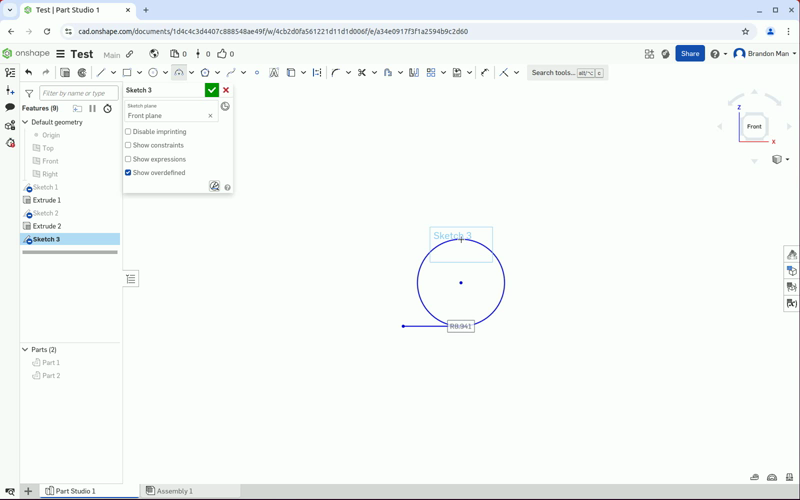
key(esc)
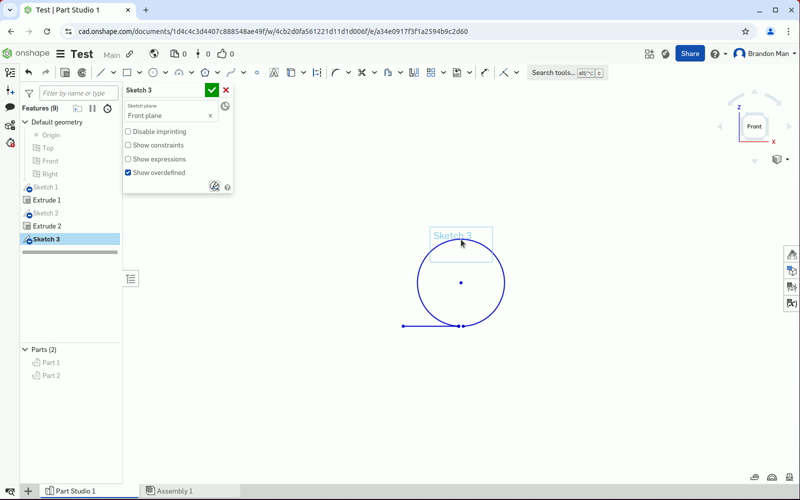
key(l)
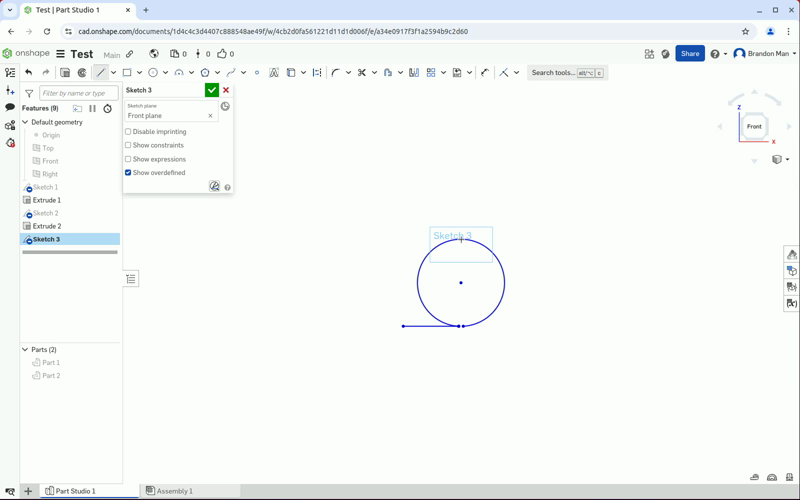
mouse_move(463, 326)
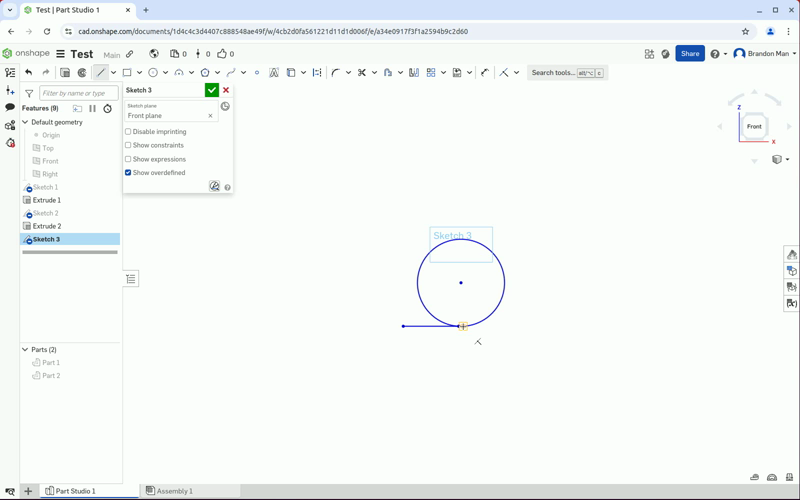
scroll(6)
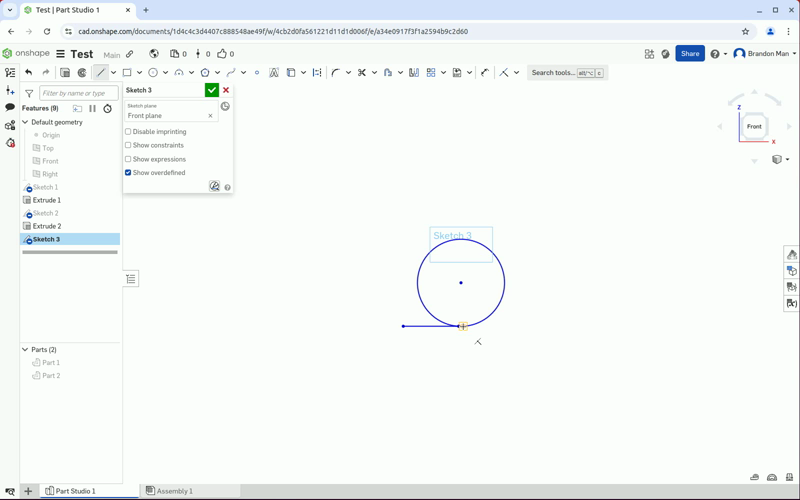
scroll(6)
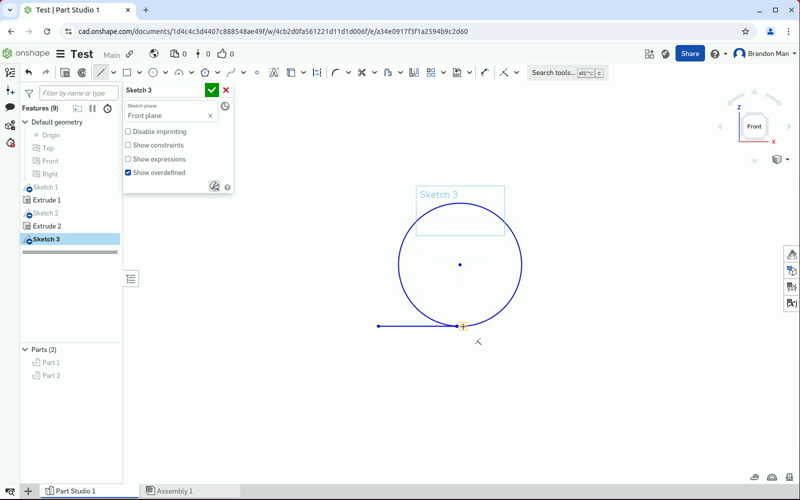
scroll(6)
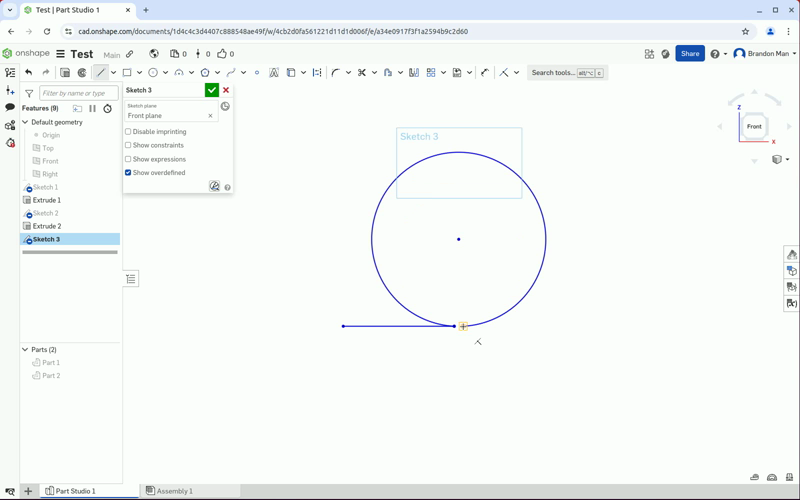
scroll(6)
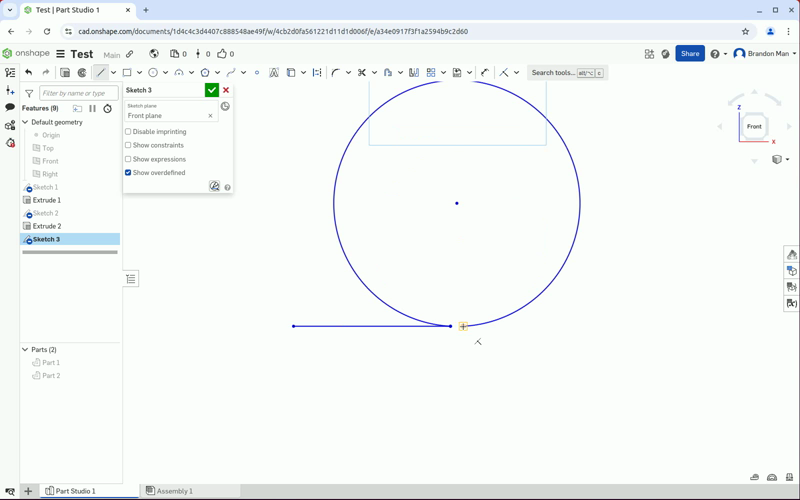
scroll(6)
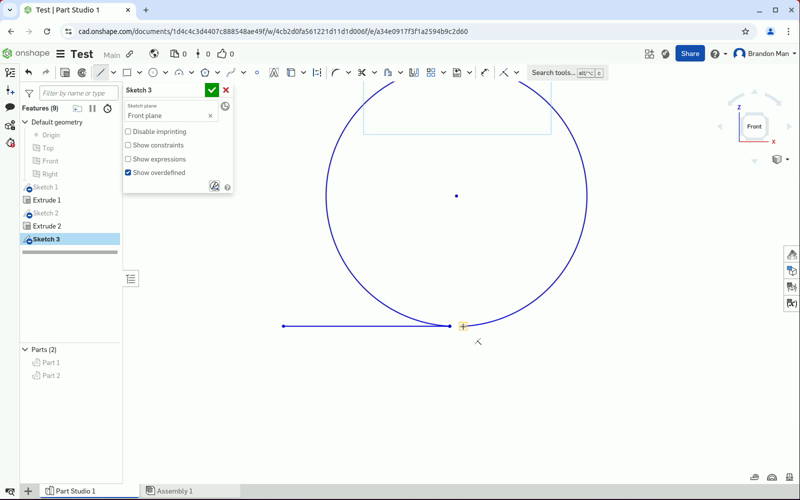
scroll(6)
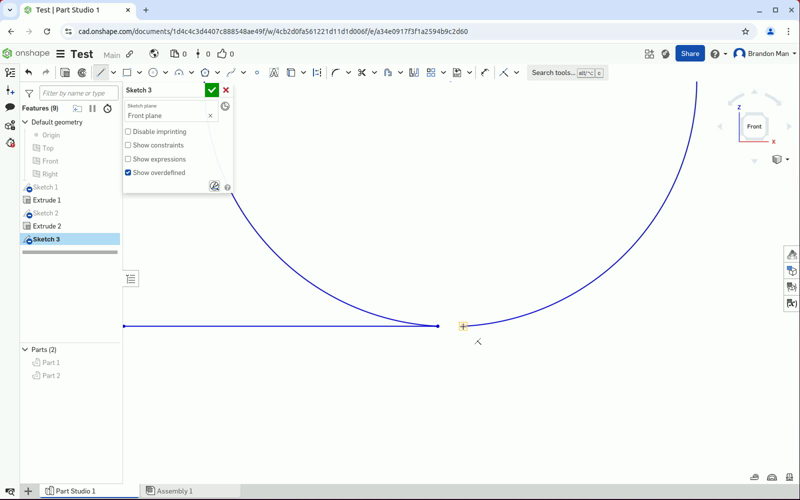
scroll(6)
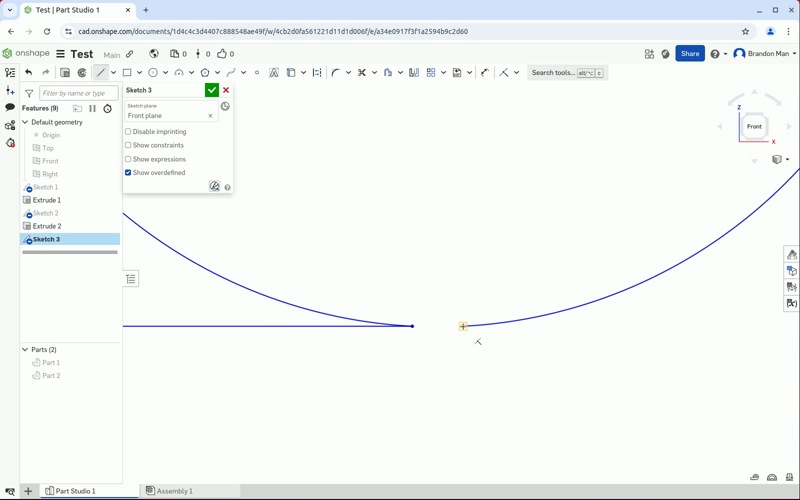
click(463, 326)
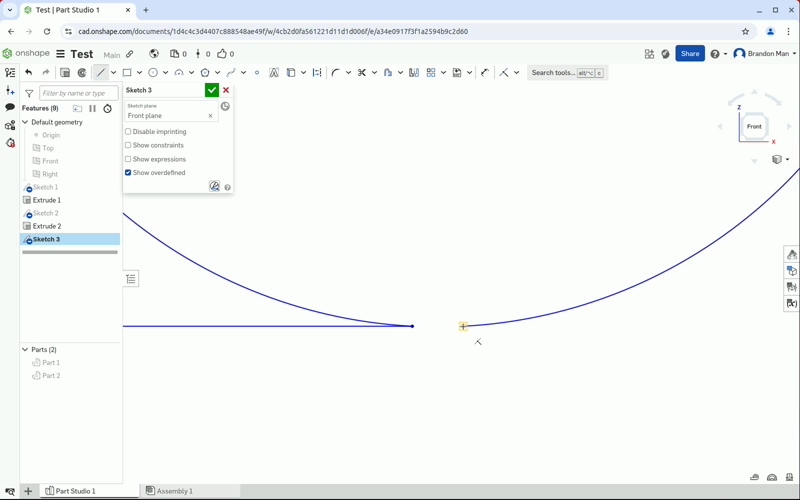
scroll(-6)
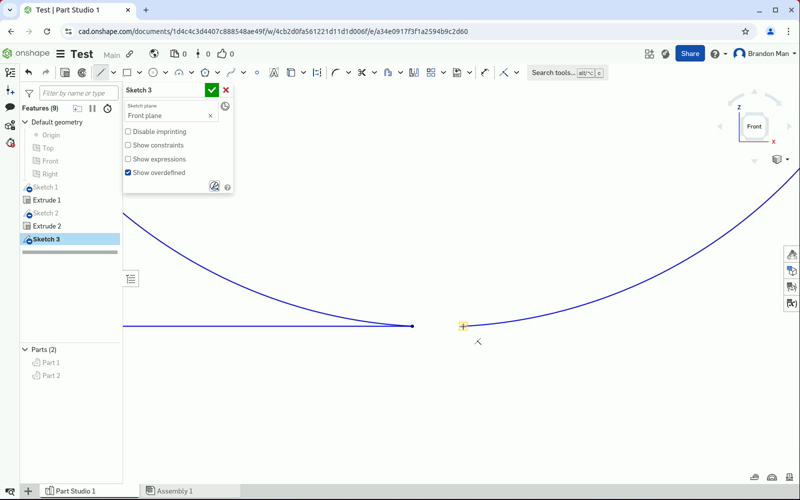
scroll(-6)
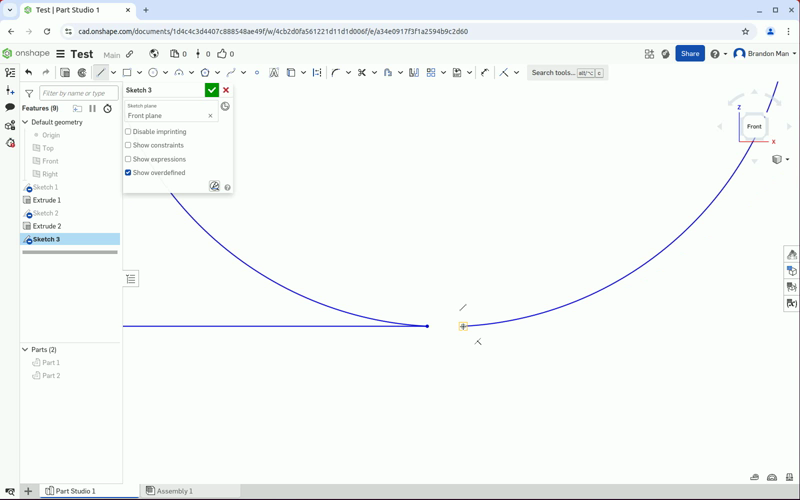
scroll(-6)
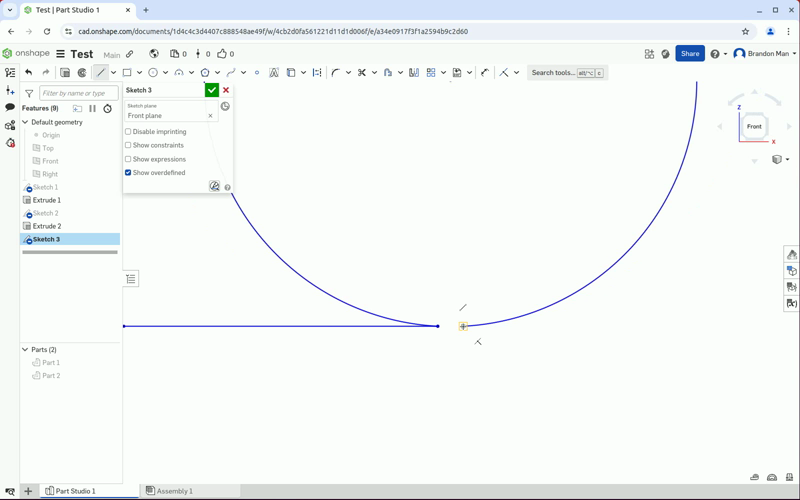
scroll(-6)
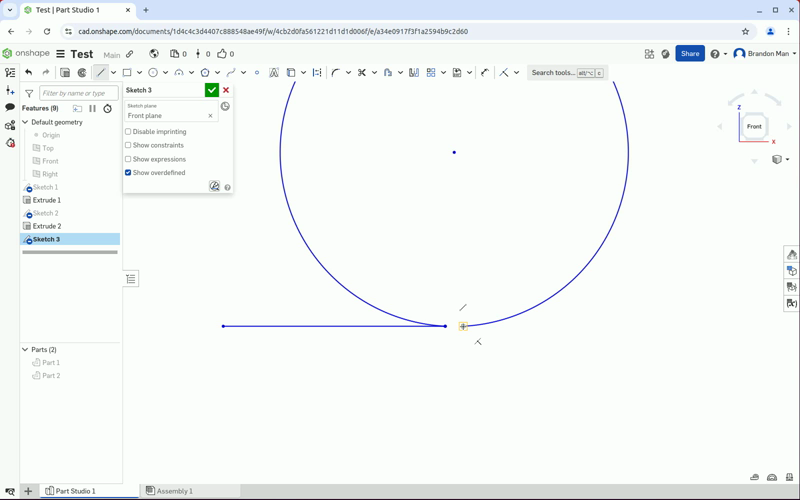
scroll(-6)
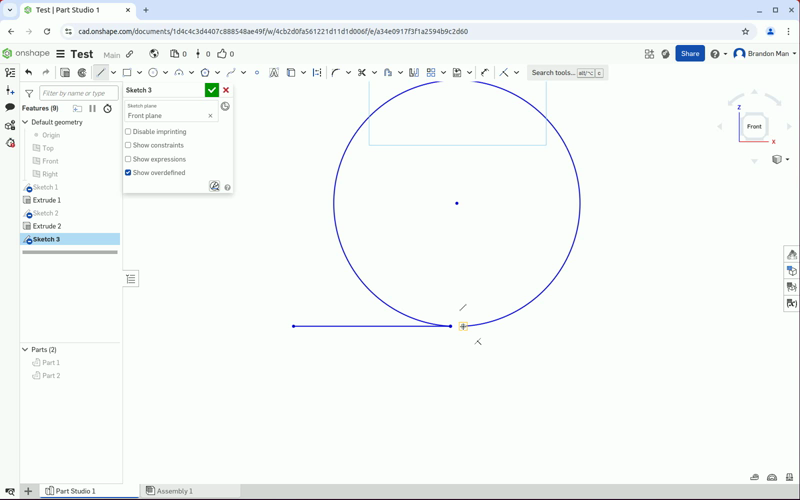
scroll(-6)
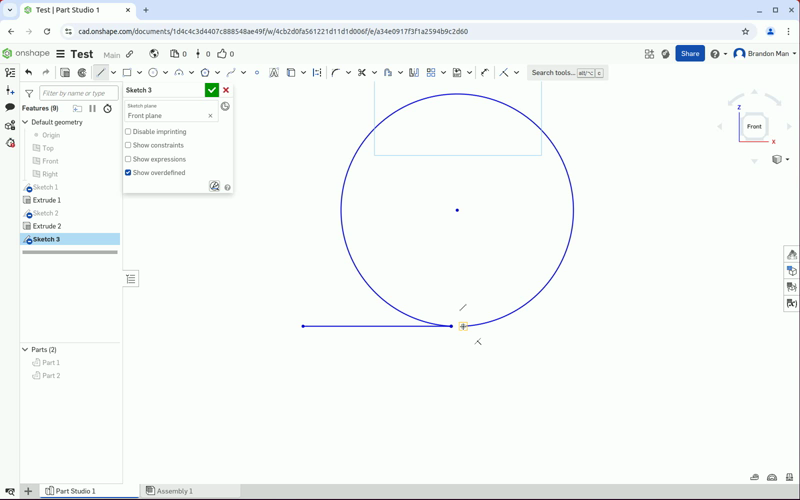
scroll(-6)
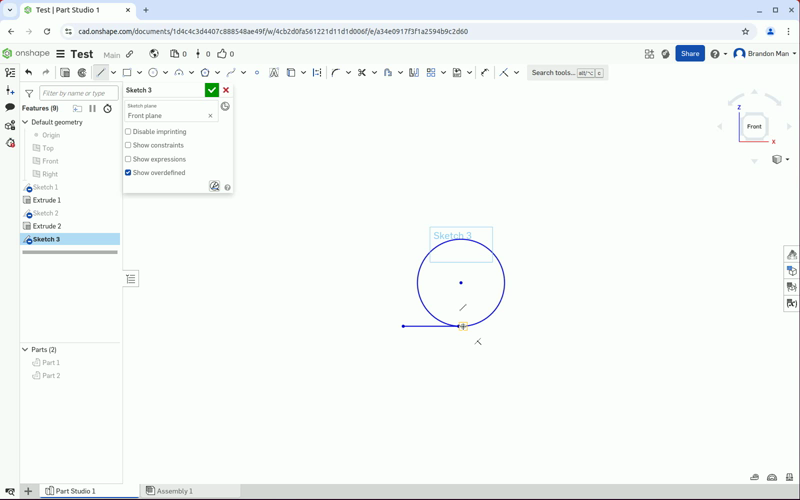
key_down(shift)
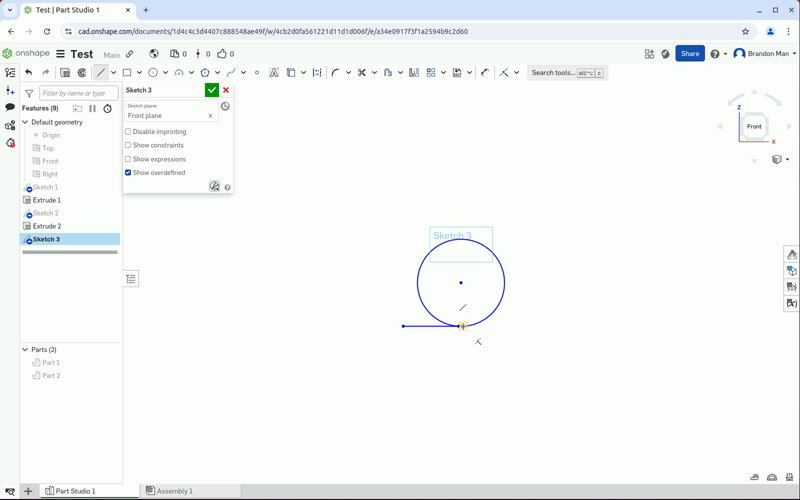
mouse_move(493, 326)
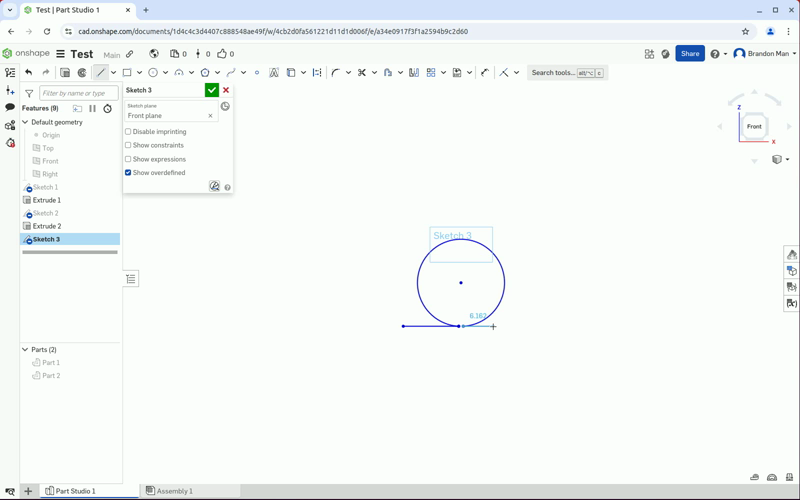
mouse_move(519, 326)
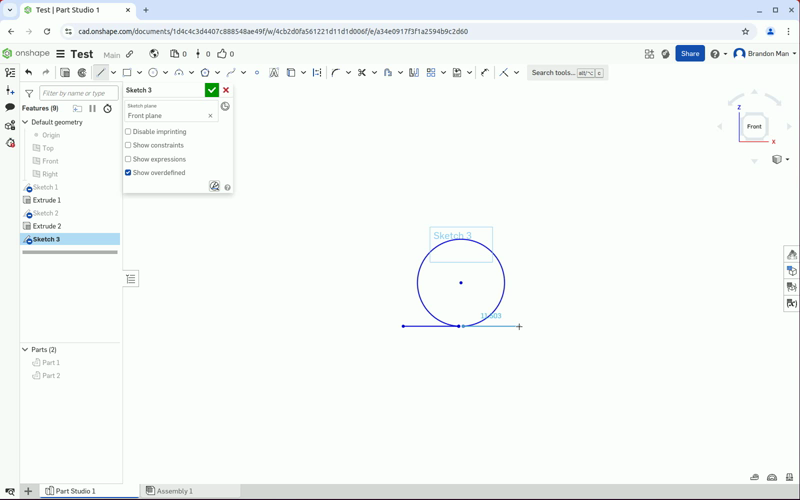
click(519, 326)
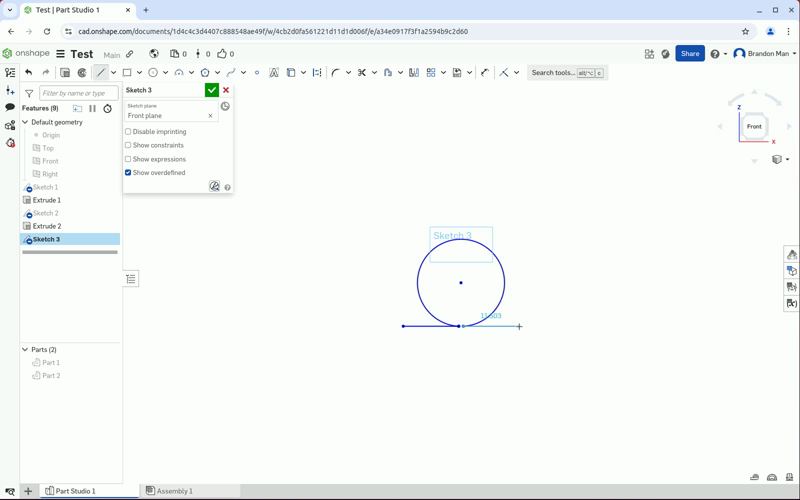
key_up(shift)
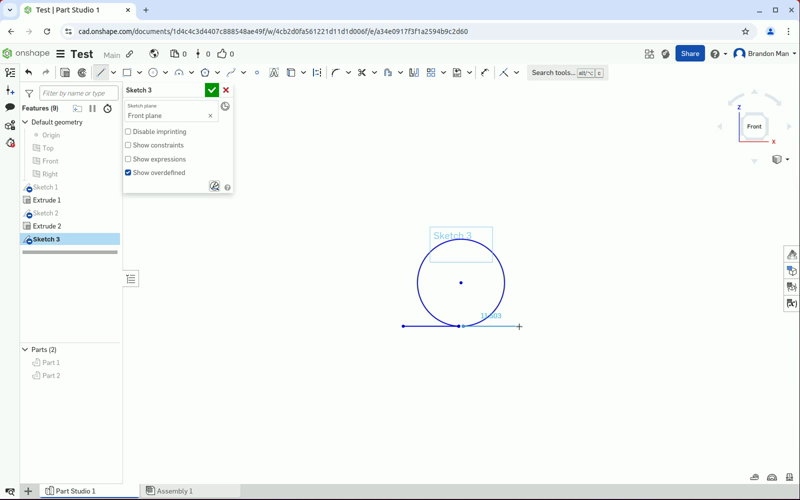
key(esc)
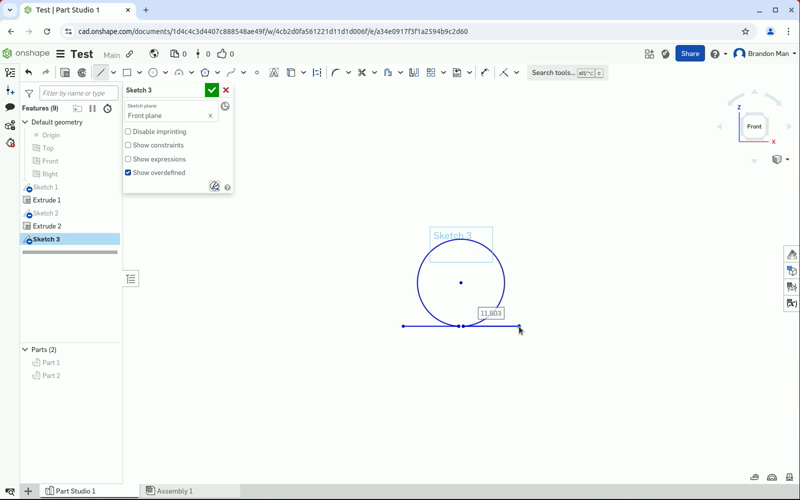
key(a)
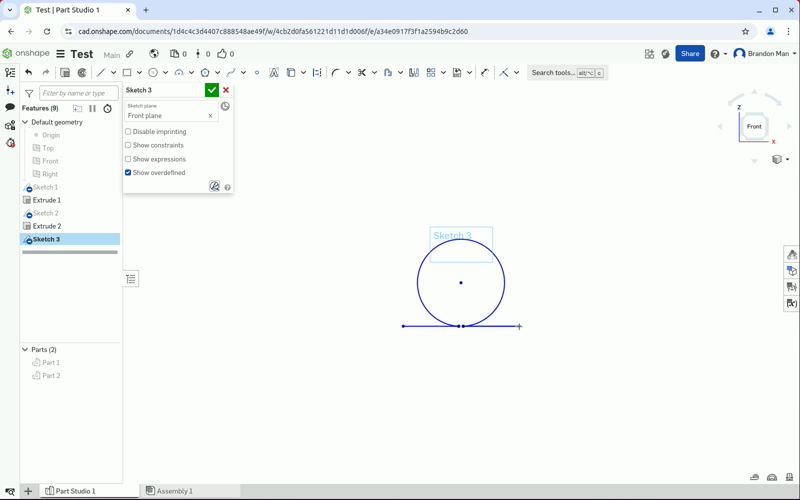
mouse_move(519, 326)
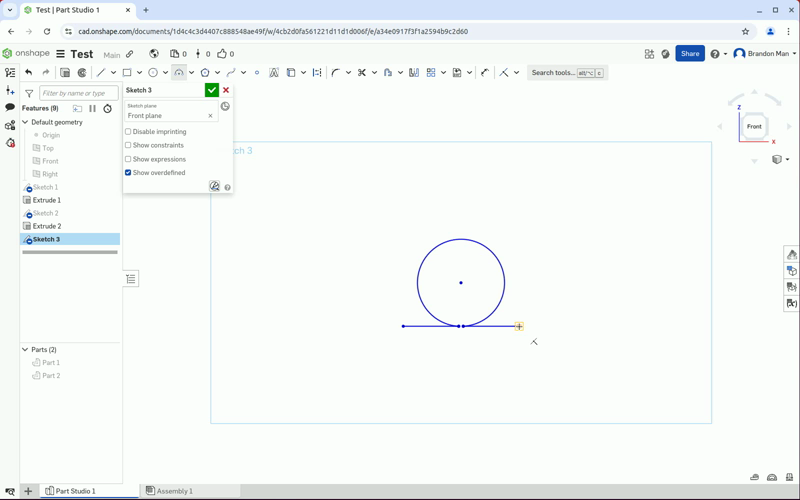
click(519, 326)
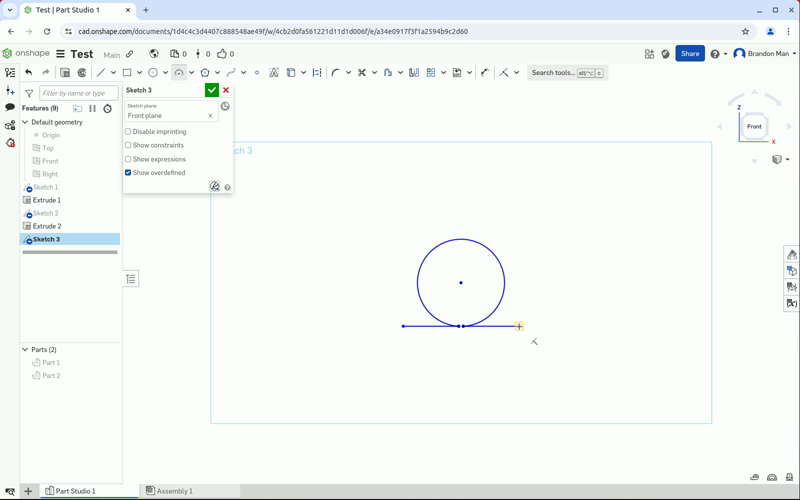
mouse_move(403, 326)
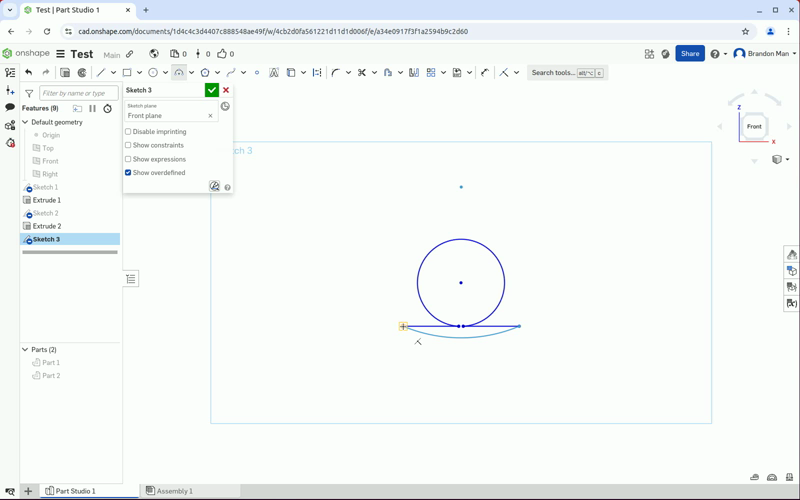
click(403, 326)
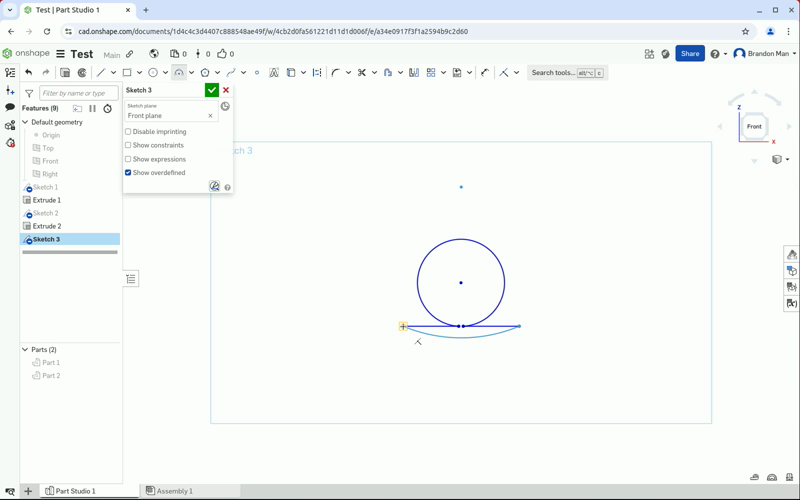
key_down(shift)
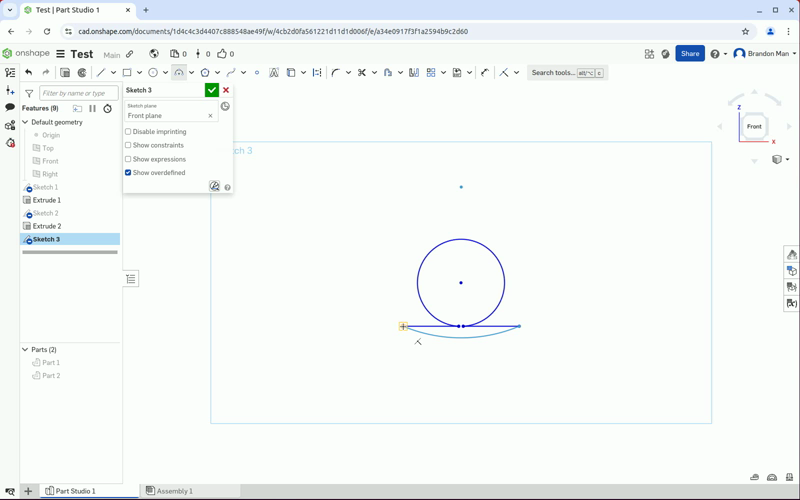
mouse_move(461, 198)
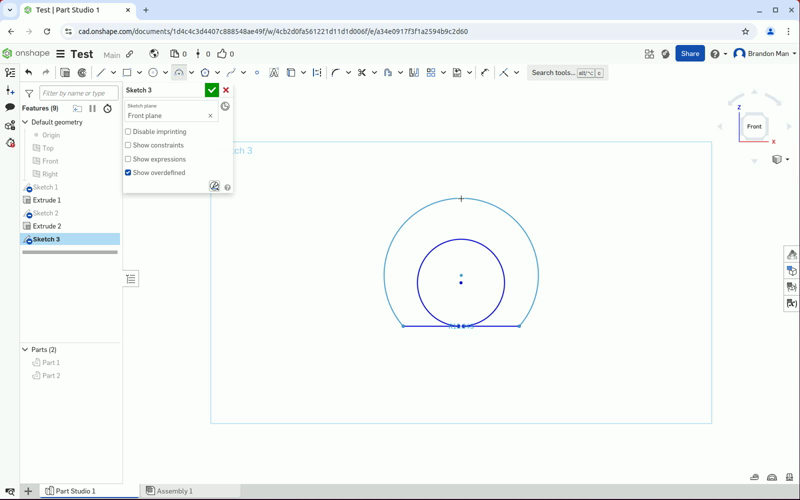
click(461, 198)
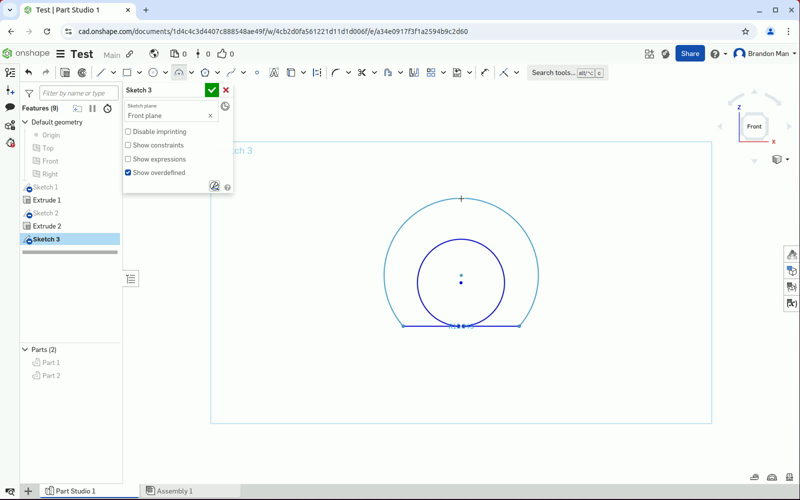
key_up(shift)
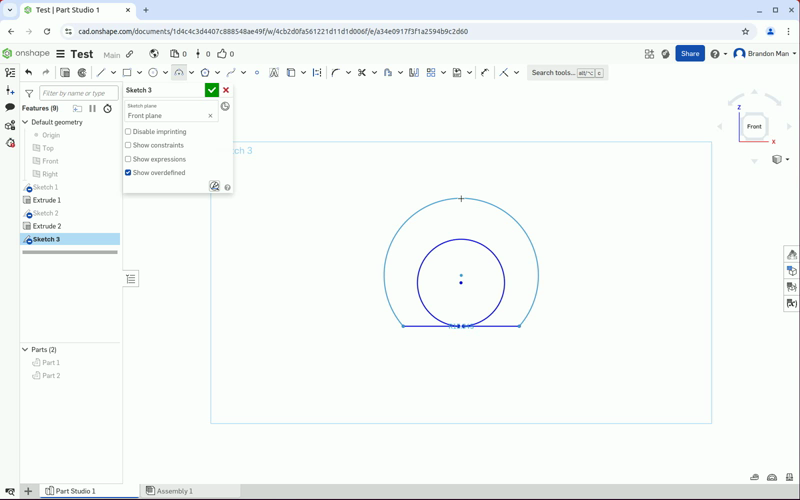
key(esc)
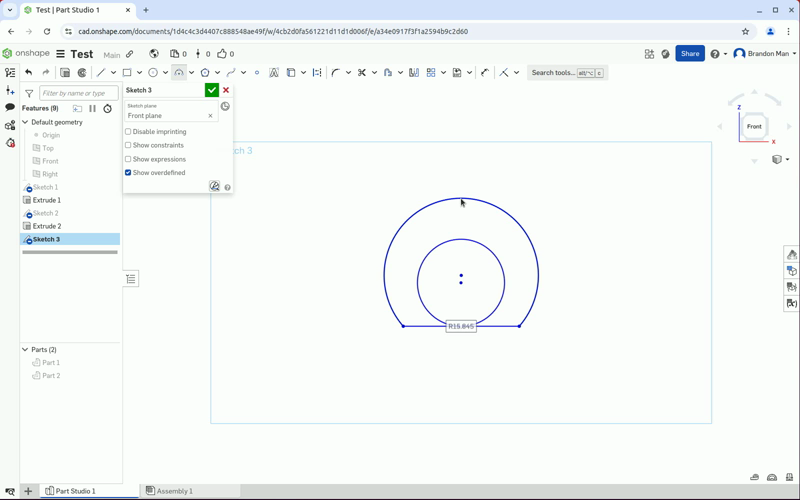
mouse_move(516, 294)
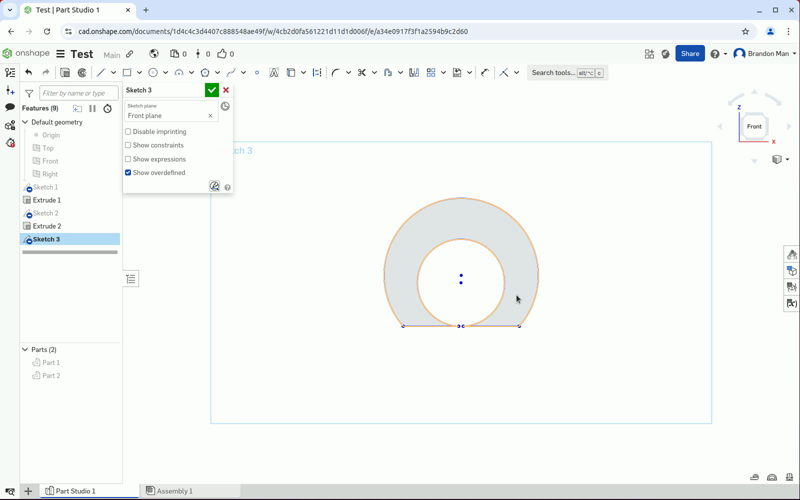
click(516, 294)
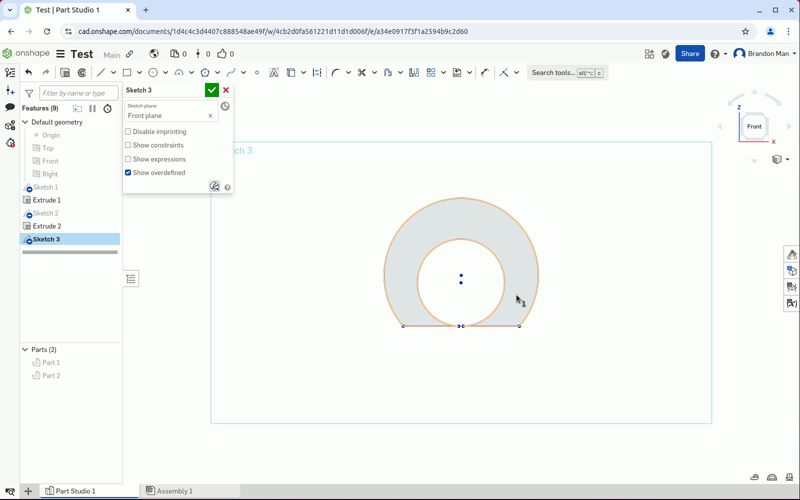
mouse_move(73, 352)
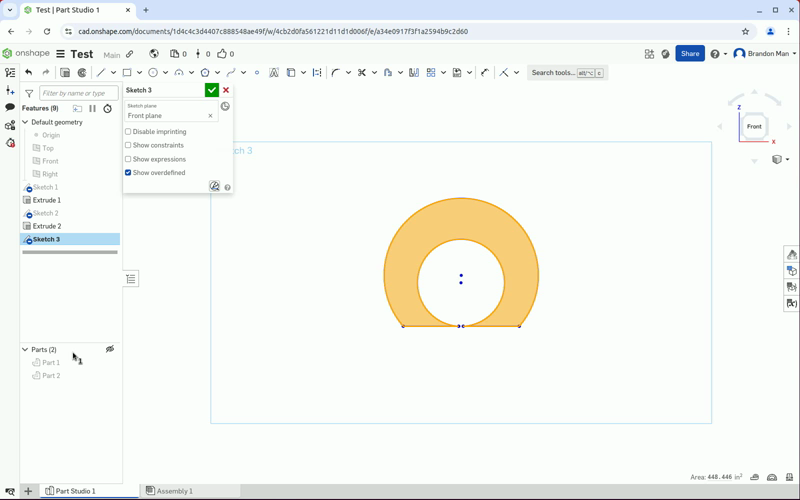
key(shift+y)
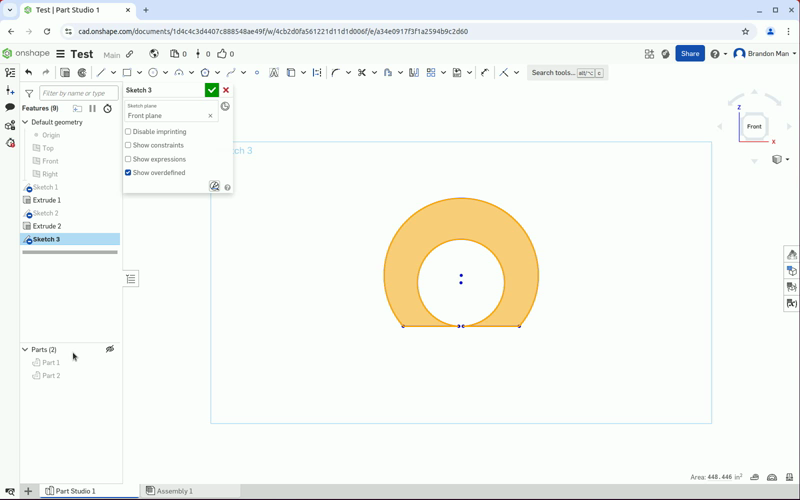
key(shift+e)
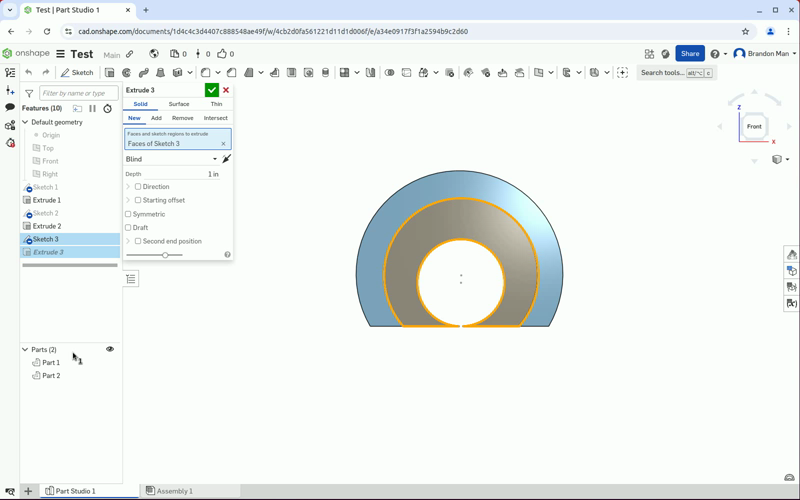
mouse_move(143, 106)
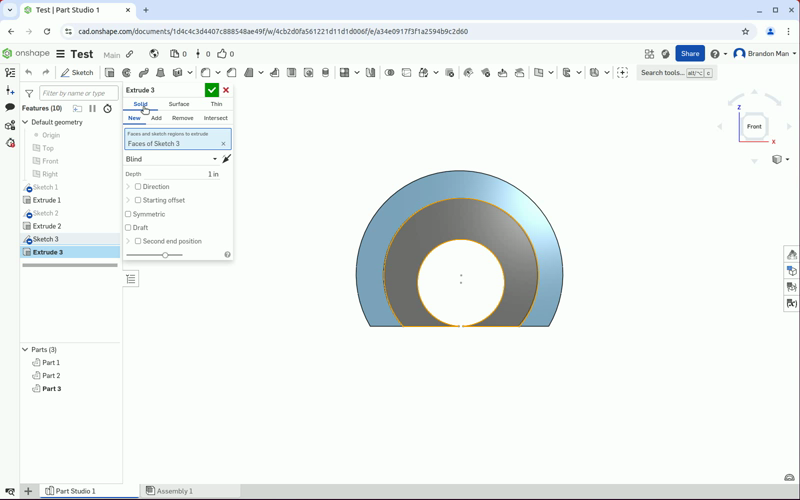
click(143, 106)
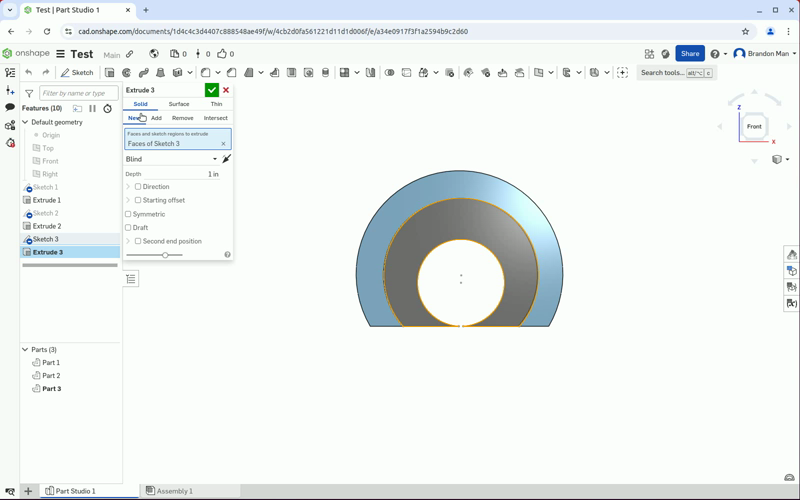
mouse_move(137, 120)
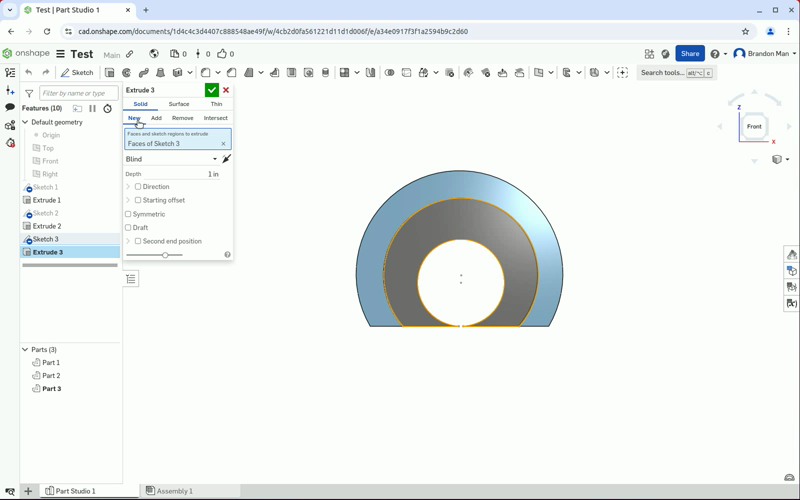
click(137, 120)
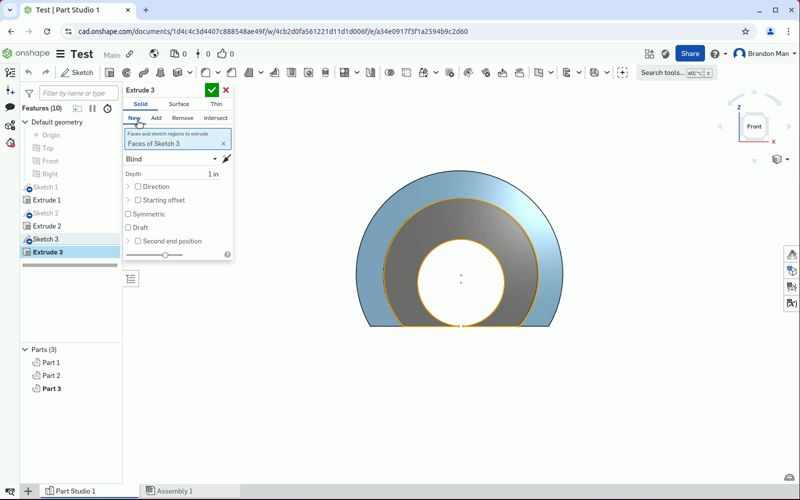
key(tab, 4)
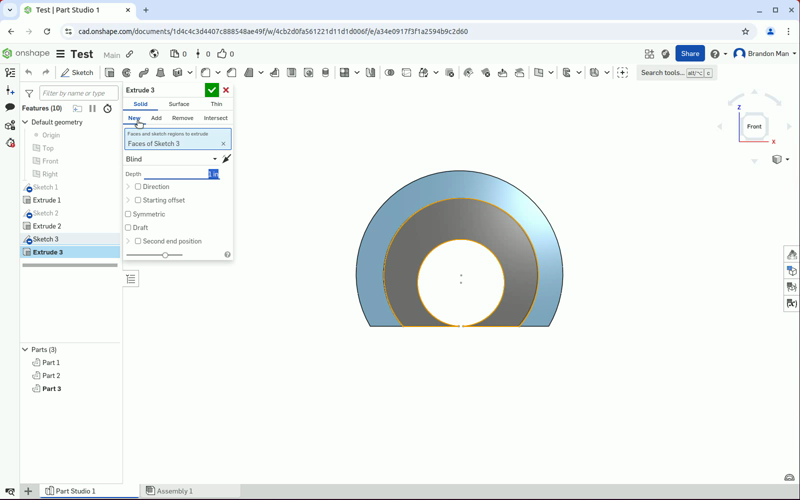
text(6.74)
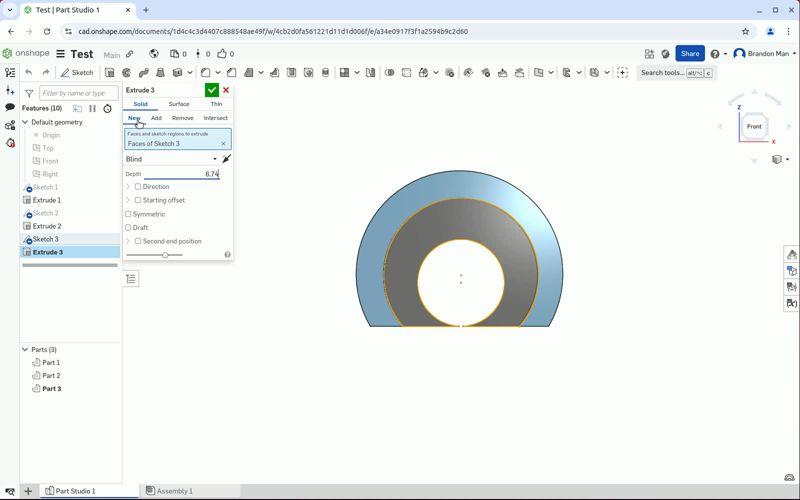
key(enter)
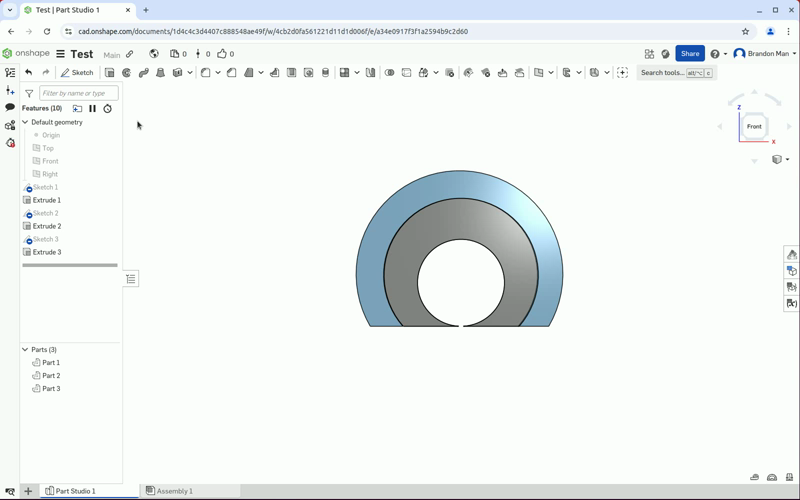
key(shift+h)
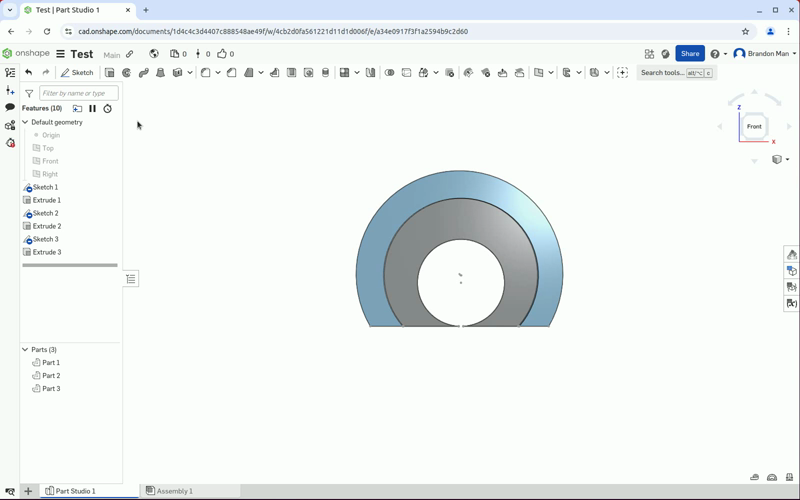
key(shift+h)
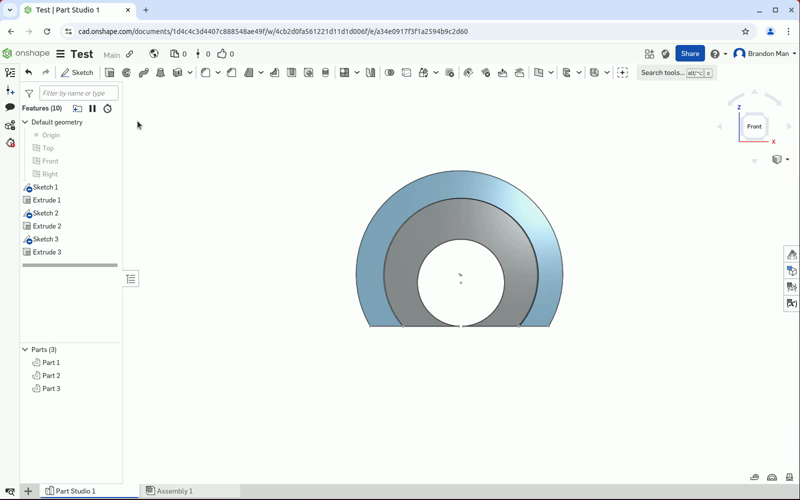
key(shift+7)
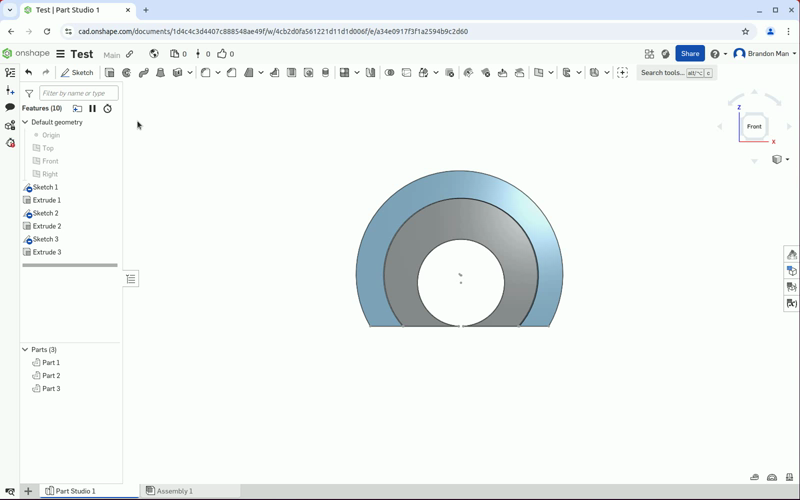
key(left, 2)
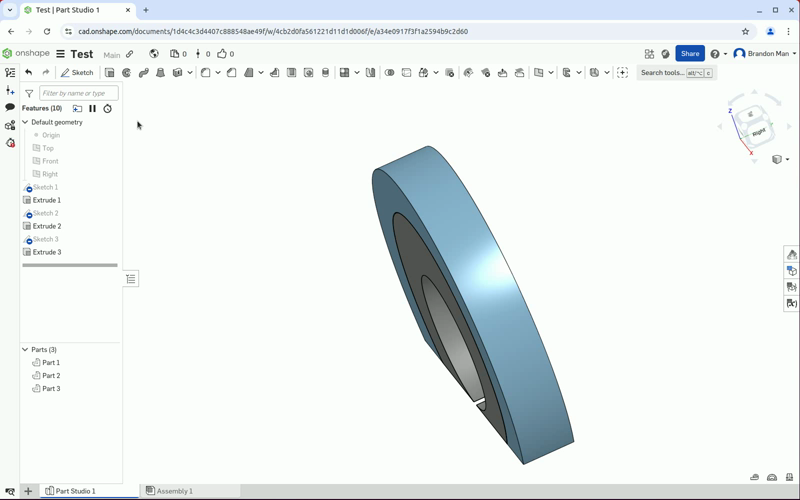
key(down, 2)
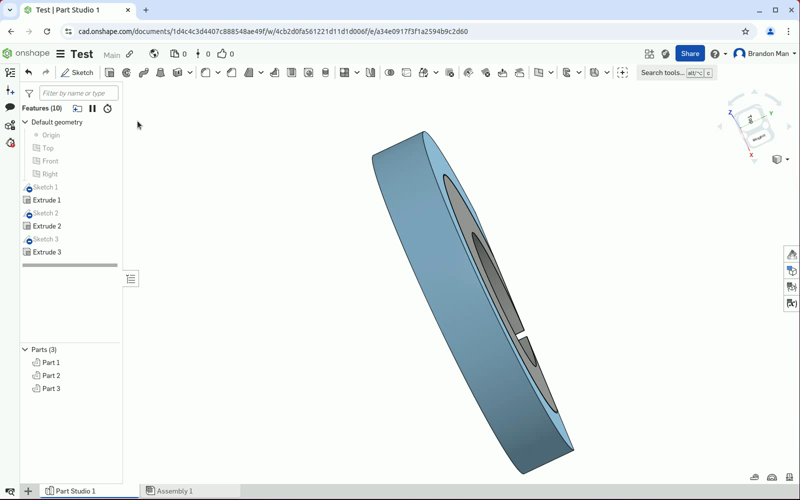
key(up, 2)
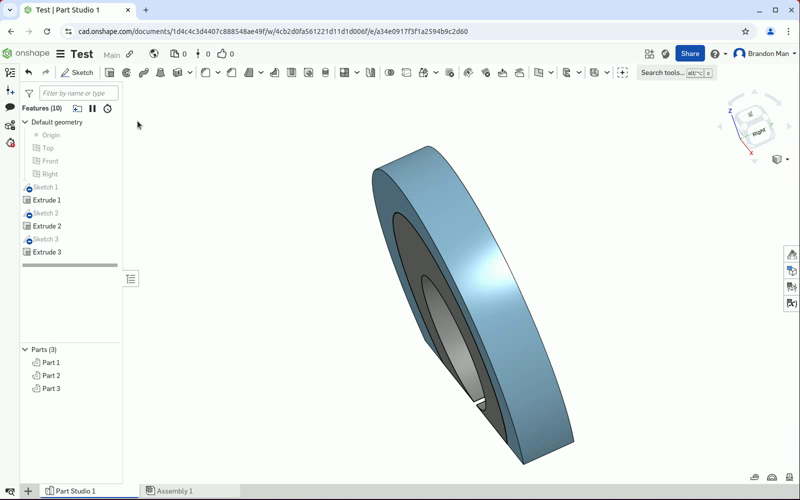
key(right, 2)
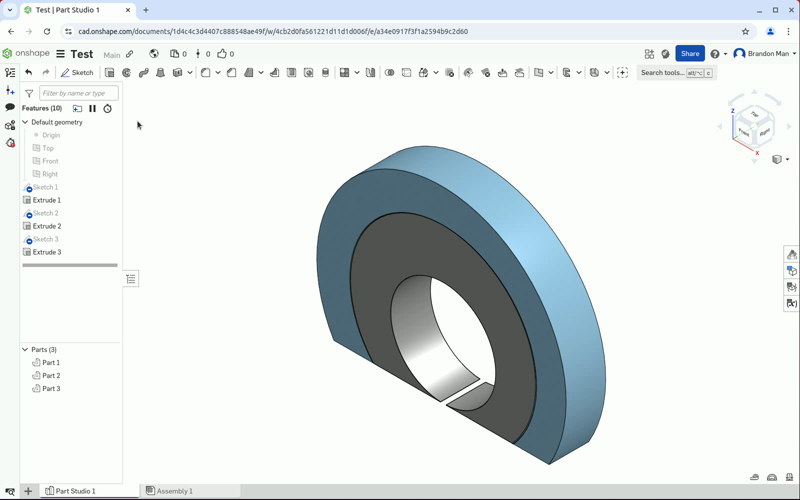
mouse_move(73, 189)
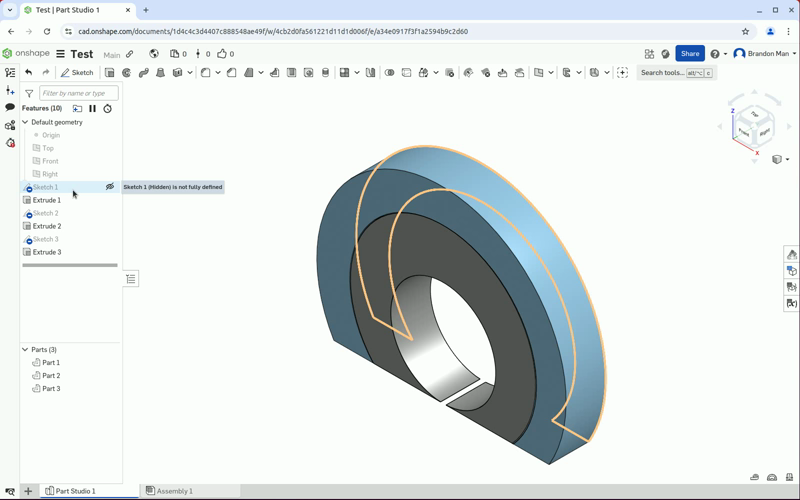
click(73, 189)